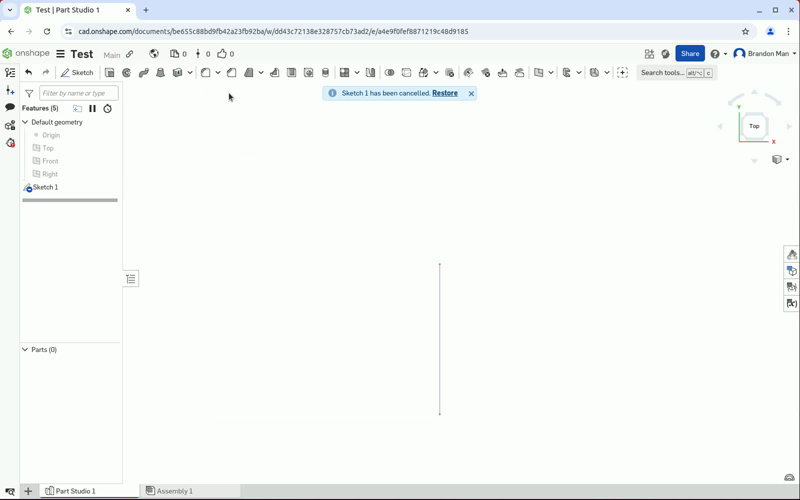
key(shift+h)
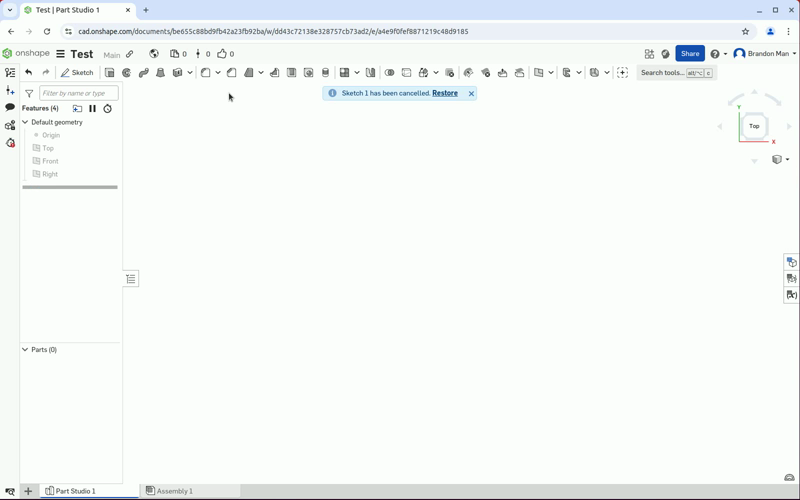
mouse_move(73, 352)
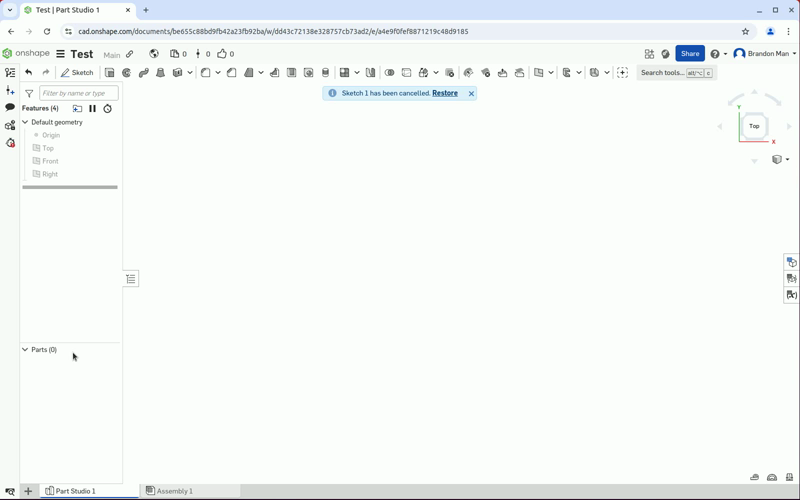
key(y)
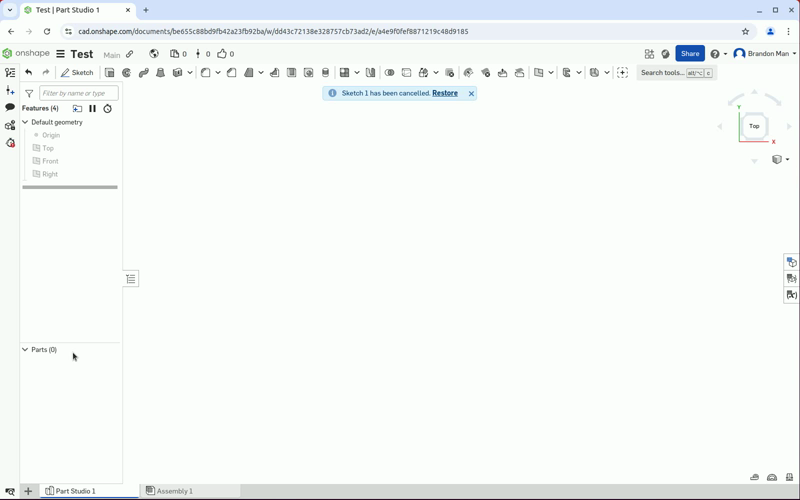
key(shift+p)
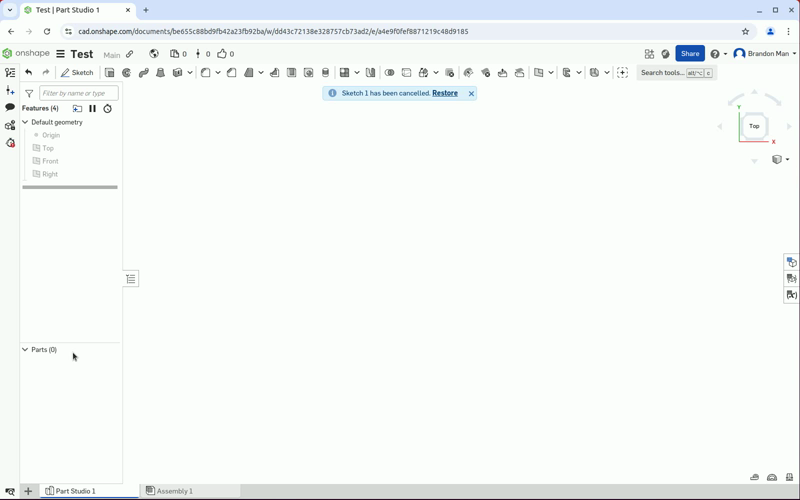
key(space)
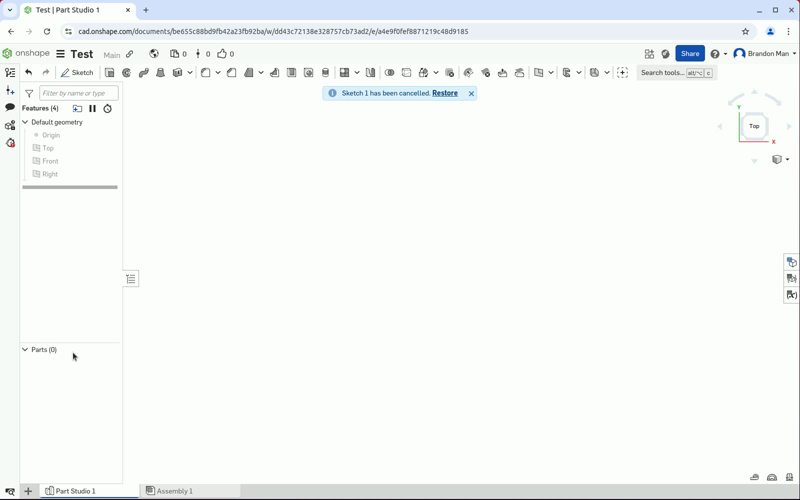
key_down(shift)
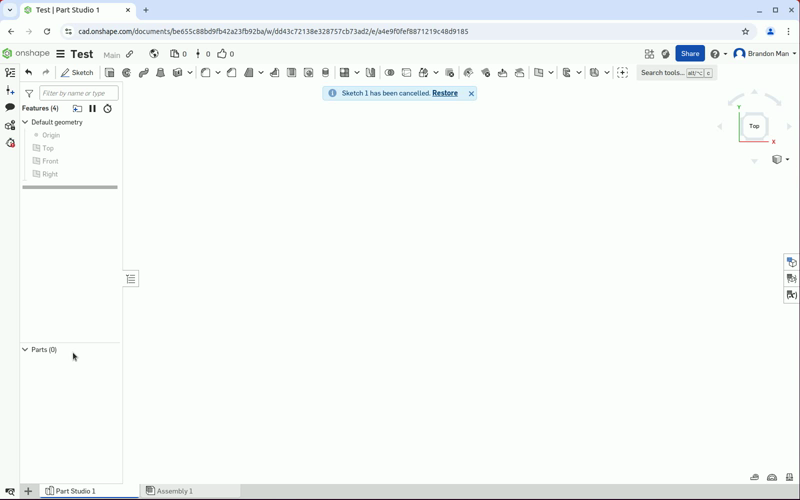
key(up)
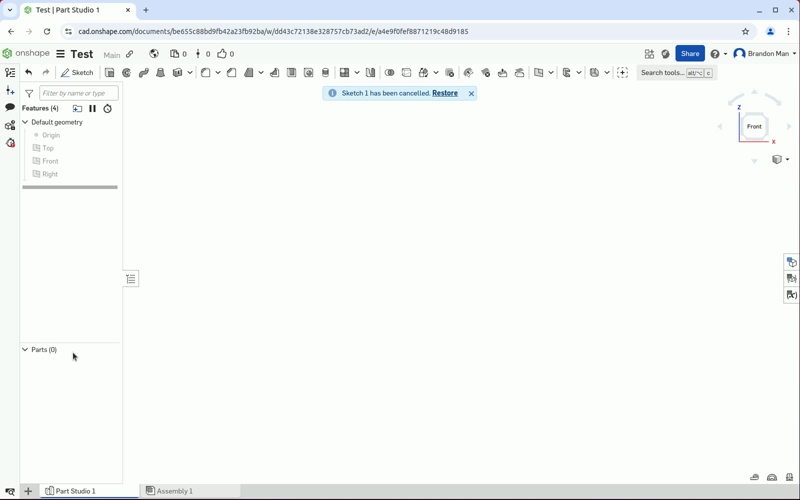
key_up(shift)
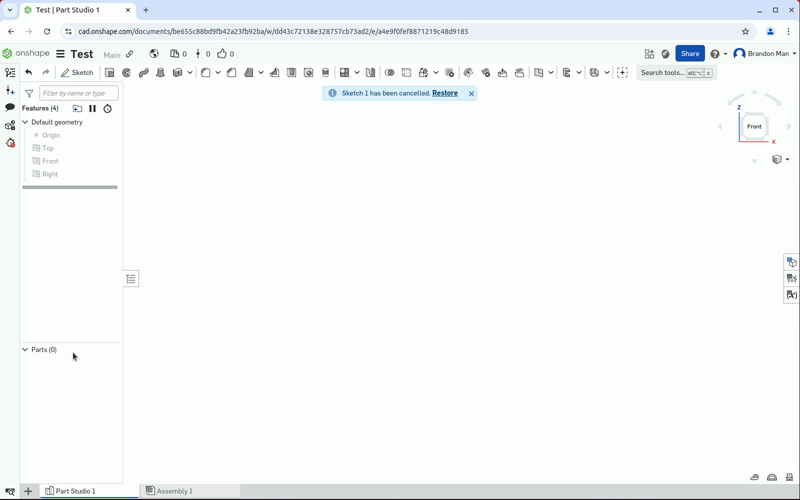
mouse_move(73, 352)
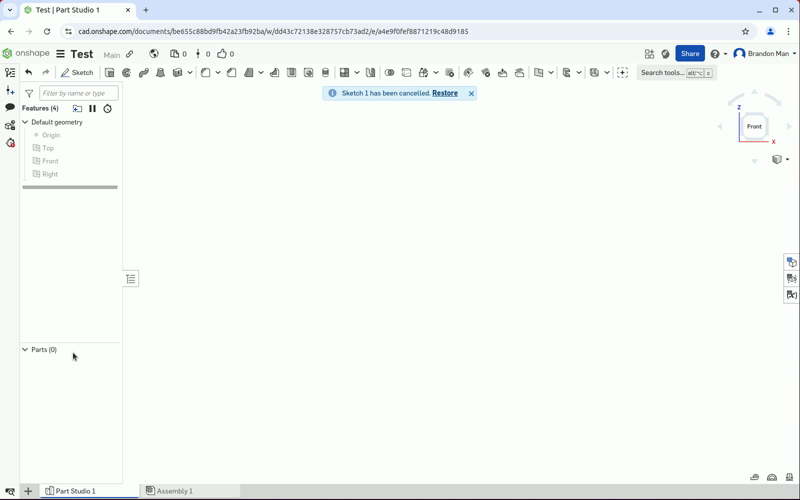
key(shift+y)
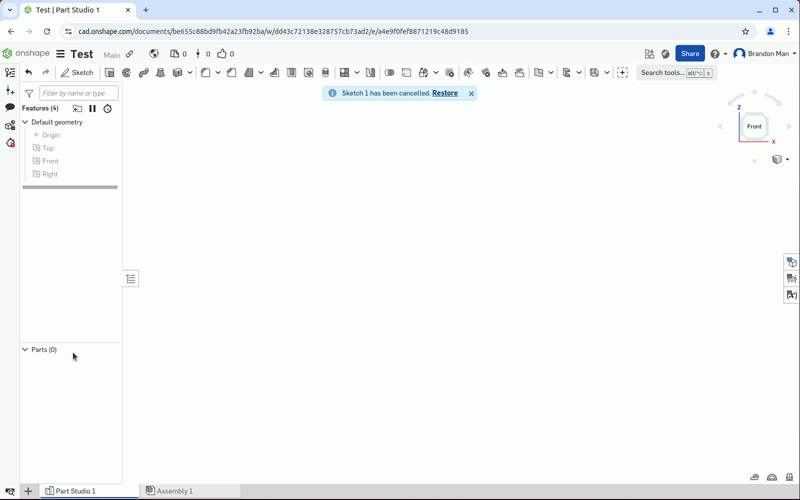
key(shift+s)
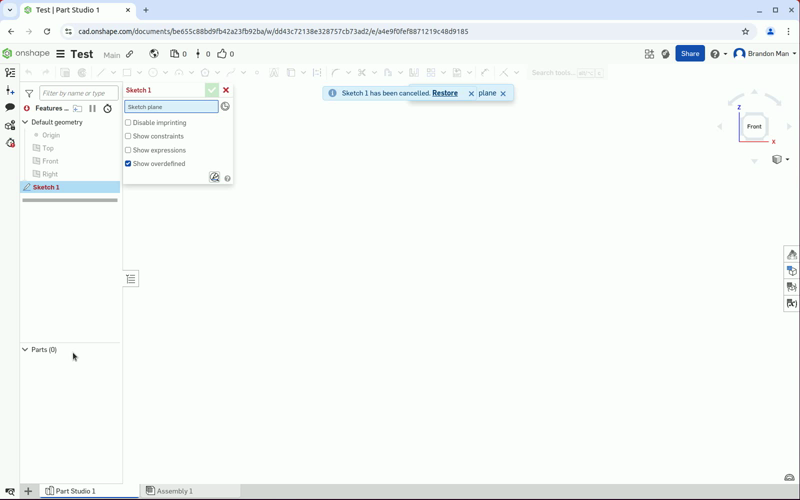
mouse_move(73, 163)
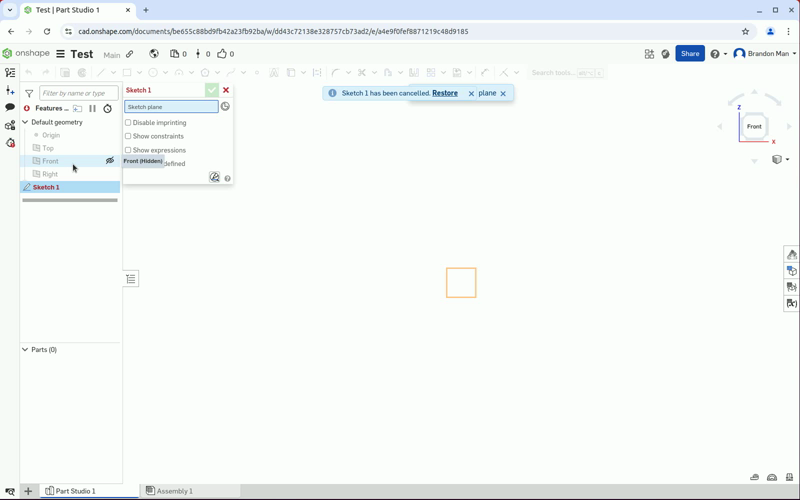
click(73, 163)
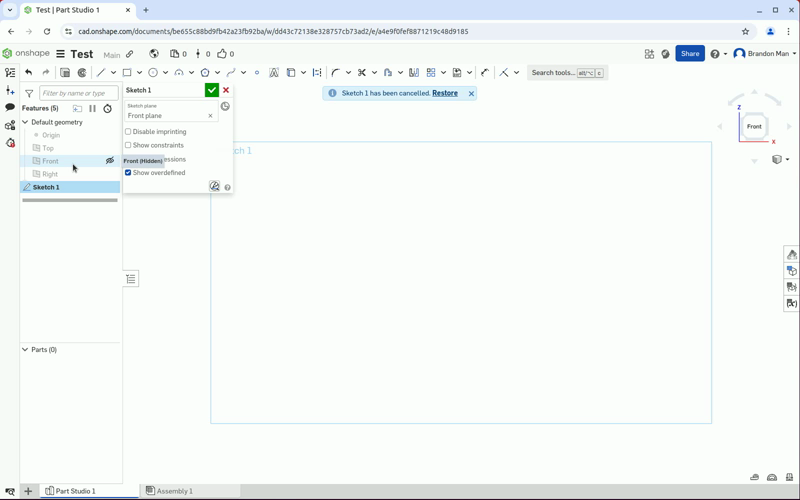
mouse_move(73, 352)
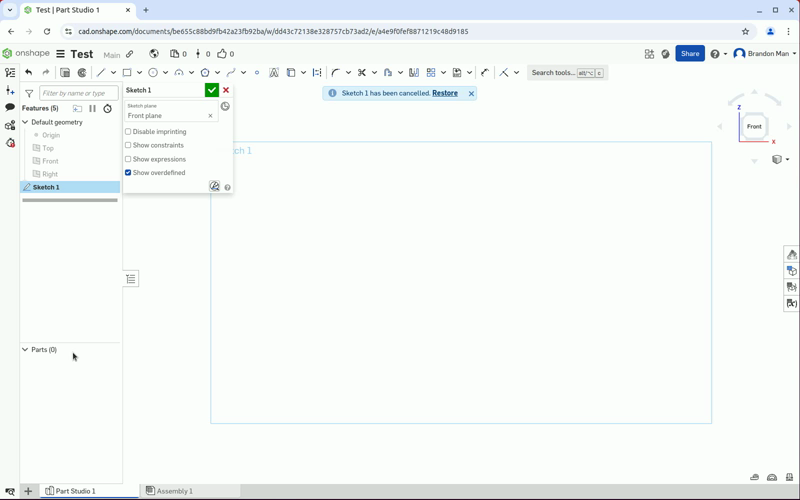
key(y)
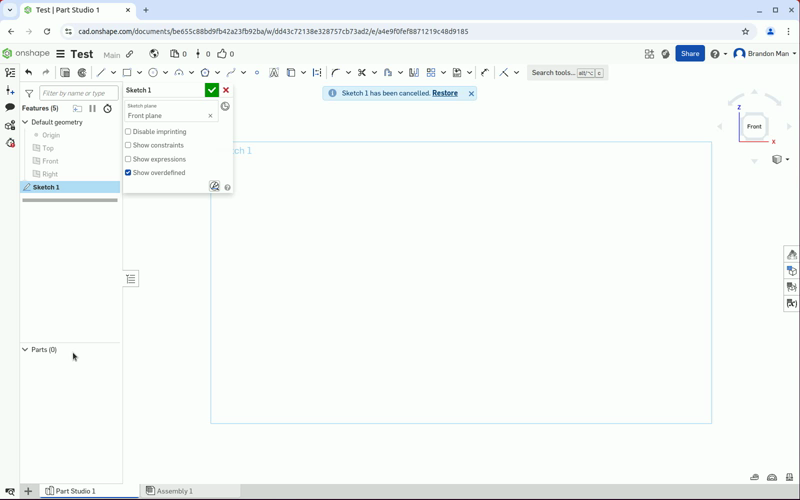
key(l)
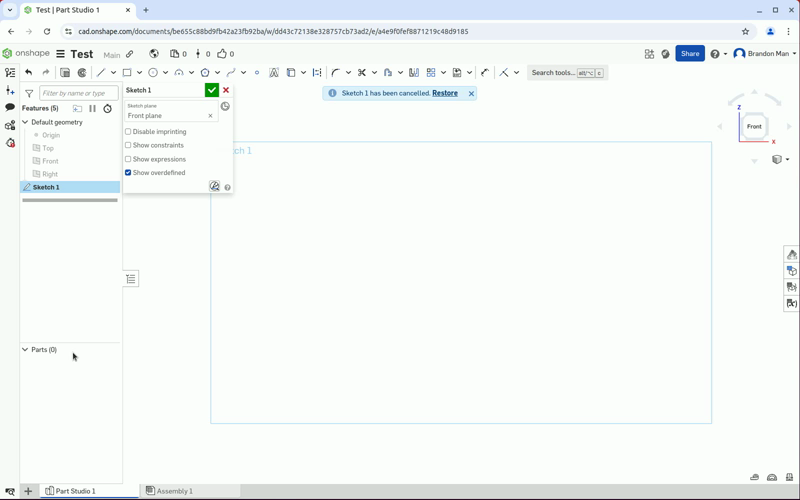
key_down(shift)
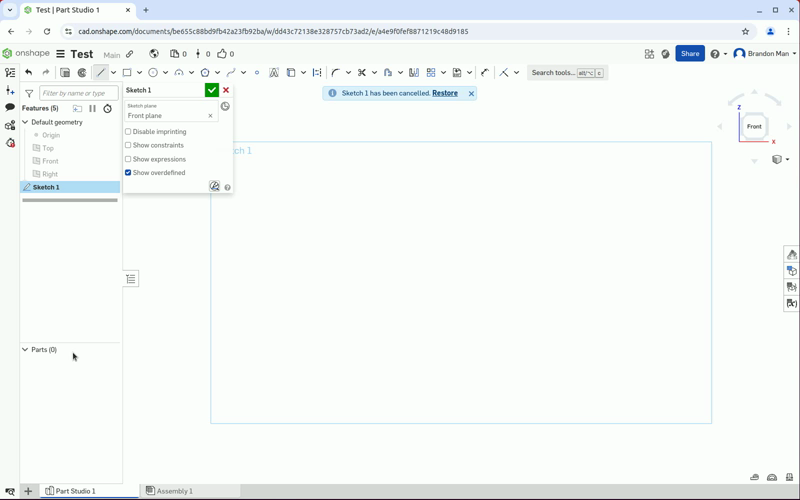
mouse_move(458, 282)
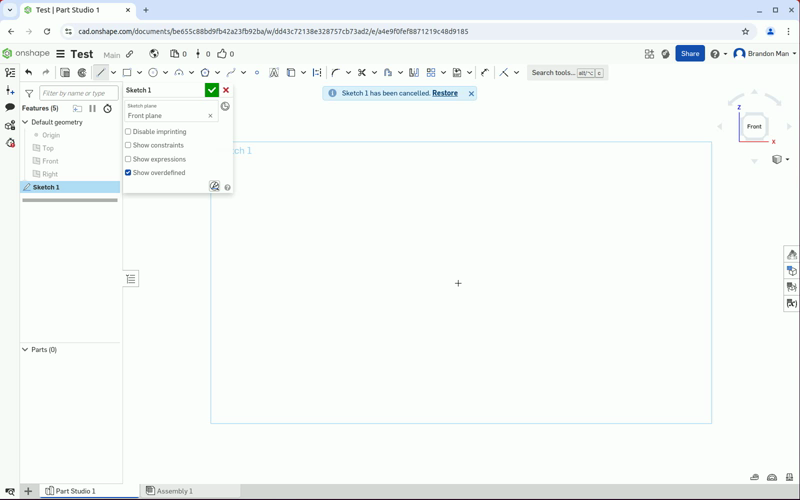
click(458, 282)
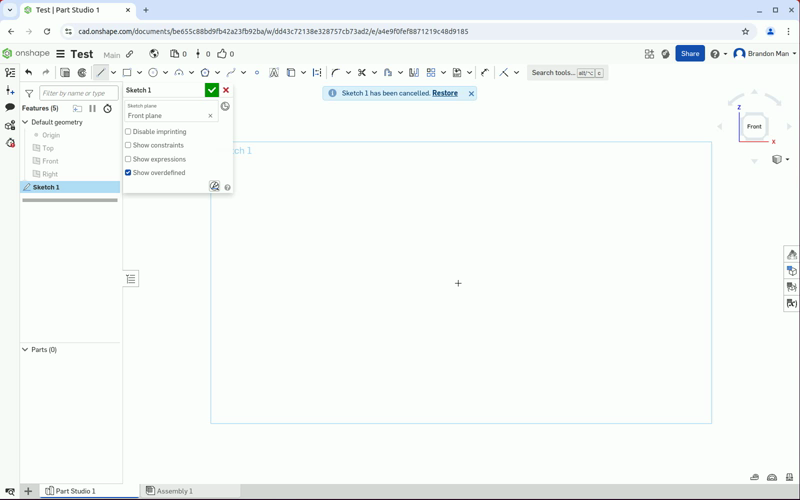
key_up(shift)
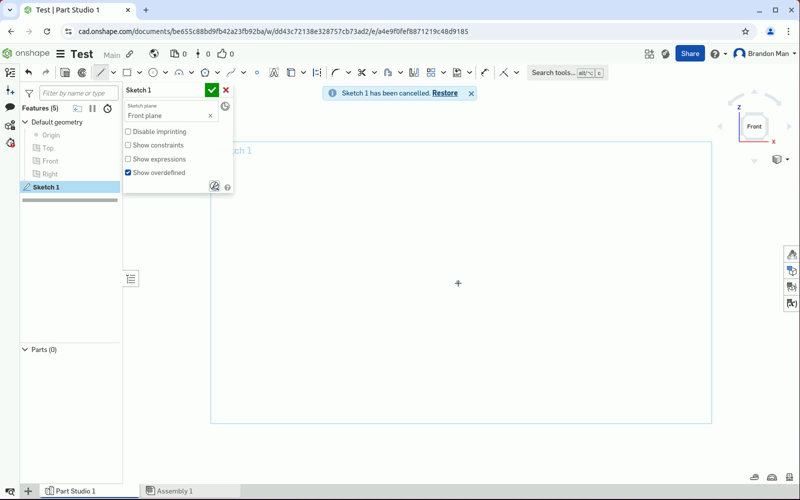
key_down(shift)
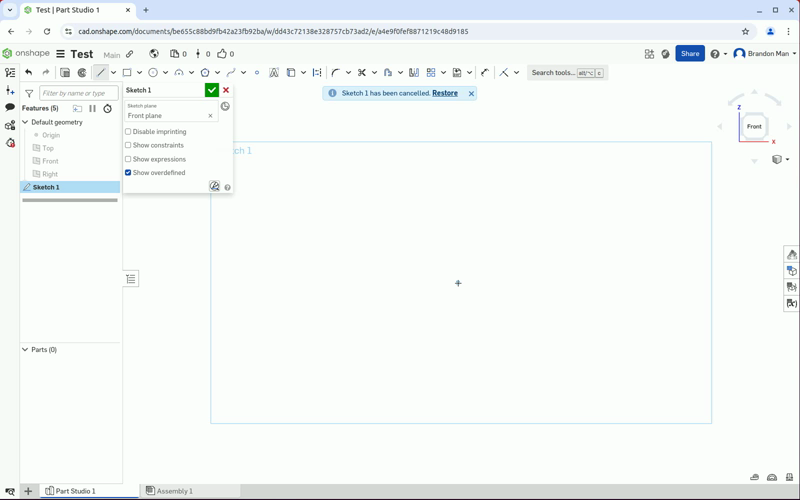
mouse_move(488, 282)
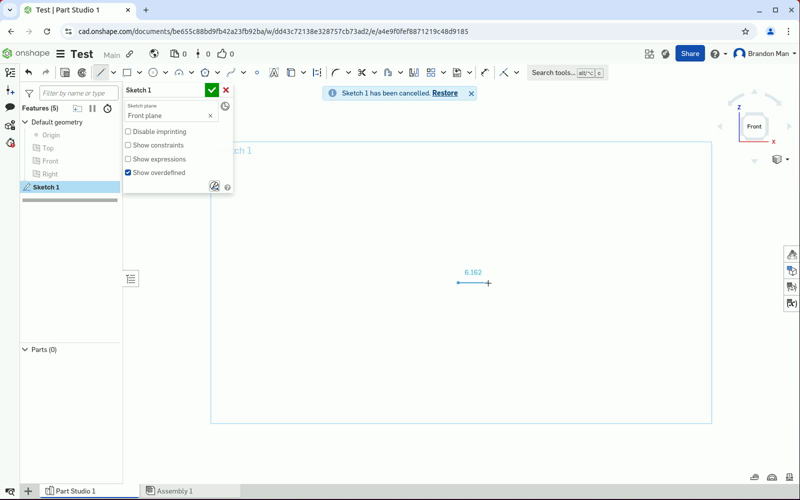
mouse_move(464, 282)
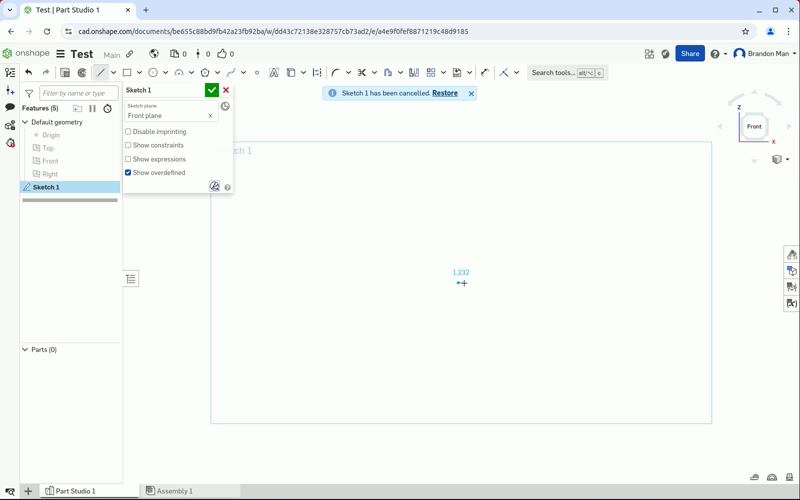
scroll(6)
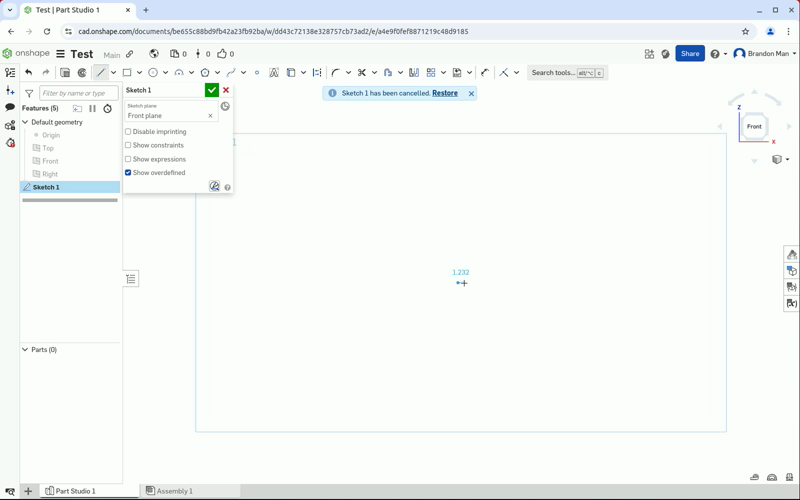
scroll(6)
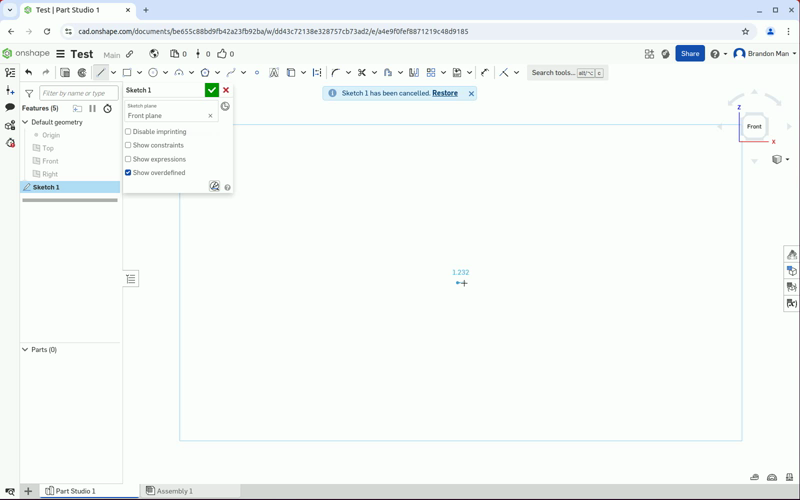
scroll(6)
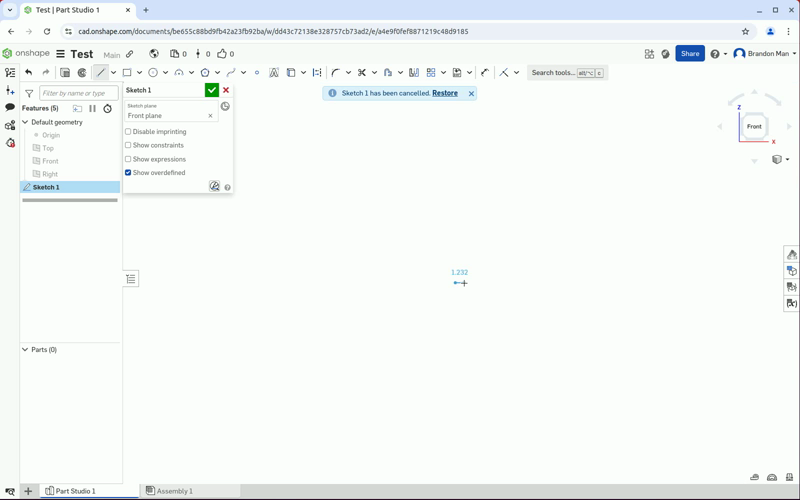
scroll(6)
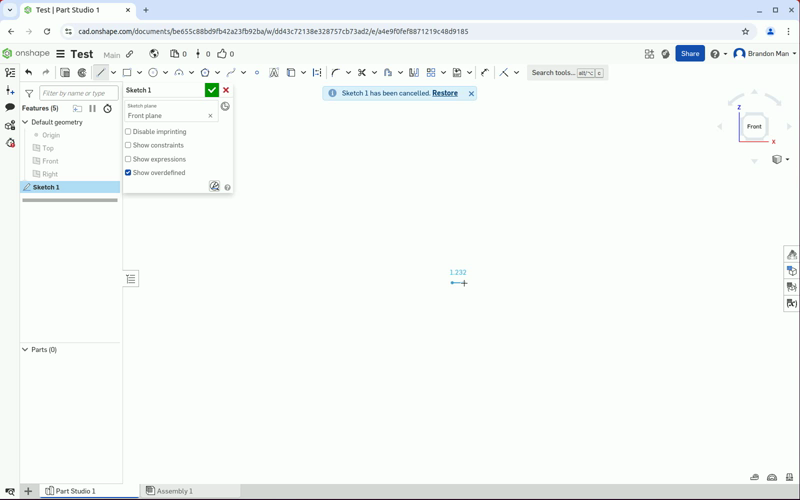
scroll(6)
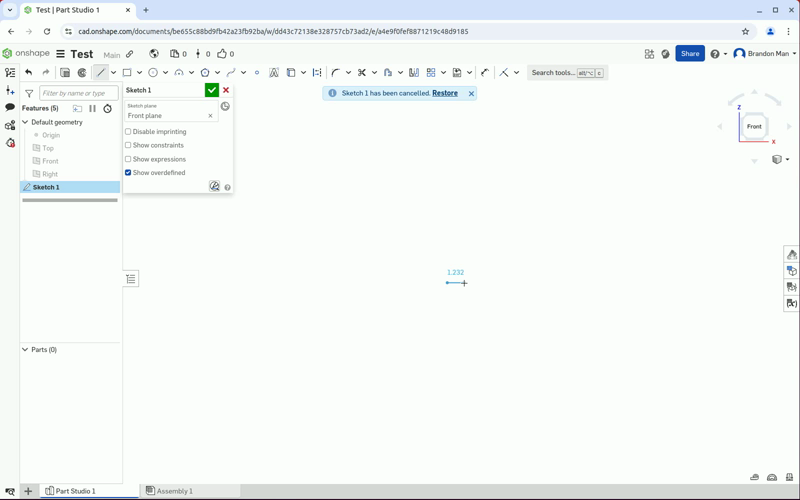
scroll(6)
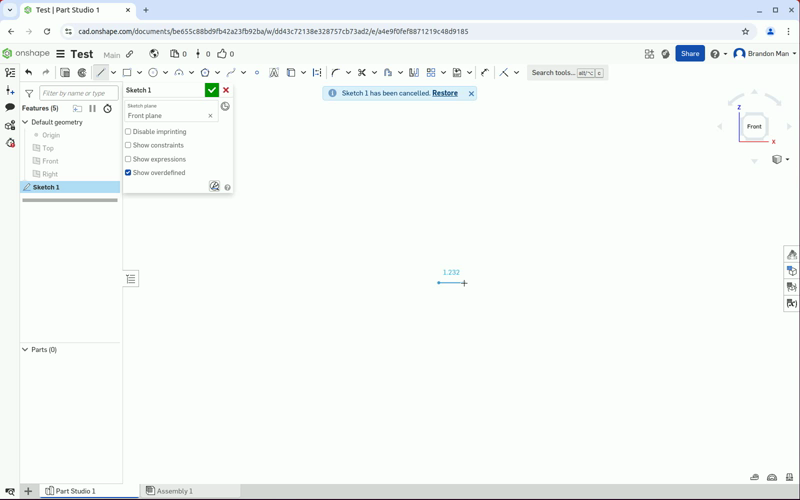
scroll(6)
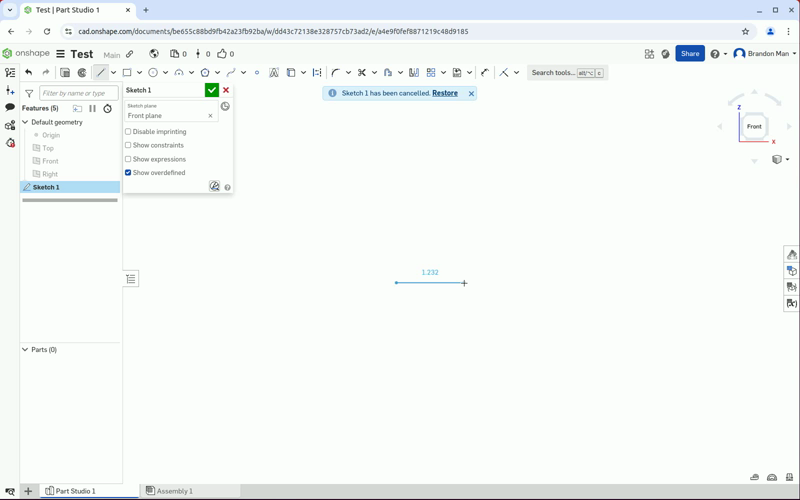
click(464, 282)
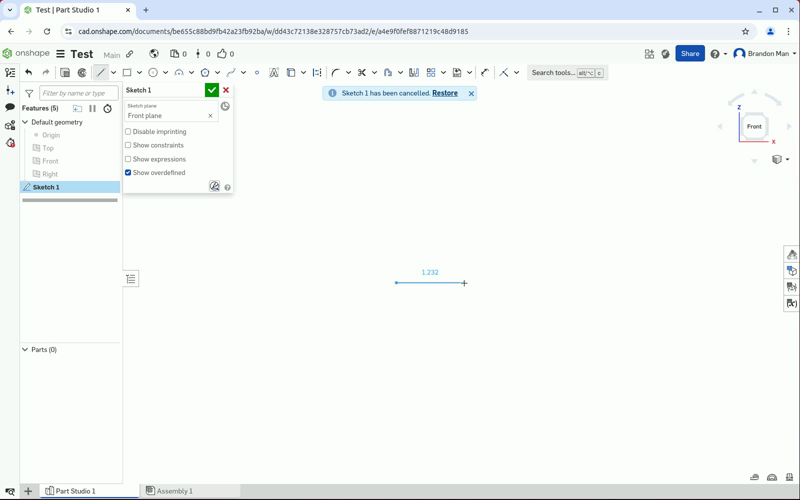
scroll(-6)
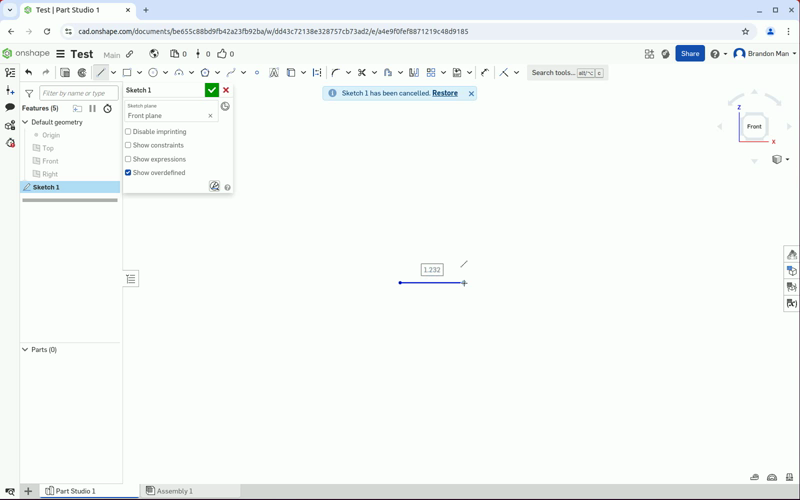
scroll(-6)
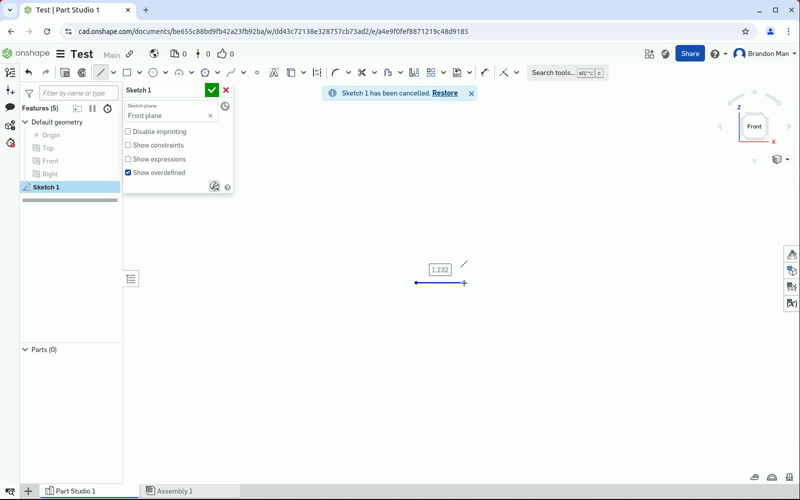
scroll(-6)
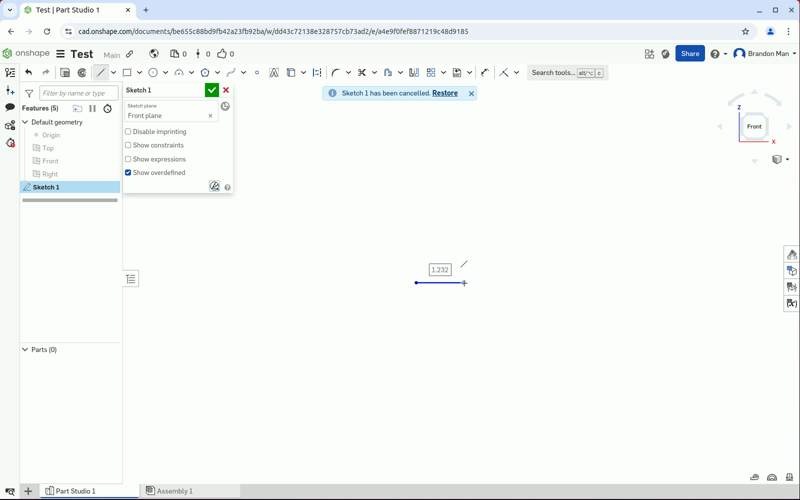
scroll(-6)
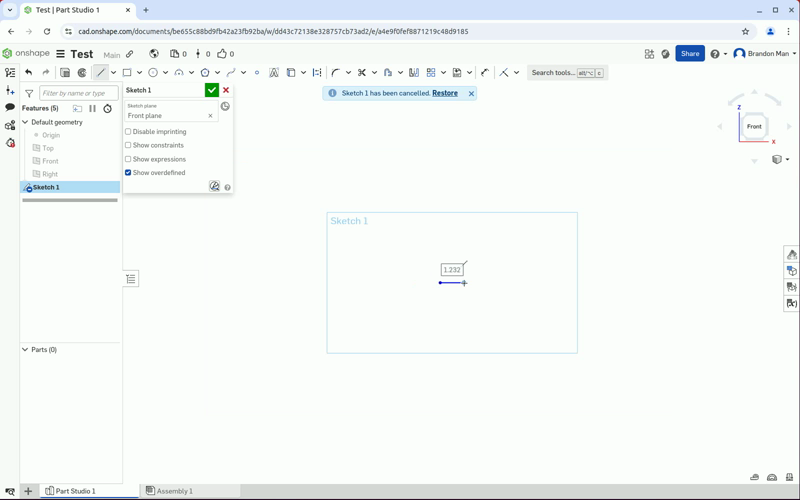
scroll(-6)
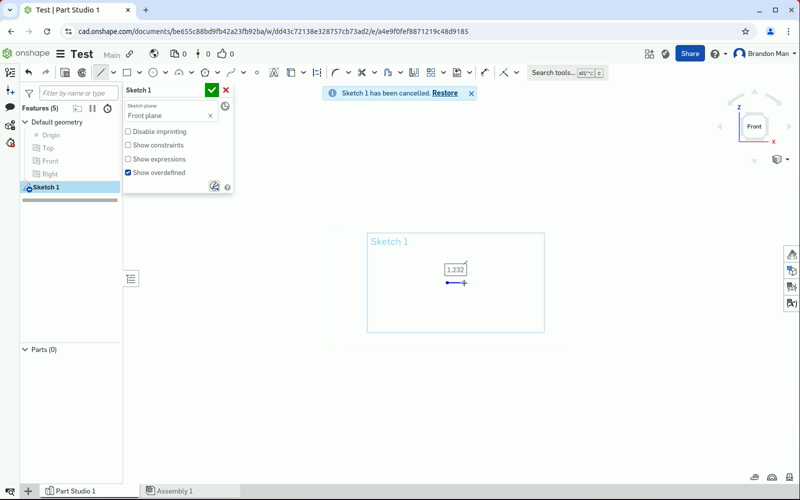
scroll(-6)
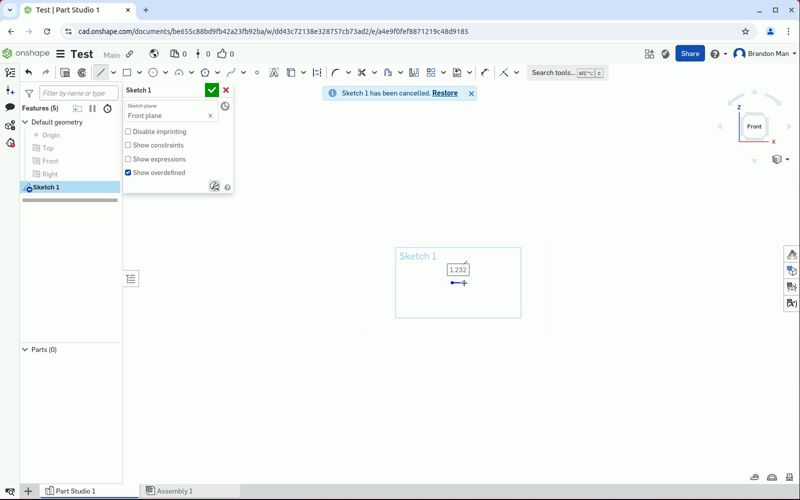
scroll(-6)
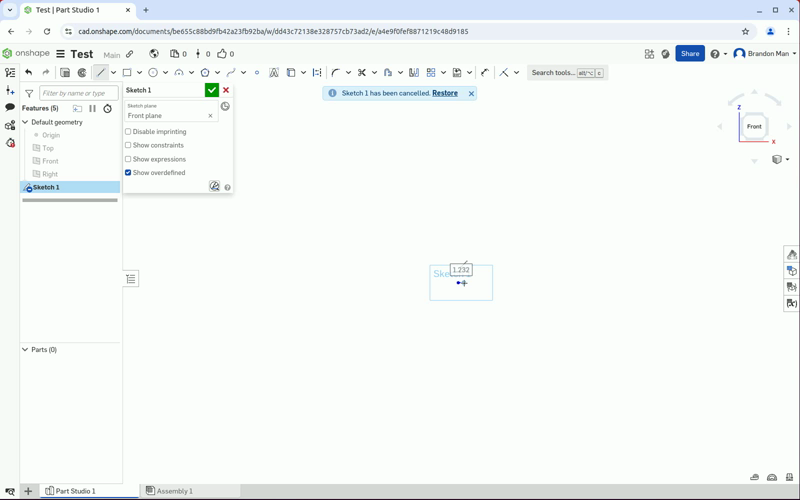
key_up(shift)
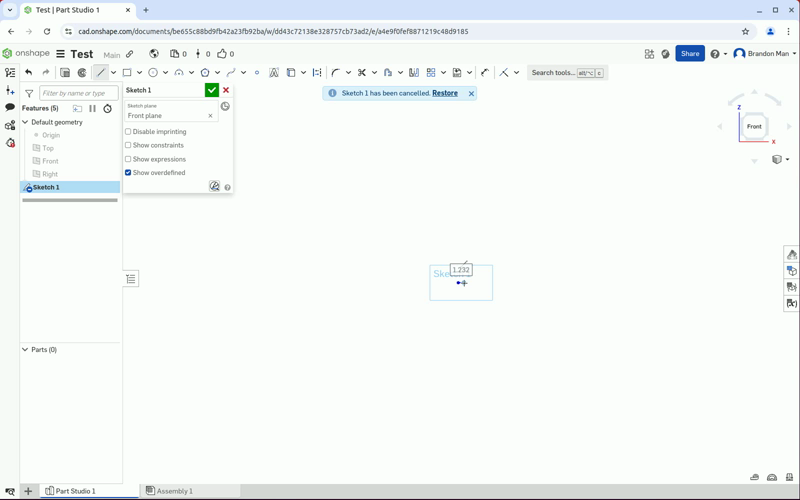
key_down(shift)
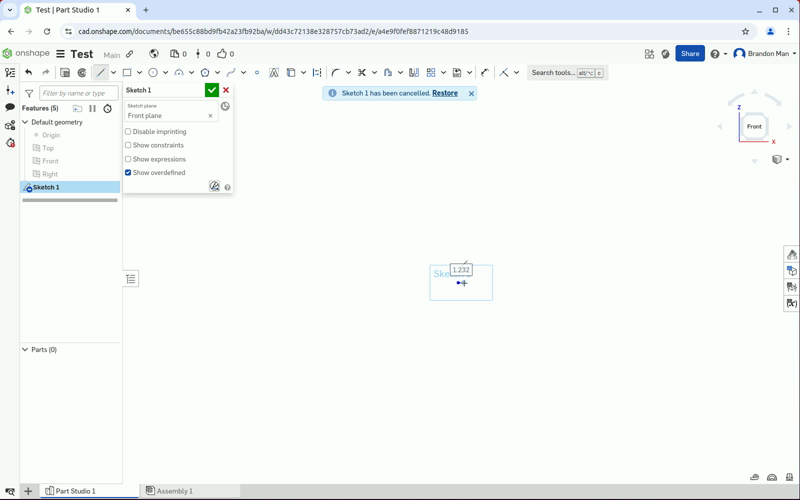
mouse_move(494, 282)
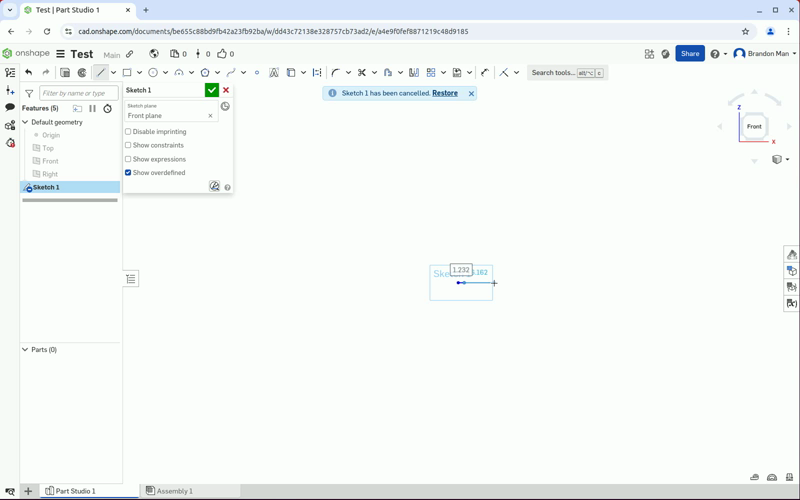
mouse_move(464, 281)
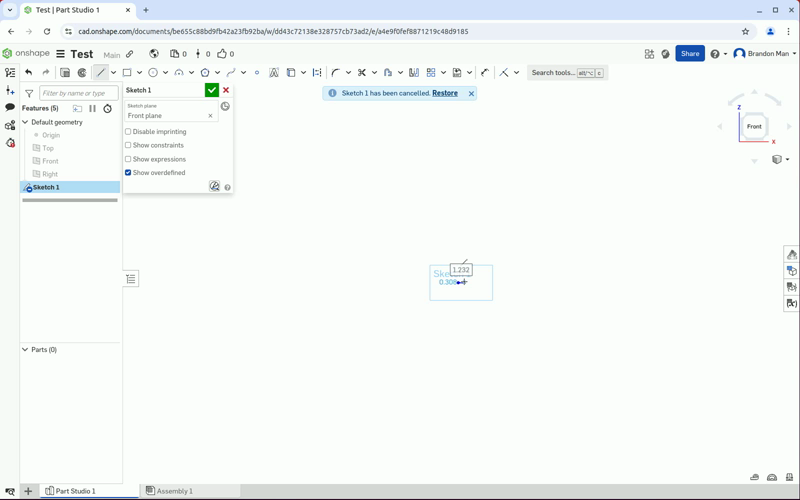
scroll(6)
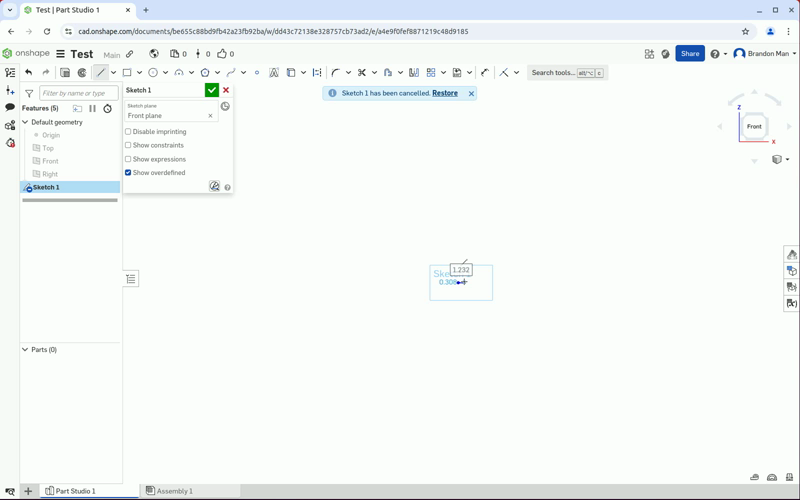
scroll(6)
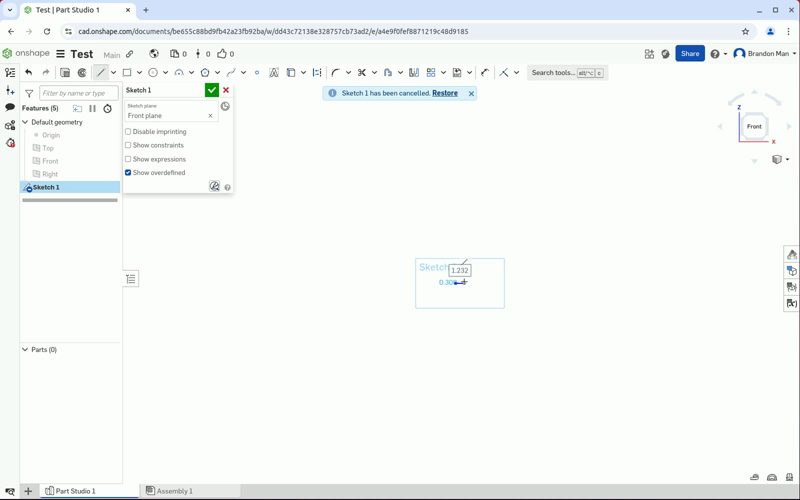
scroll(6)
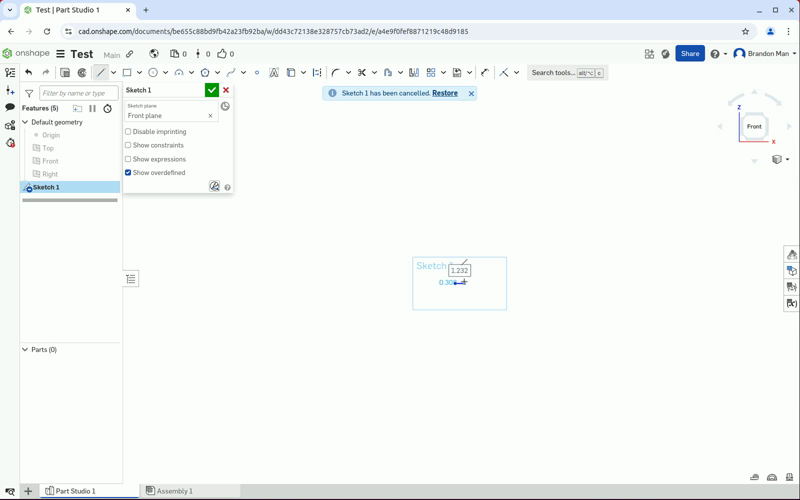
scroll(6)
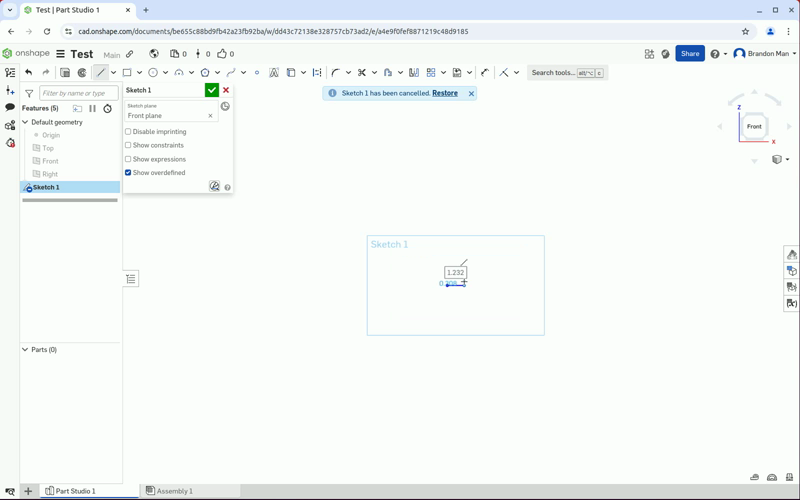
scroll(6)
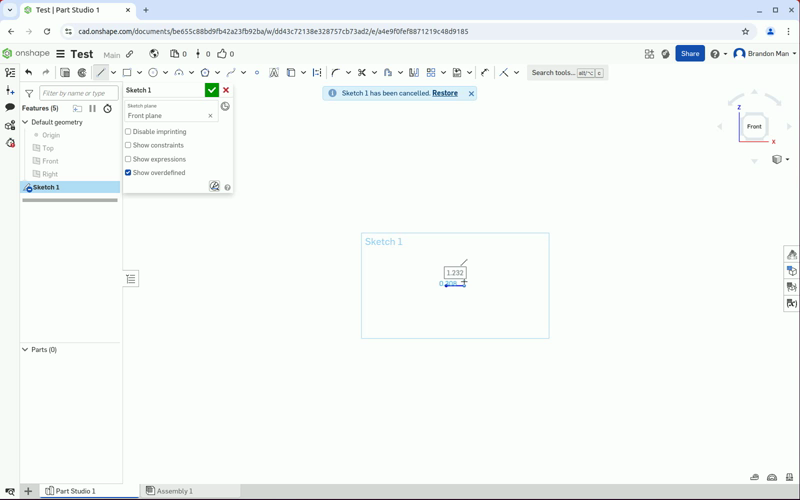
scroll(6)
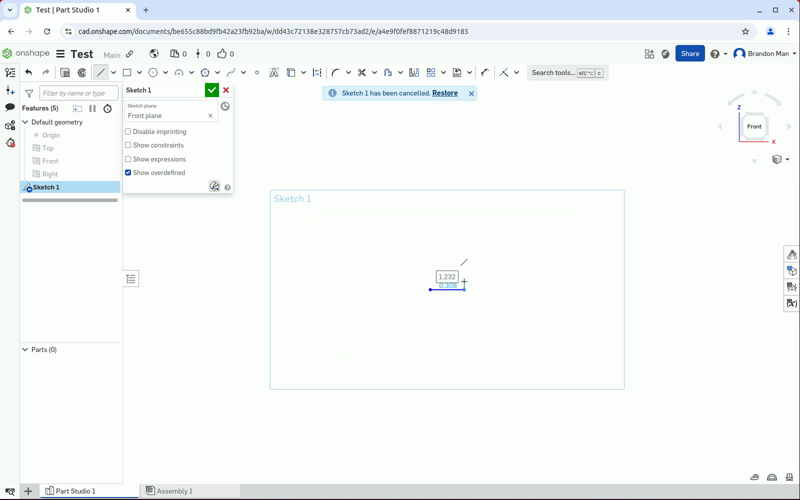
scroll(6)
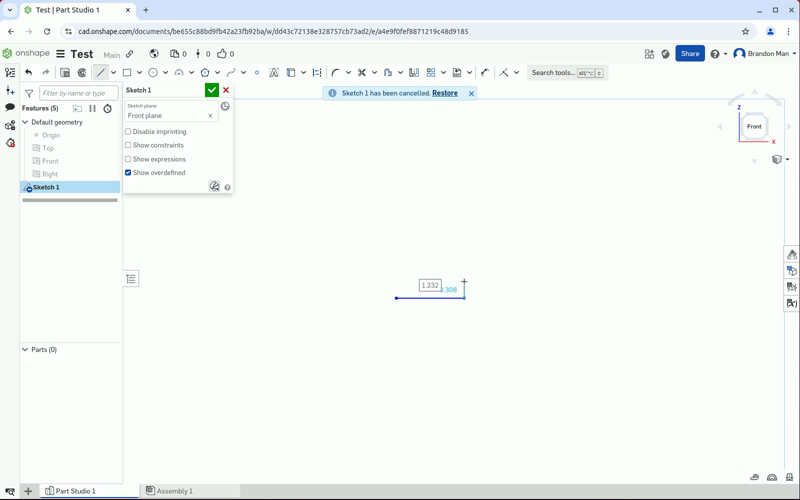
click(464, 281)
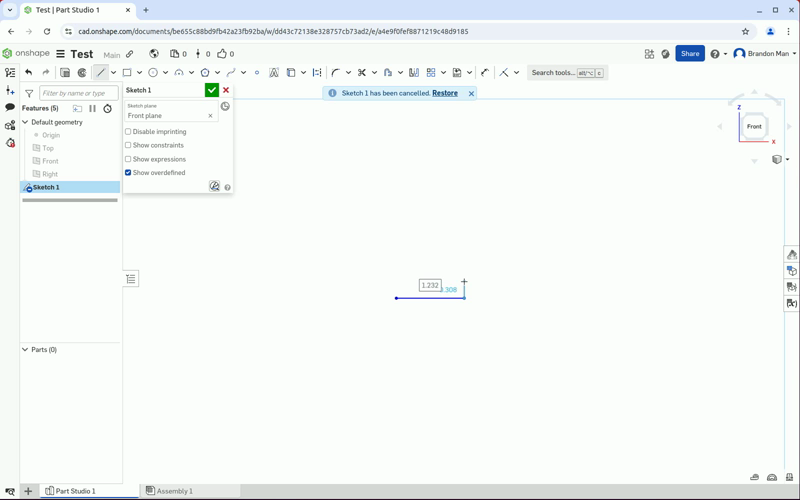
scroll(-6)
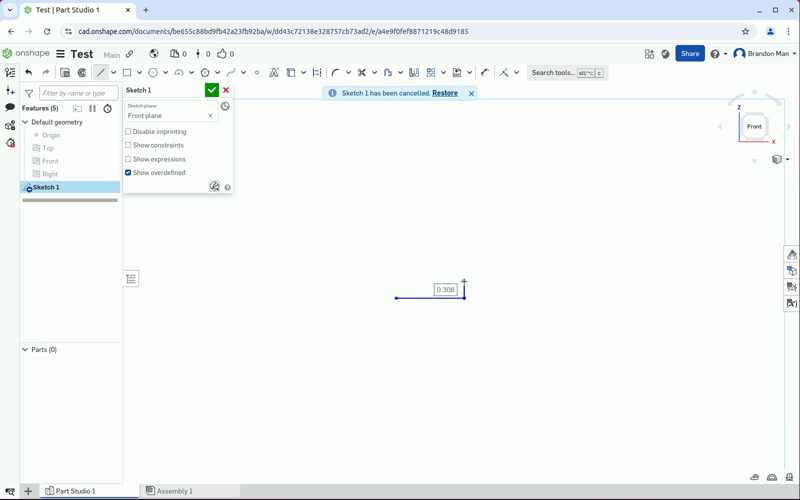
scroll(-6)
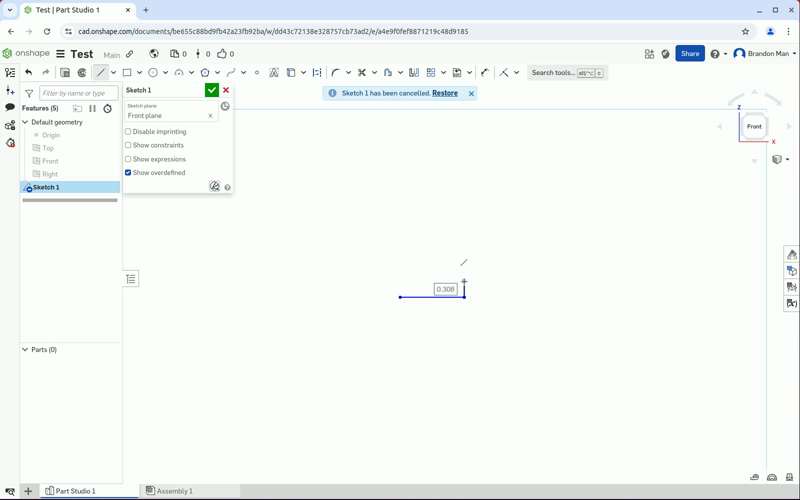
scroll(-6)
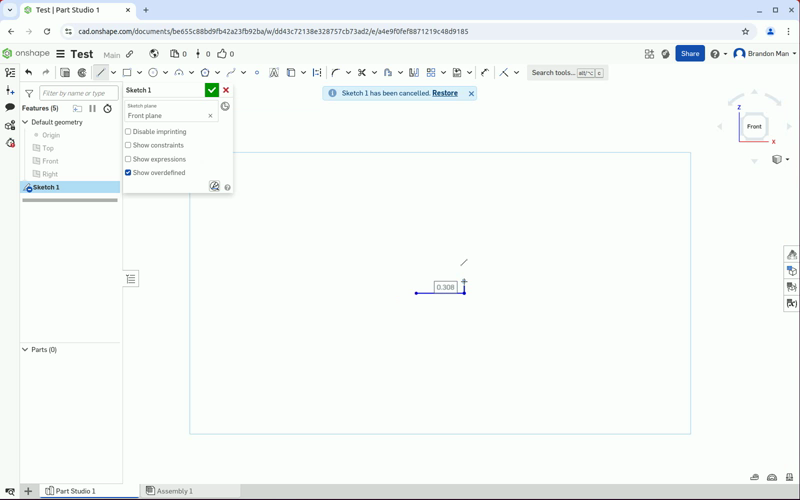
scroll(-6)
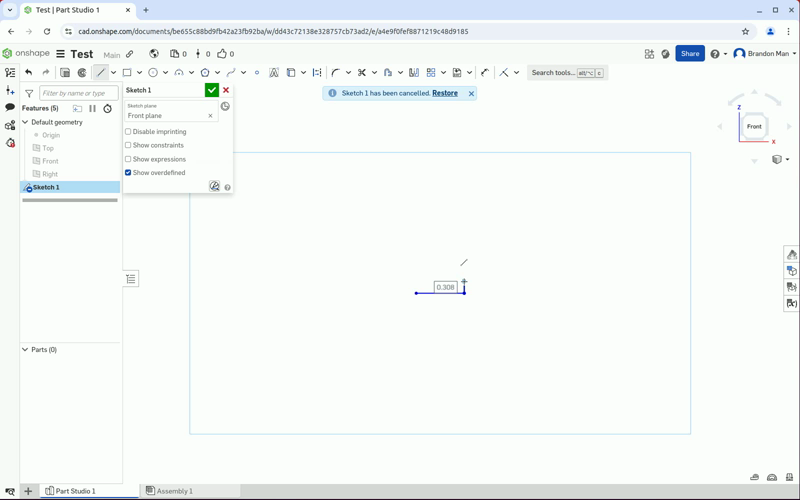
scroll(-6)
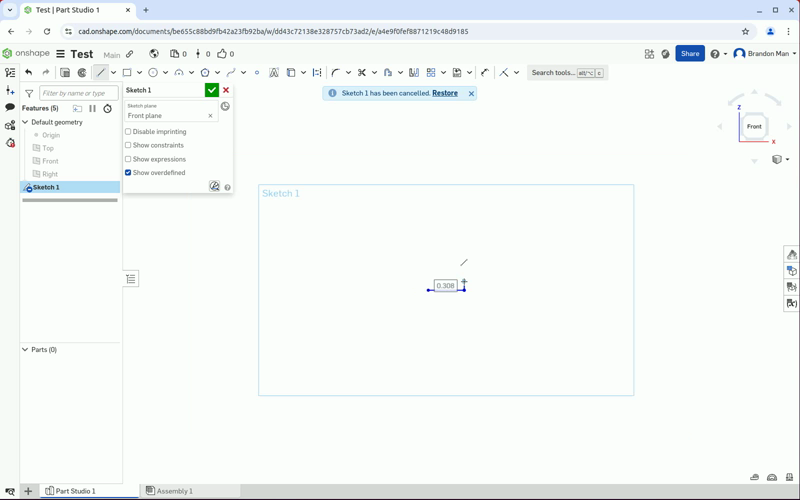
scroll(-6)
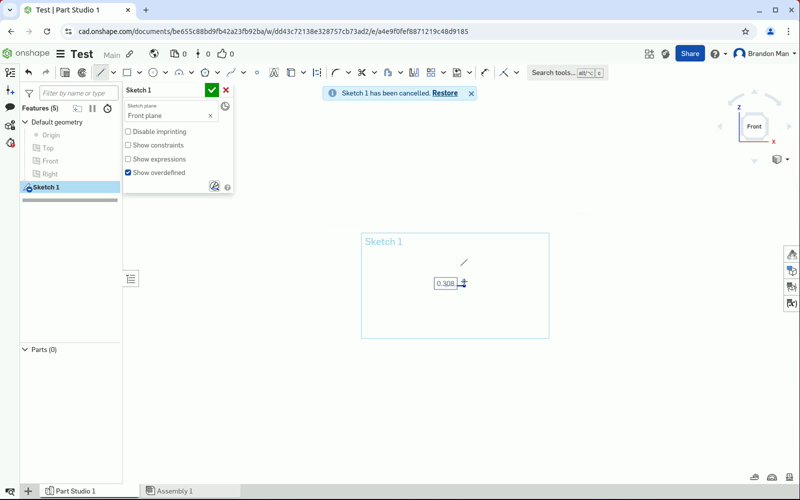
scroll(-6)
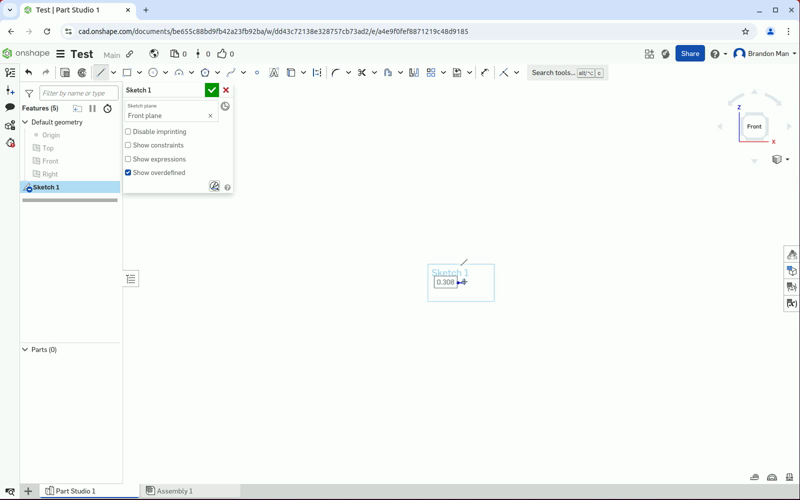
key_up(shift)
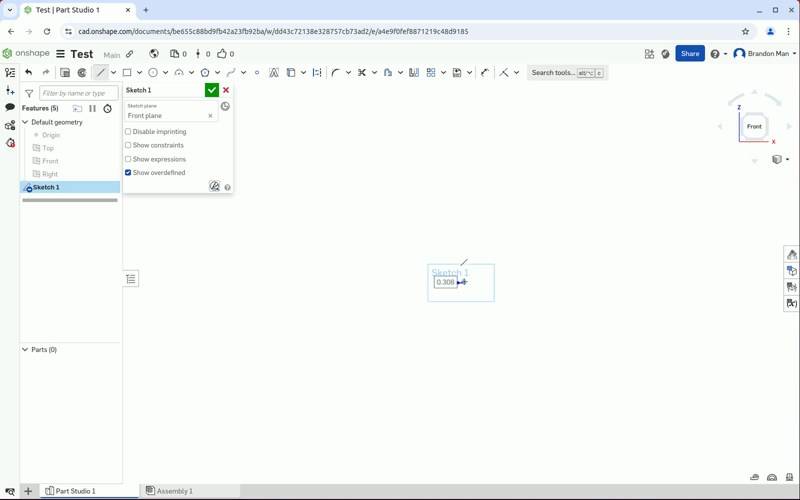
key_down(shift)
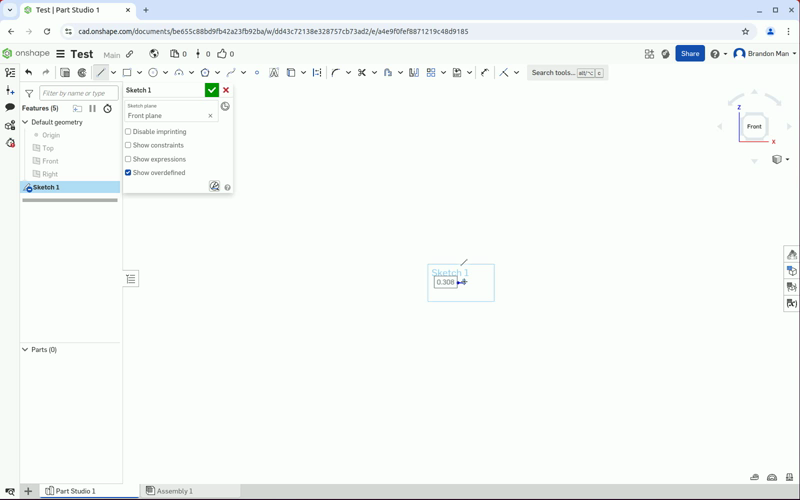
mouse_move(494, 281)
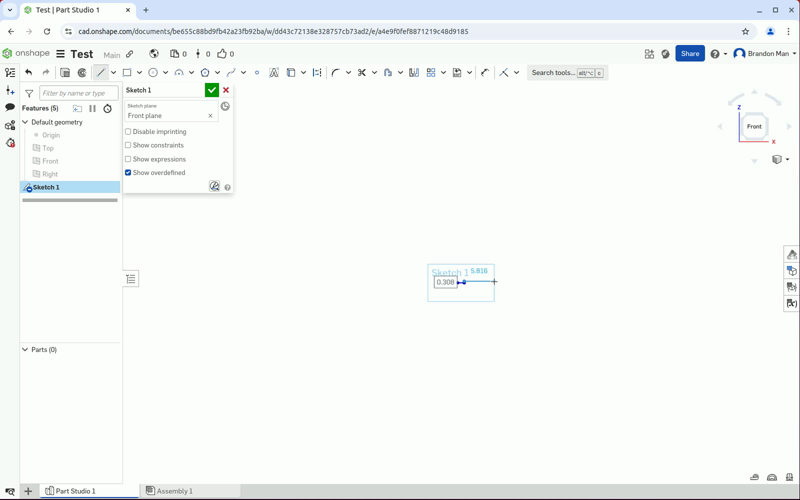
mouse_move(458, 281)
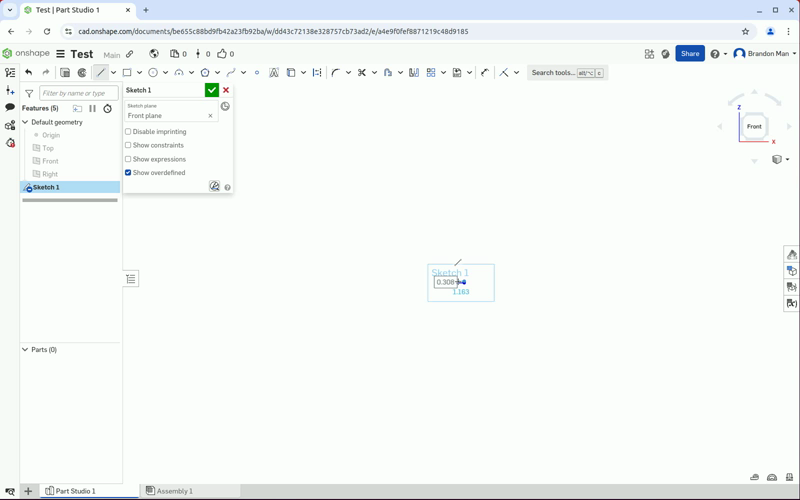
scroll(6)
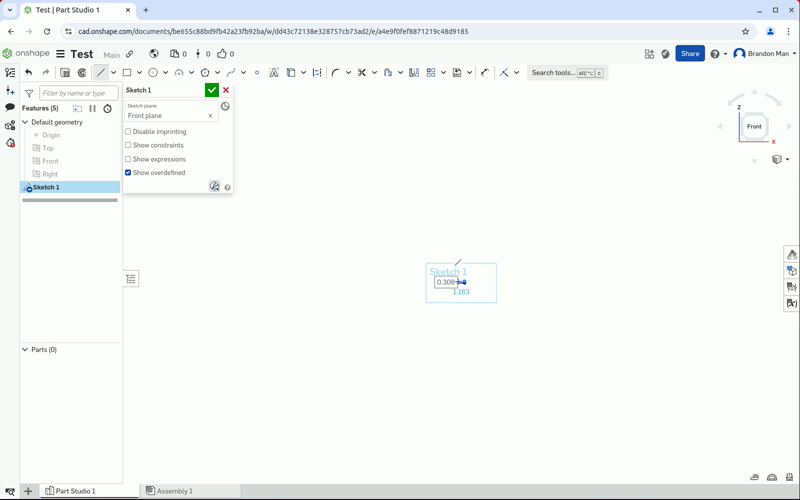
scroll(6)
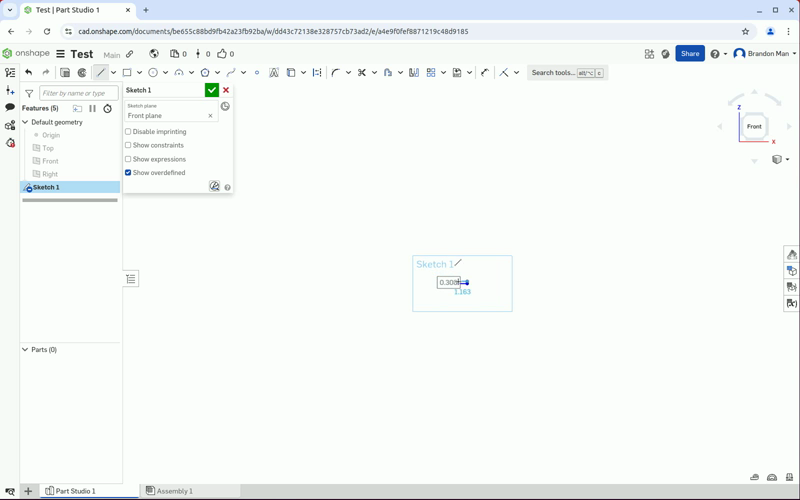
scroll(6)
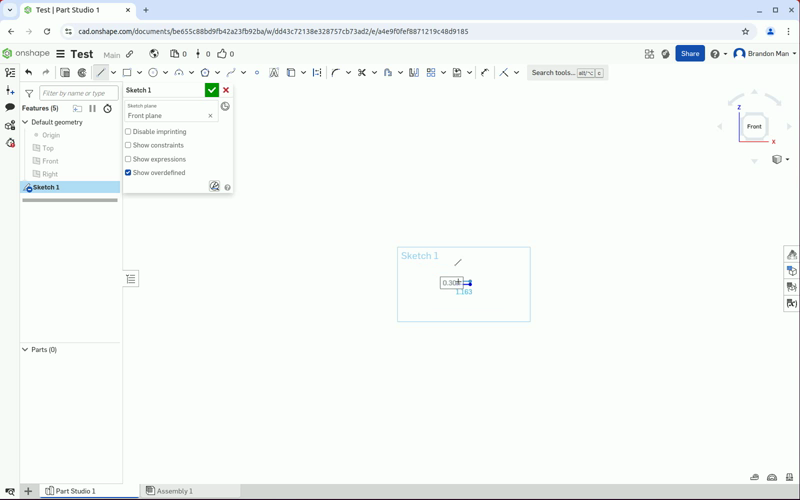
scroll(6)
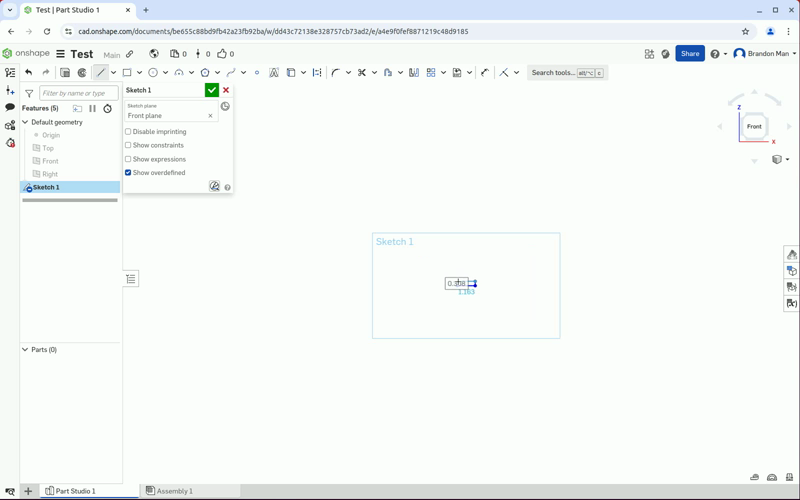
scroll(6)
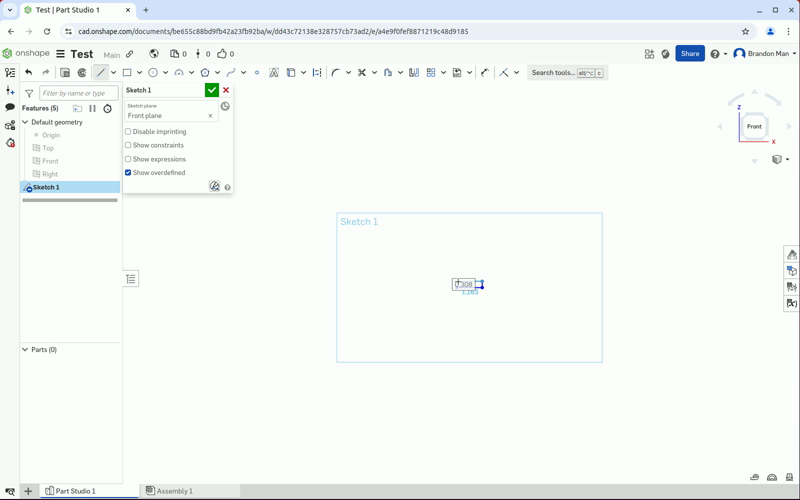
scroll(6)
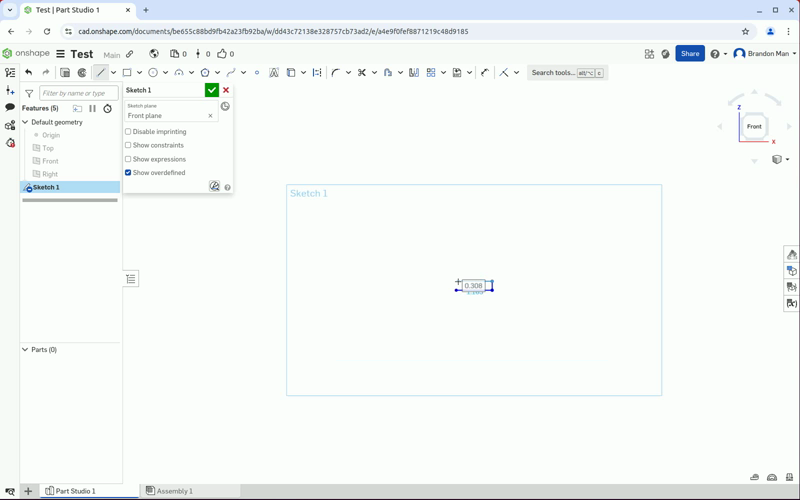
scroll(6)
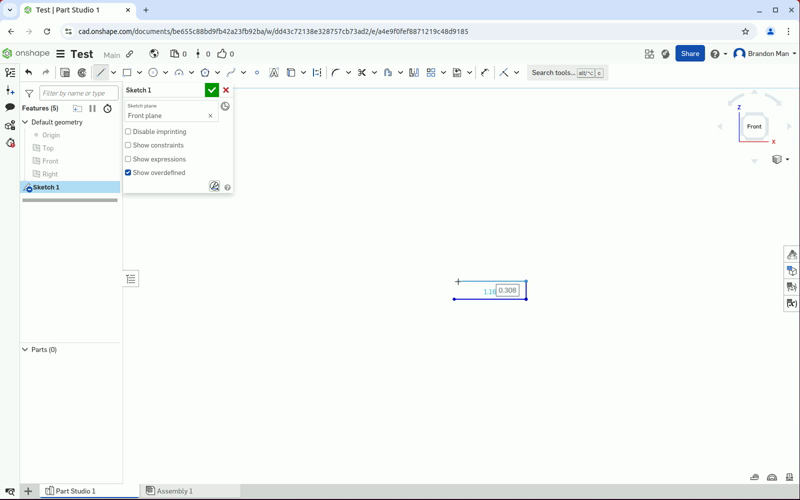
click(458, 281)
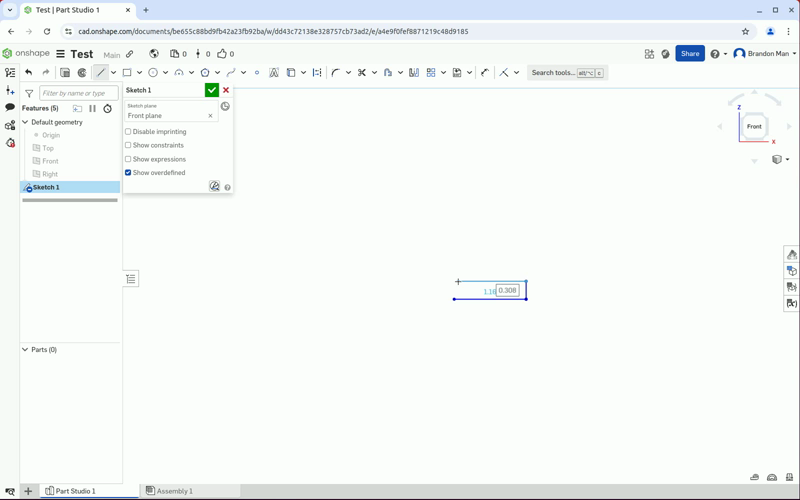
scroll(-6)
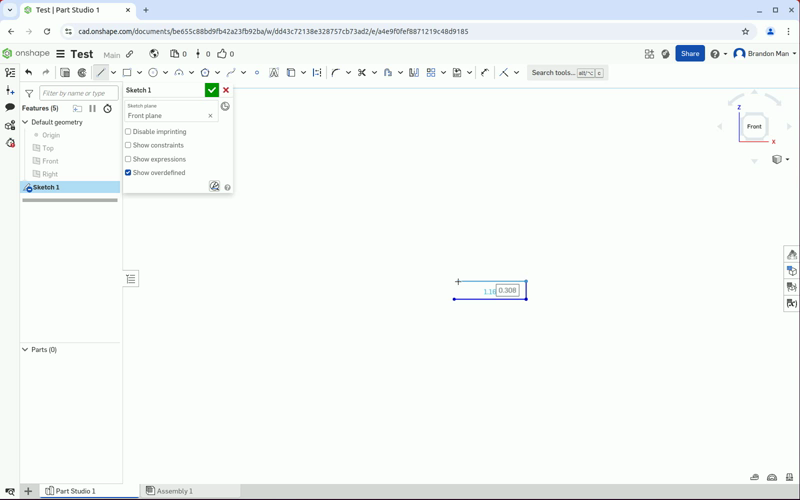
scroll(-6)
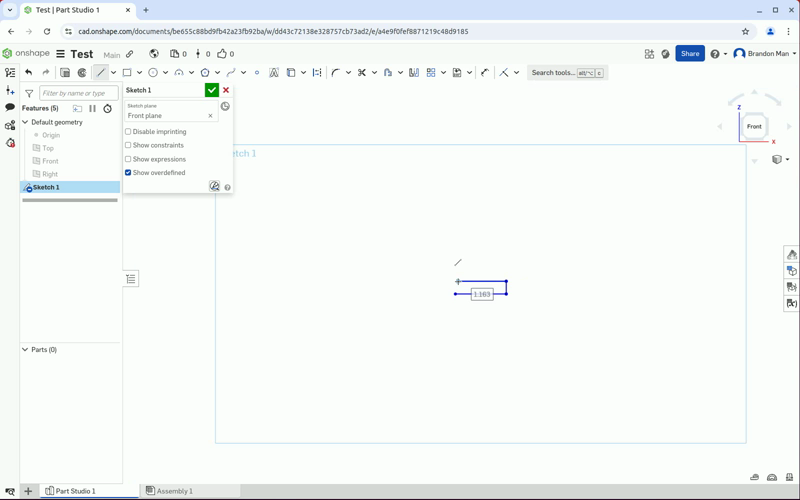
scroll(-6)
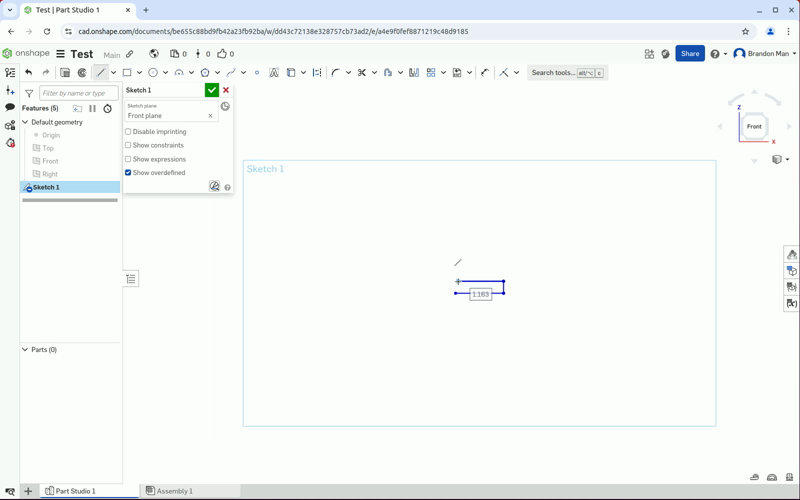
scroll(-6)
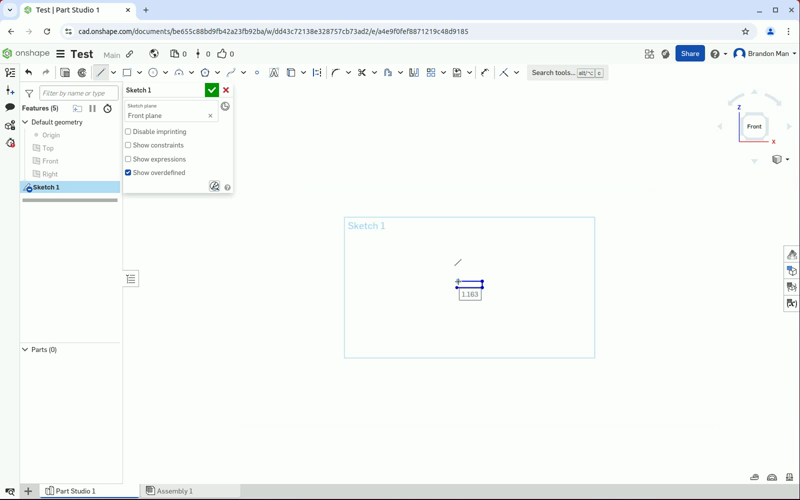
scroll(-6)
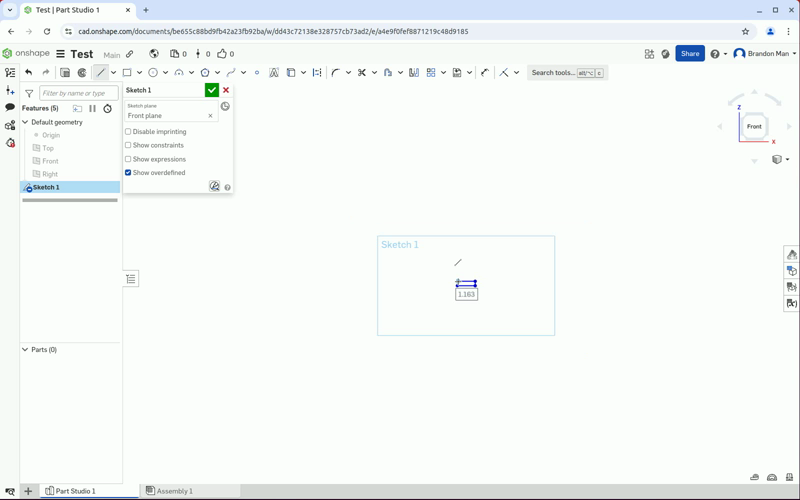
scroll(-6)
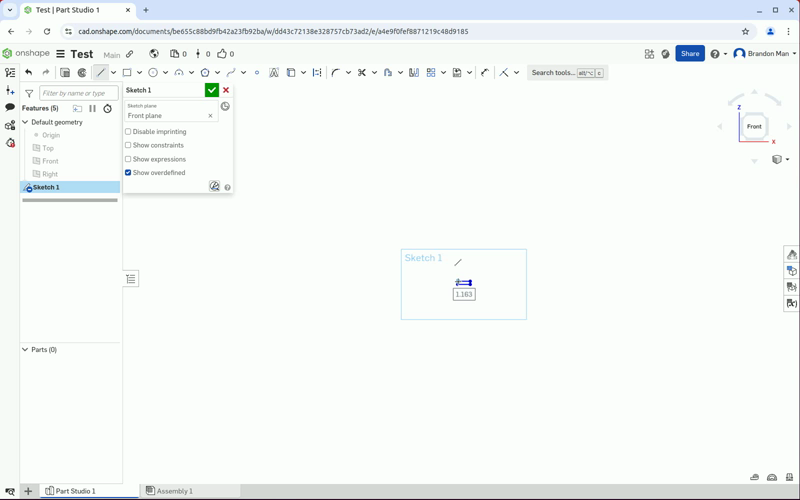
scroll(-6)
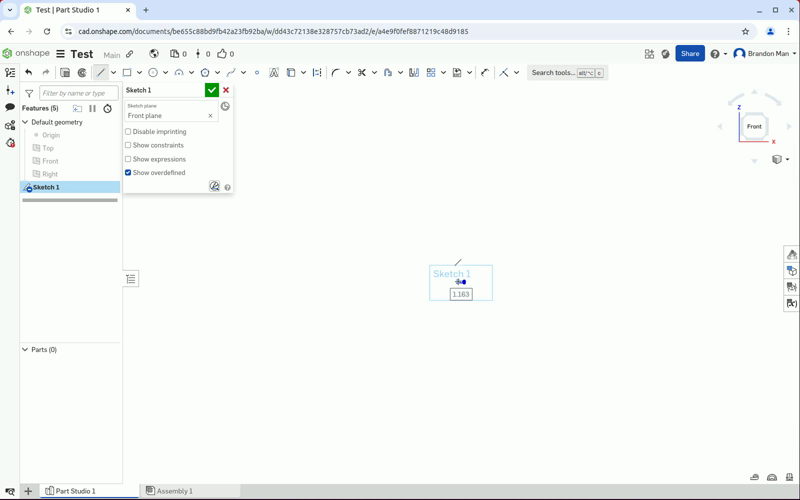
key_up(shift)
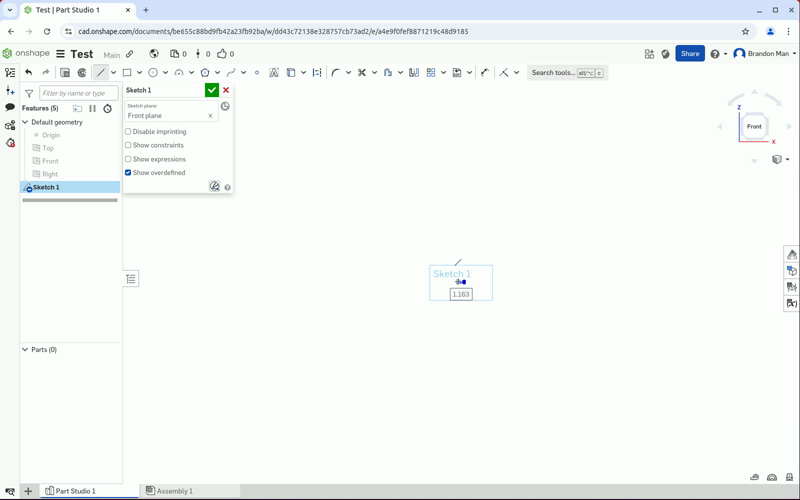
mouse_move(488, 281)
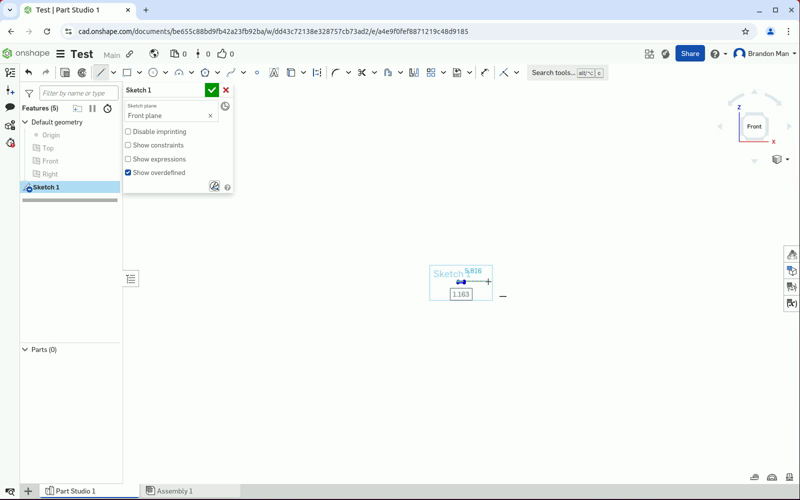
key_down(shift)
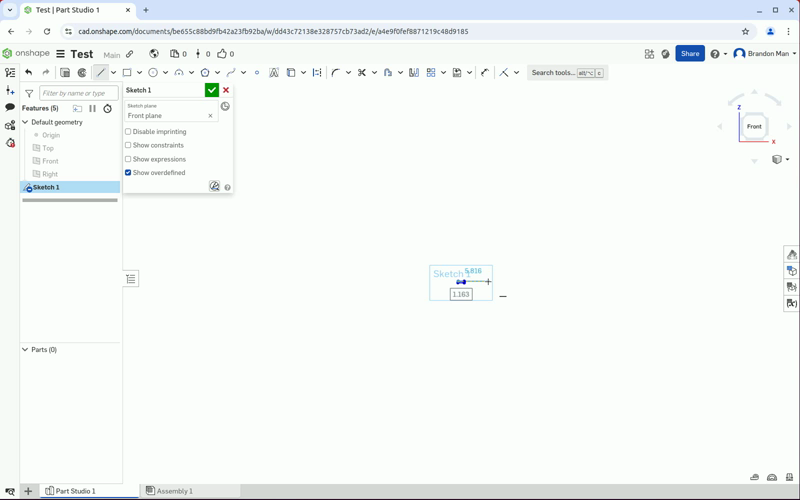
mouse_move(458, 282)
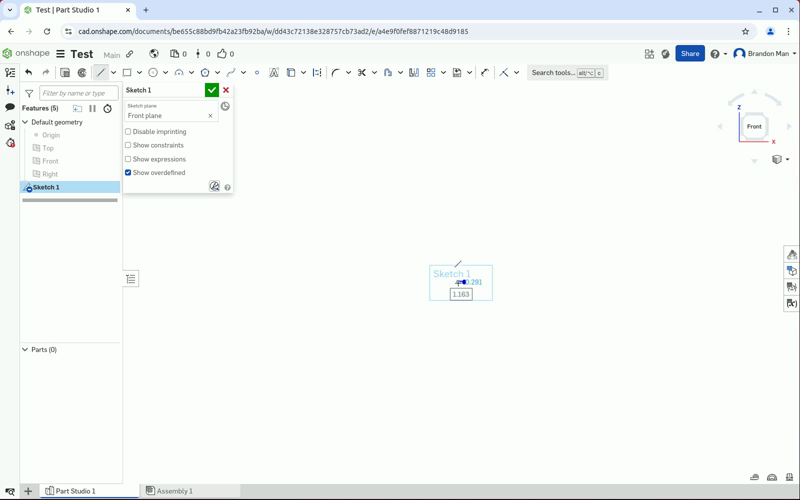
scroll(6)
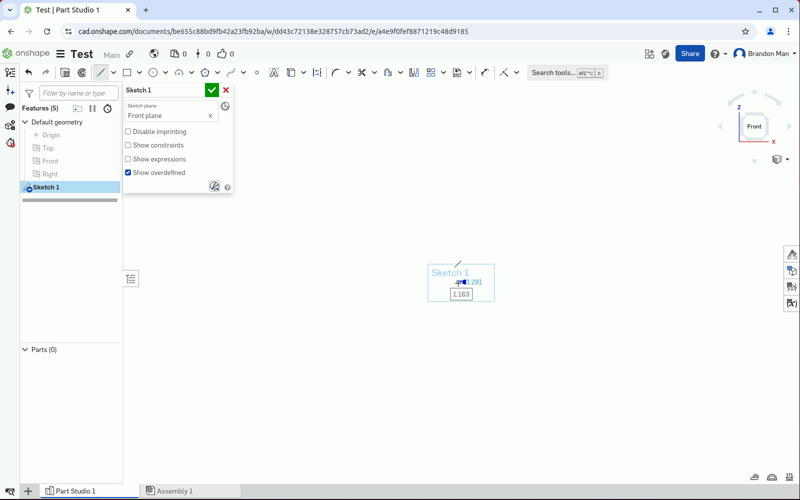
scroll(6)
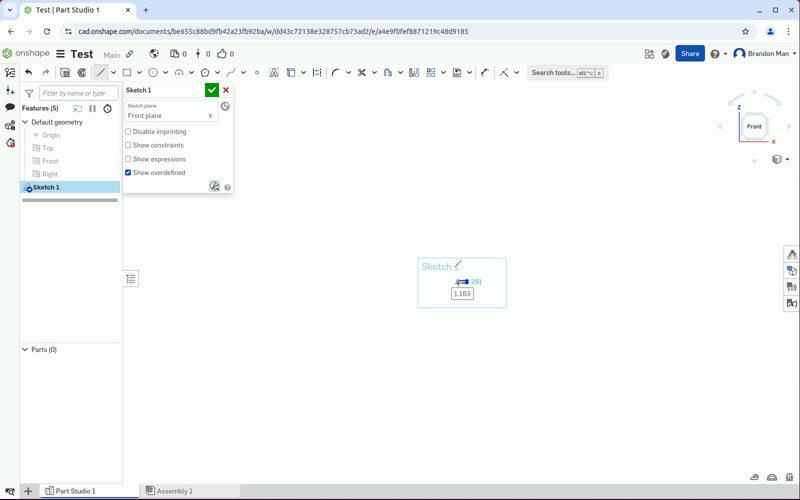
scroll(6)
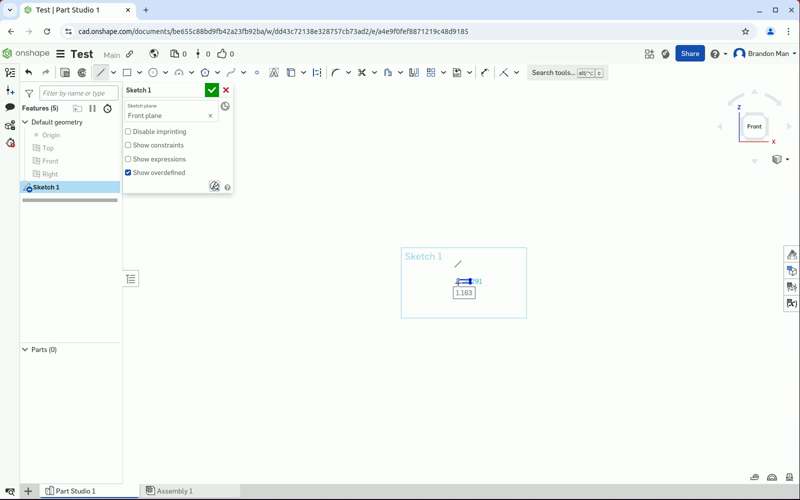
scroll(6)
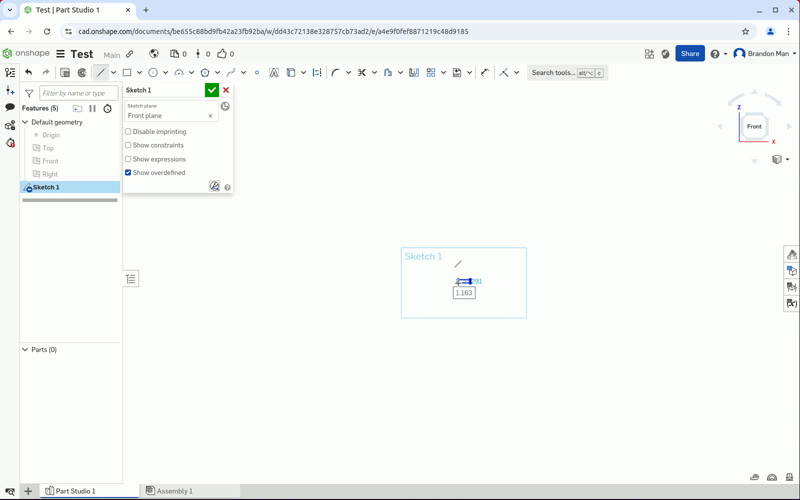
scroll(6)
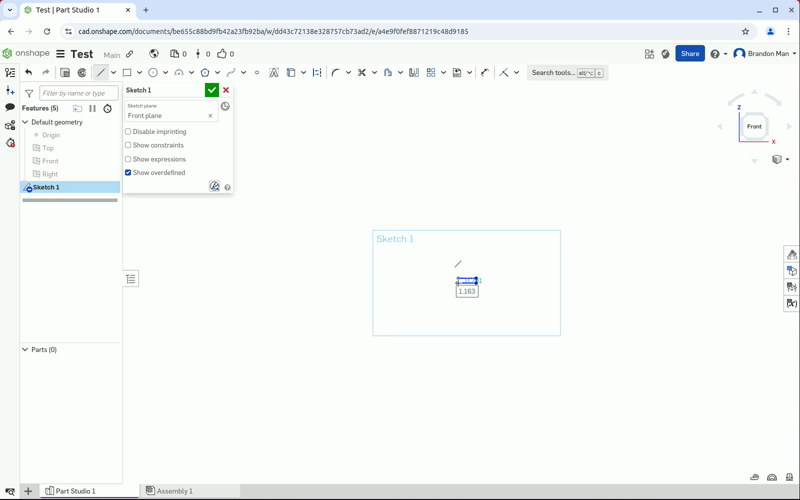
scroll(6)
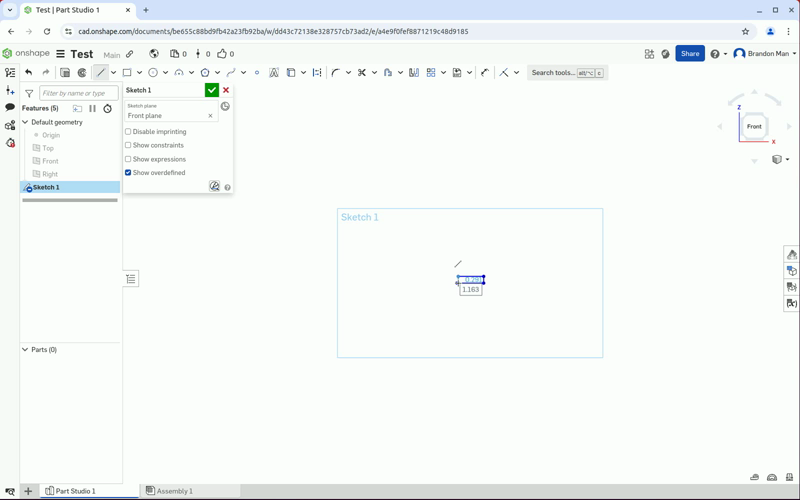
scroll(6)
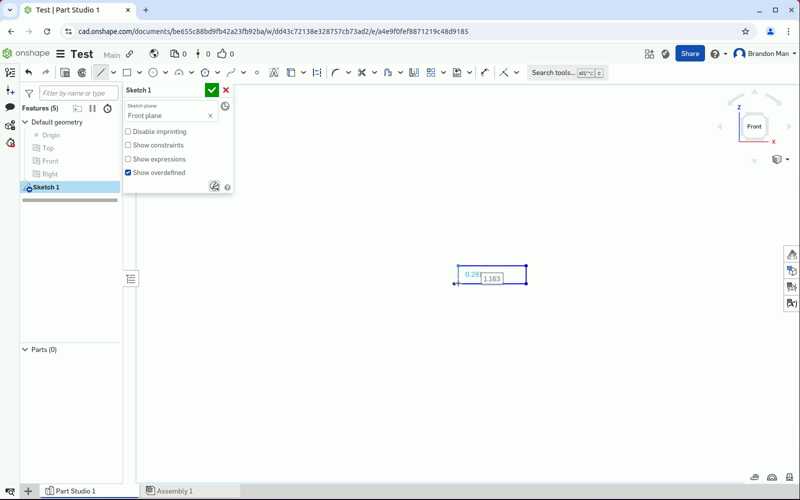
key_up(shift)
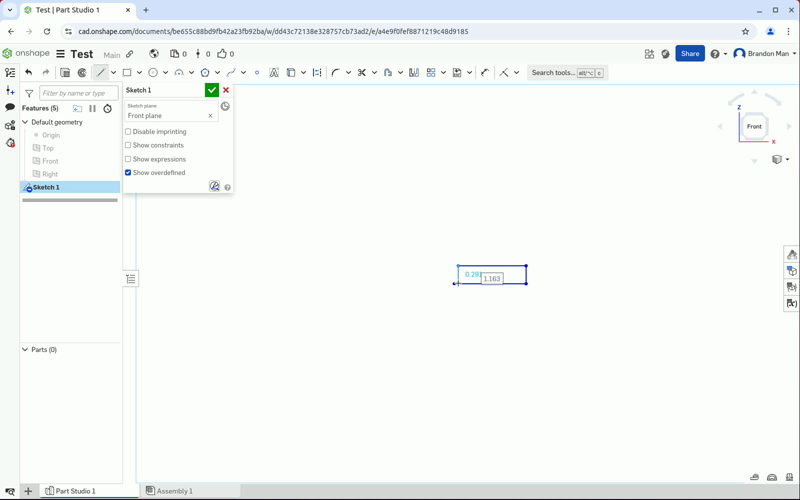
click(458, 282)
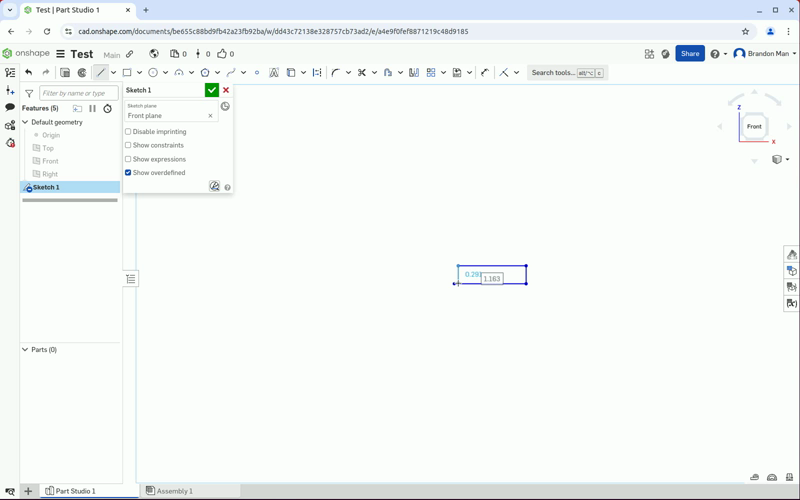
scroll(-6)
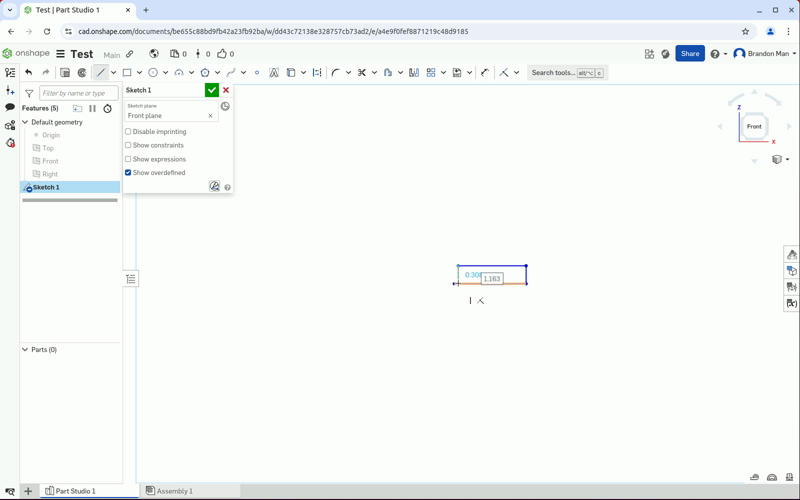
scroll(-6)
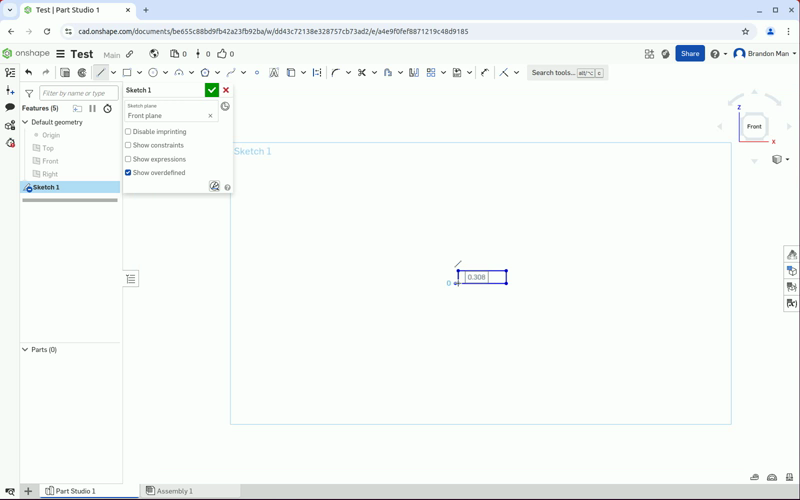
scroll(-6)
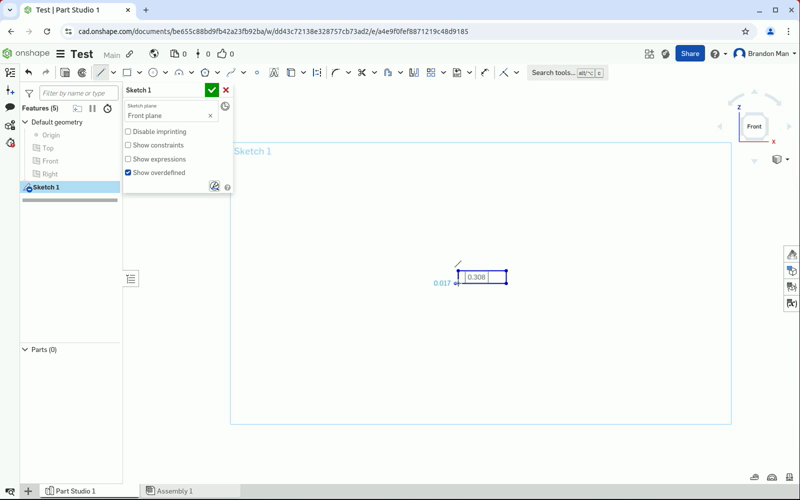
scroll(-6)
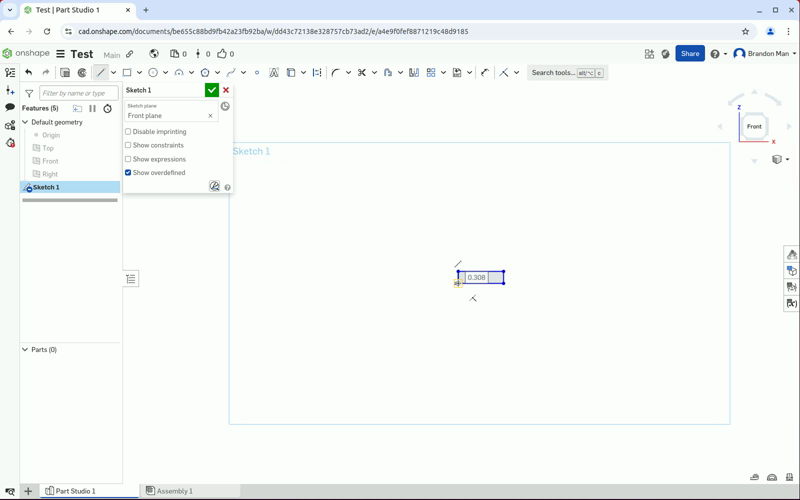
scroll(-6)
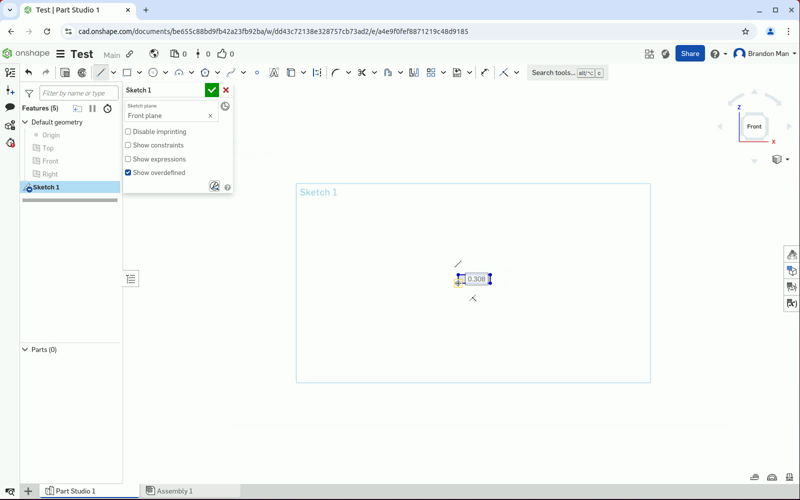
scroll(-6)
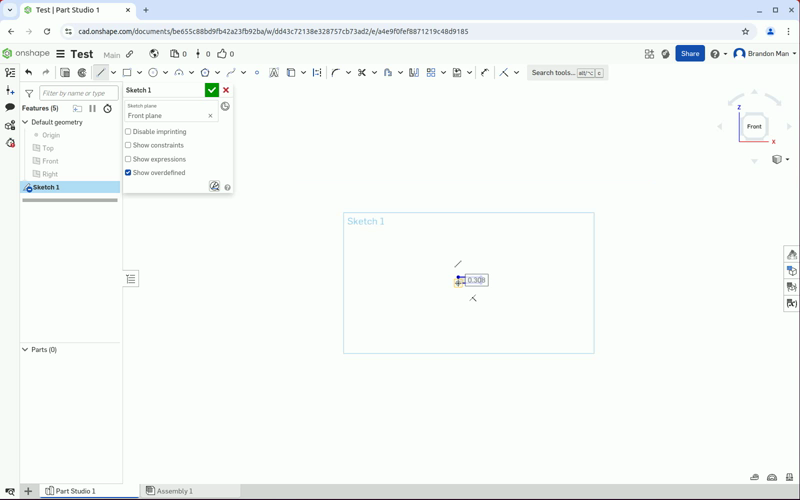
scroll(-6)
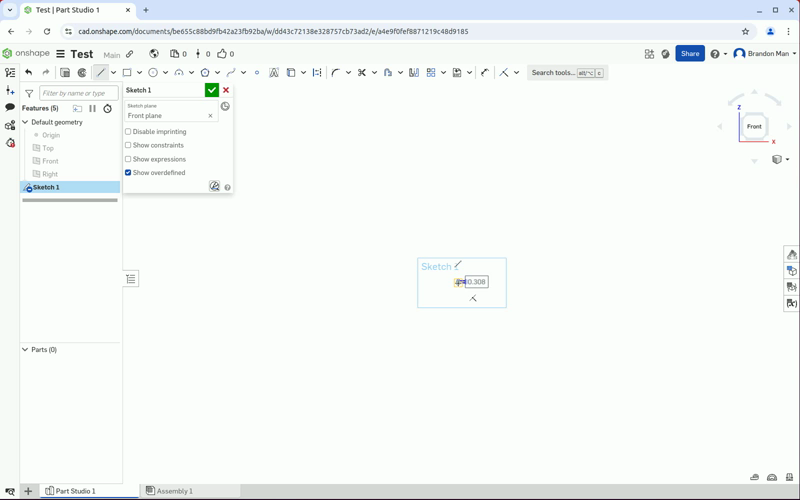
key(esc)
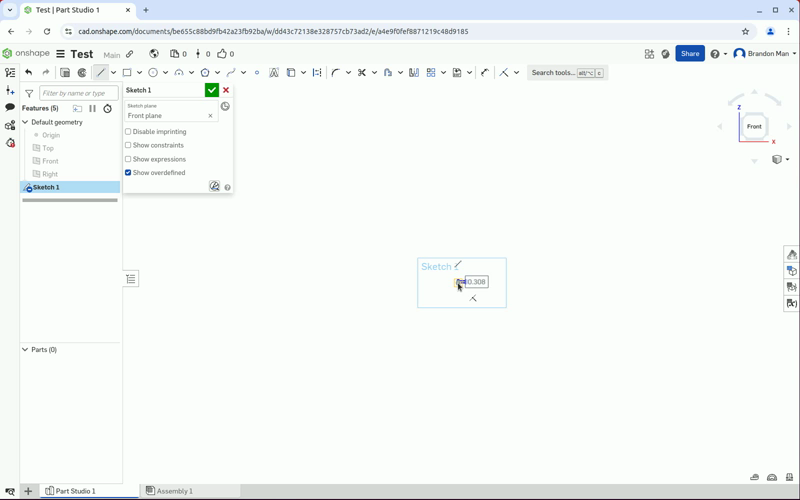
mouse_move(460, 282)
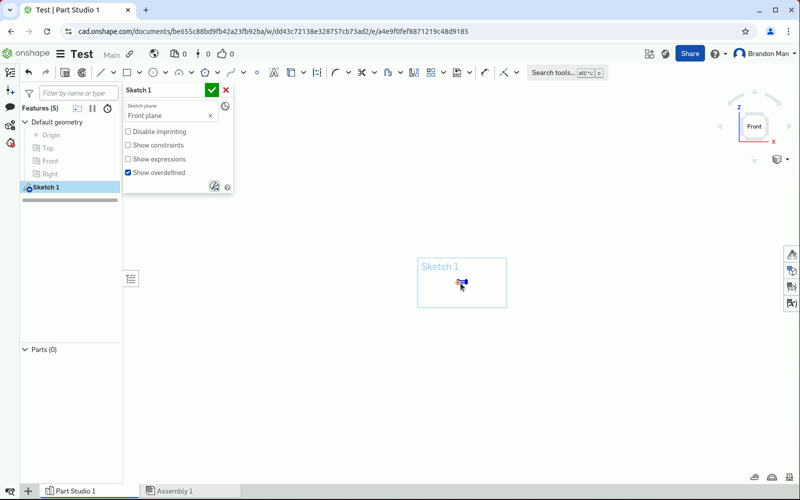
scroll(6)
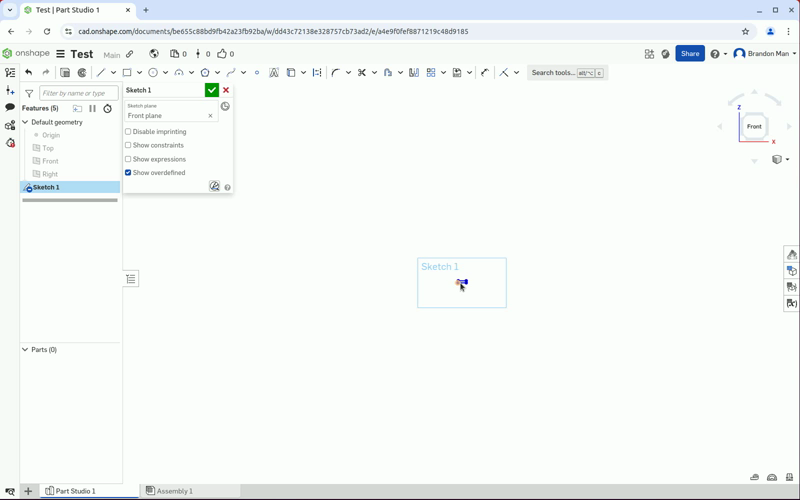
scroll(6)
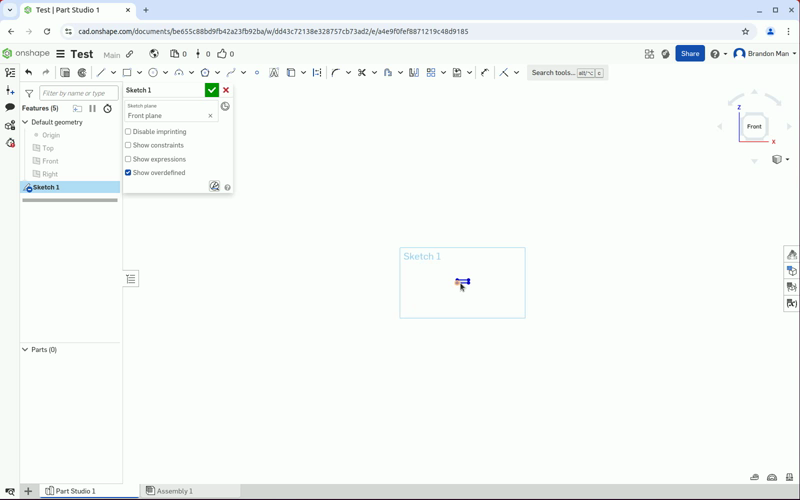
scroll(6)
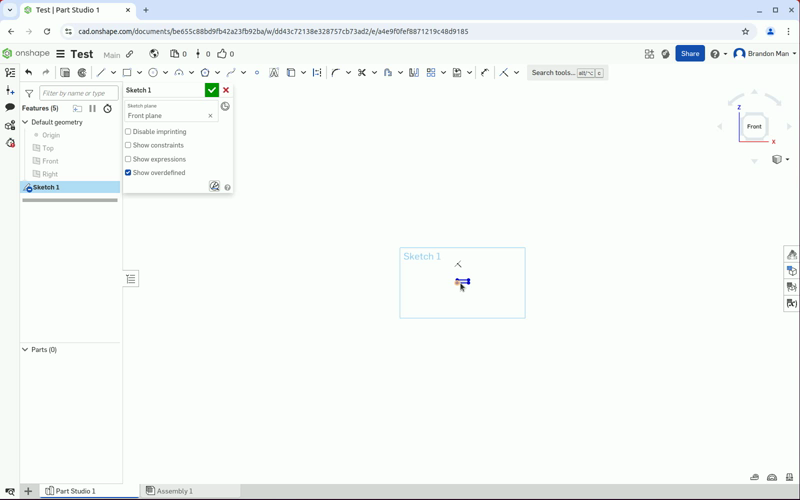
scroll(6)
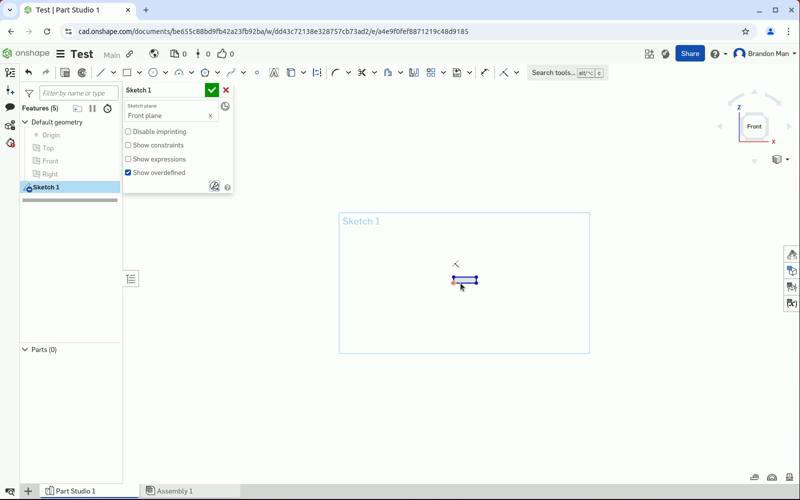
scroll(6)
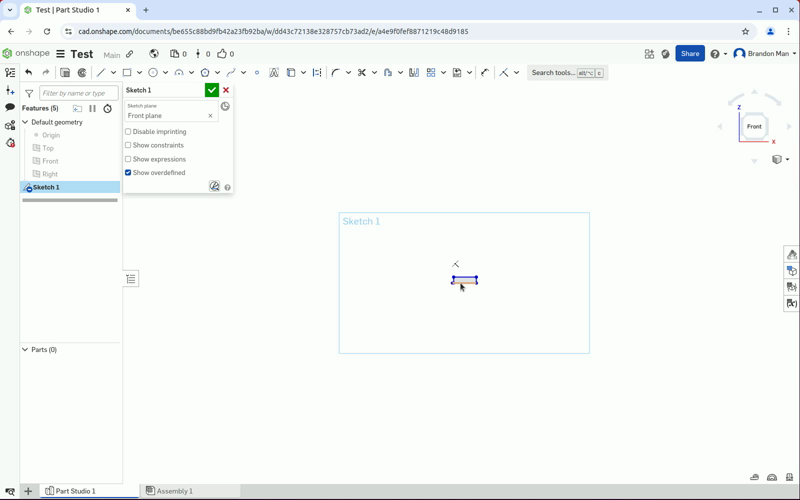
scroll(6)
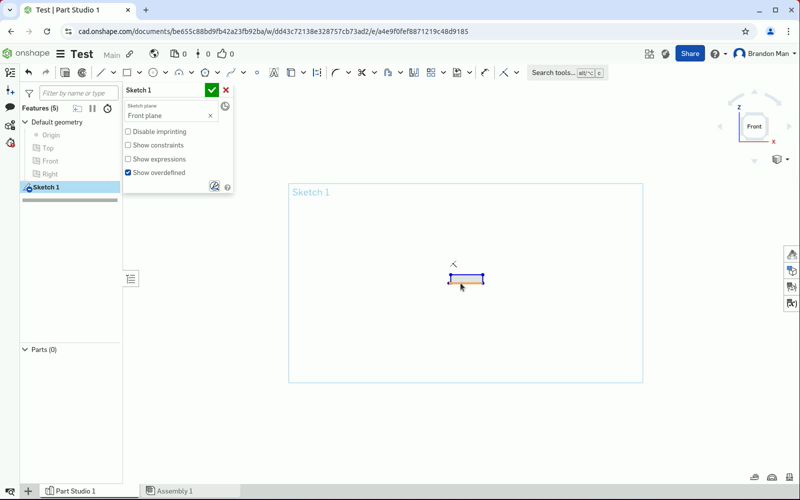
scroll(6)
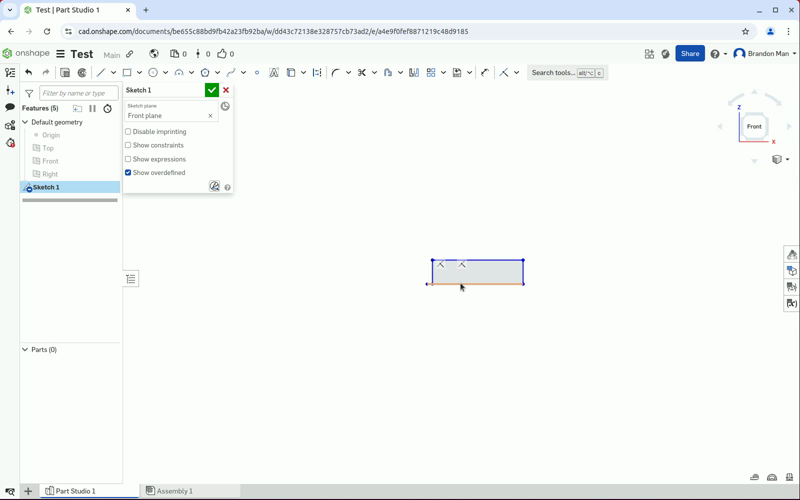
click(460, 282)
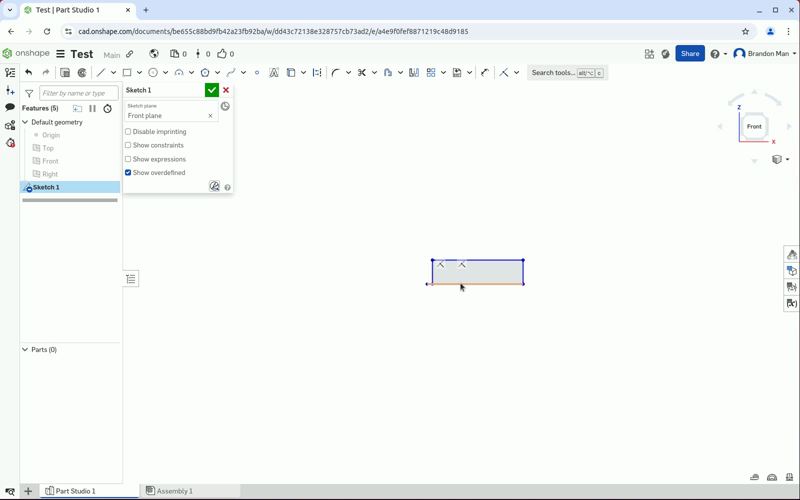
scroll(-6)
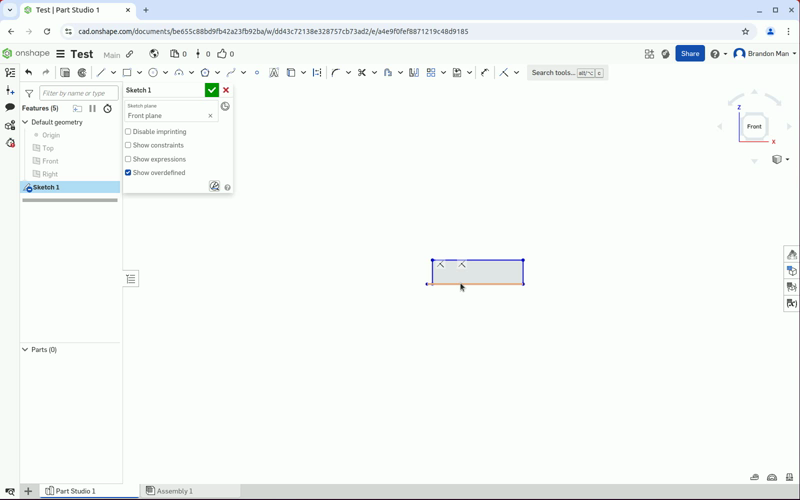
scroll(-6)
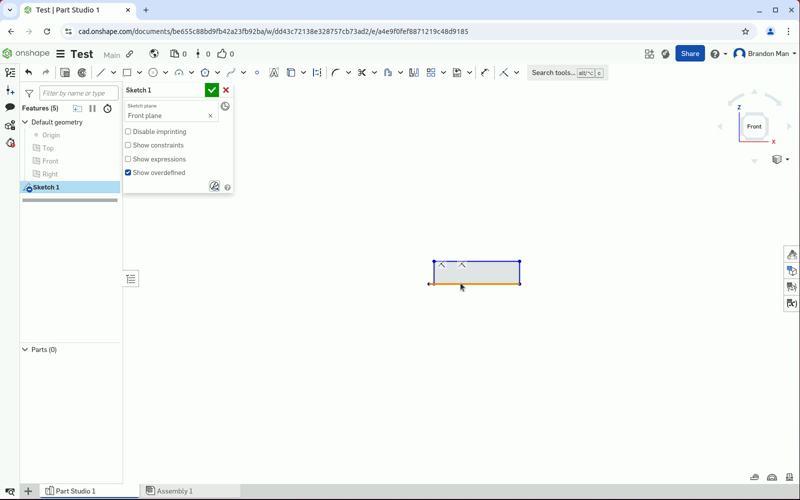
scroll(-6)
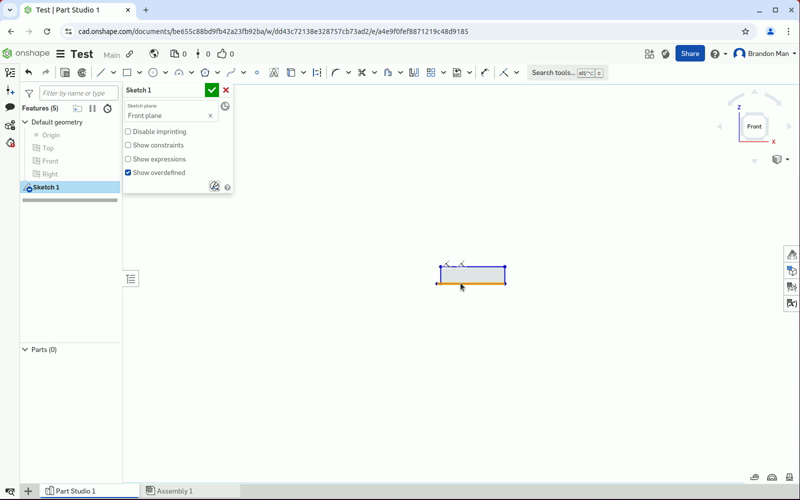
scroll(-6)
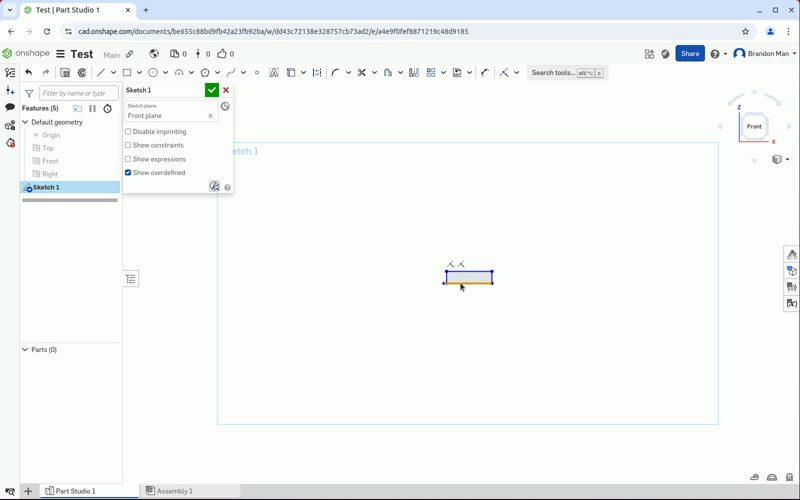
scroll(-6)
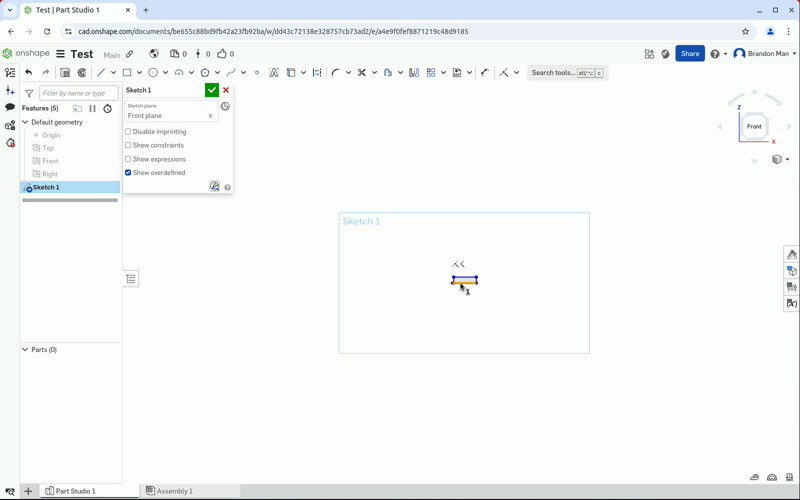
scroll(-6)
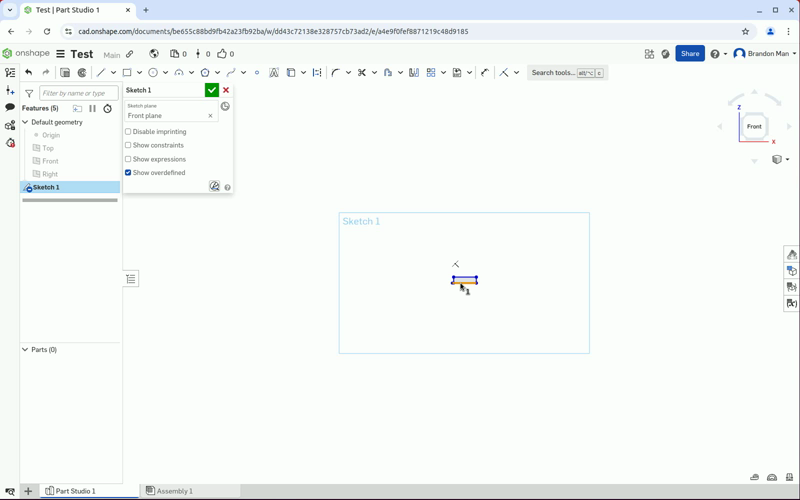
scroll(-6)
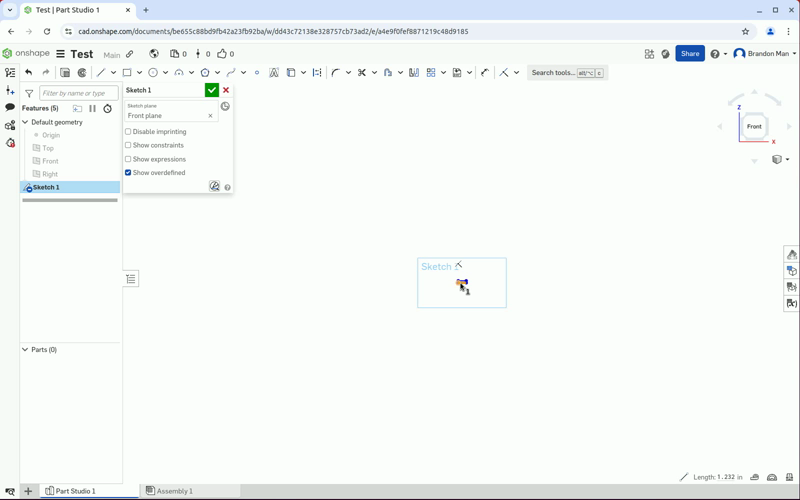
mouse_move(73, 352)
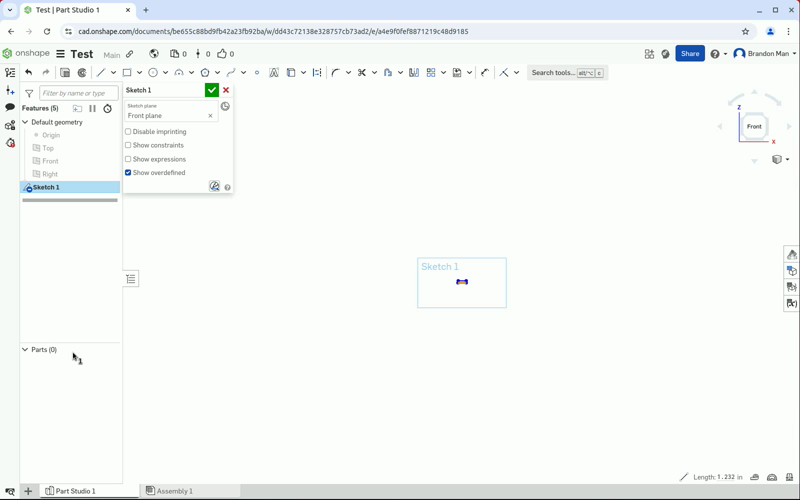
key(shift+y)
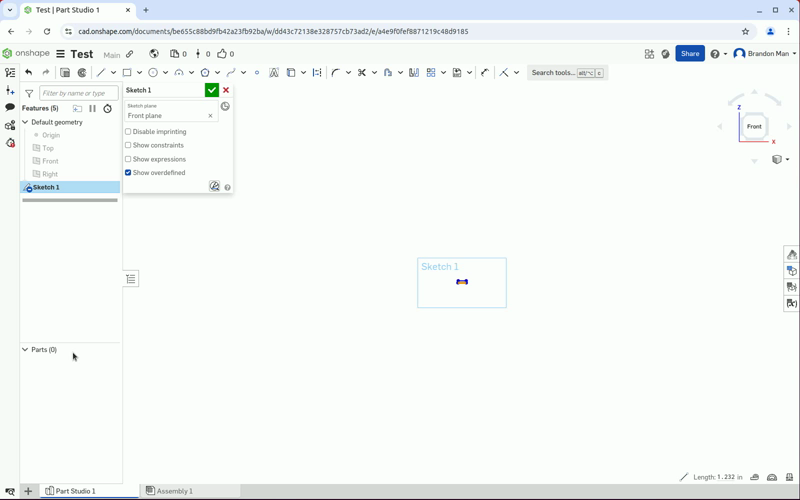
key(shift+e)
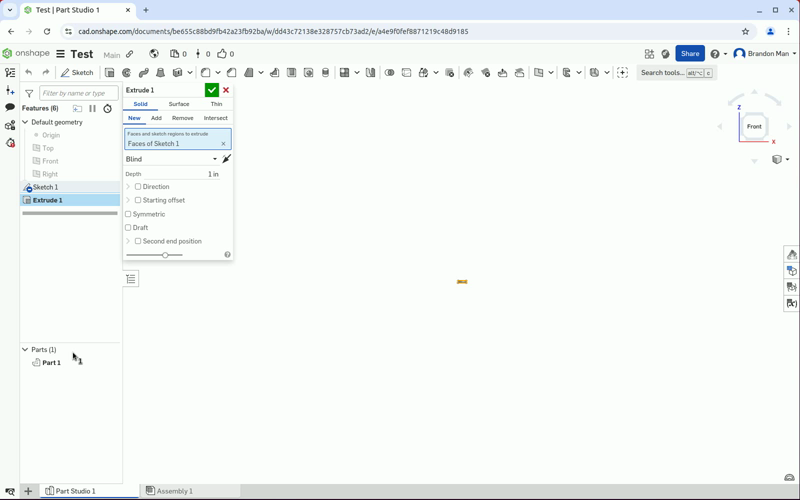
mouse_move(143, 106)
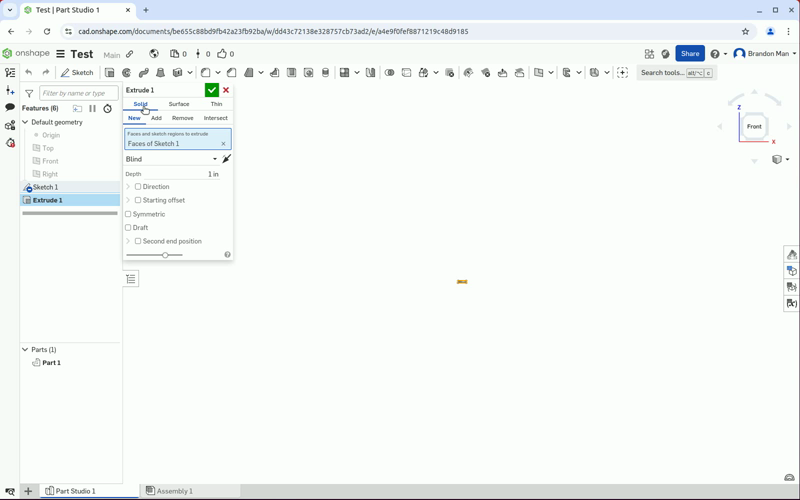
click(143, 106)
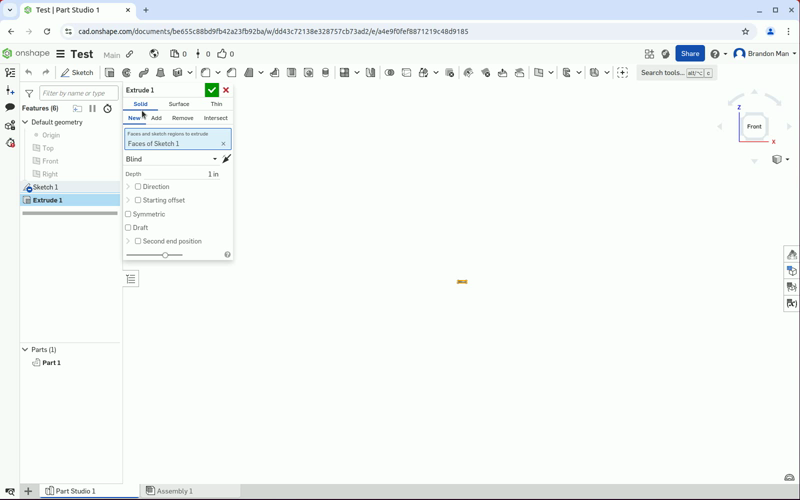
mouse_move(137, 120)
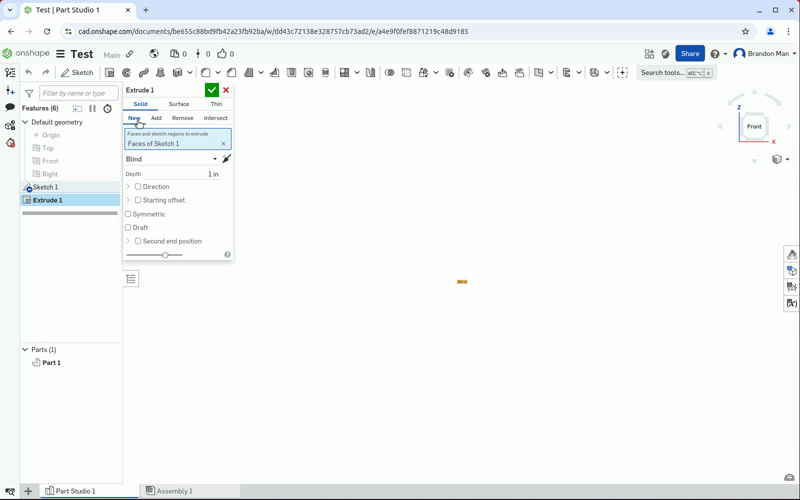
click(137, 120)
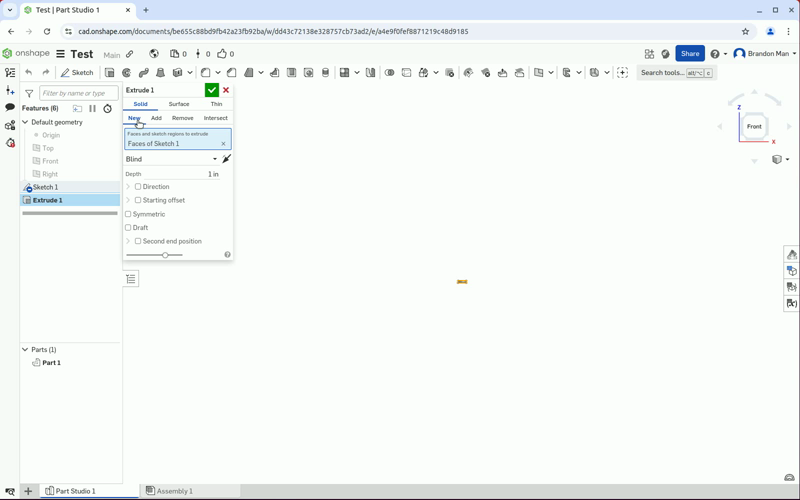
key(tab, 4)
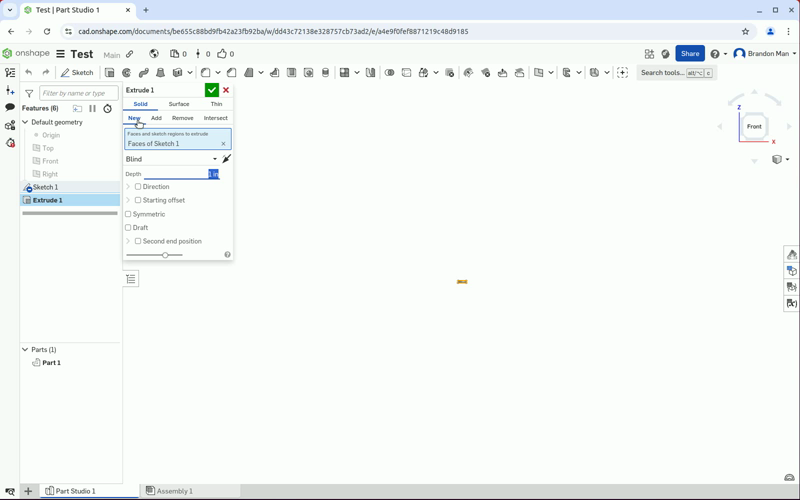
text(-23.108)
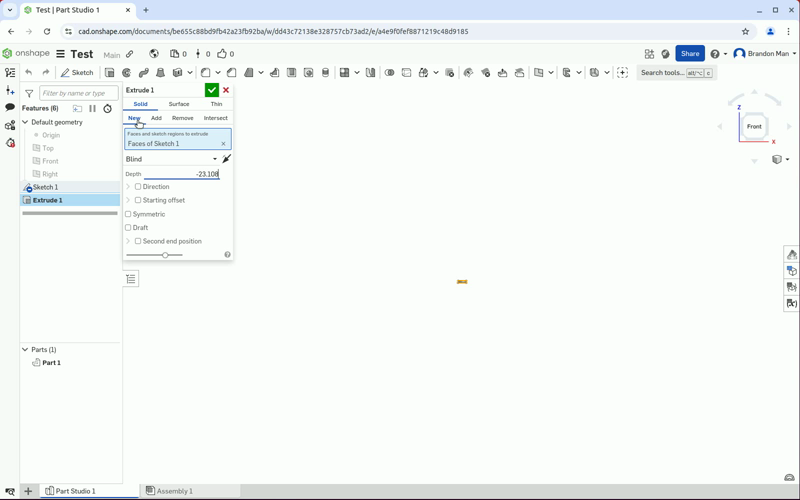
key(enter)
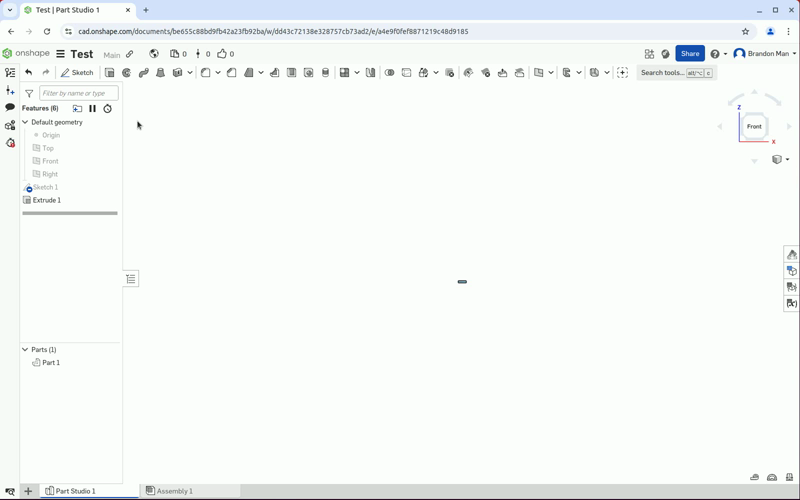
key(shift+h)
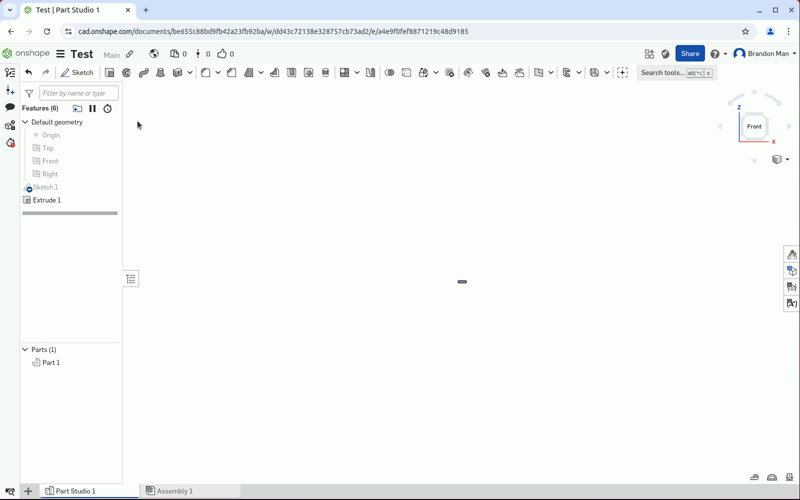
key(shift+h)
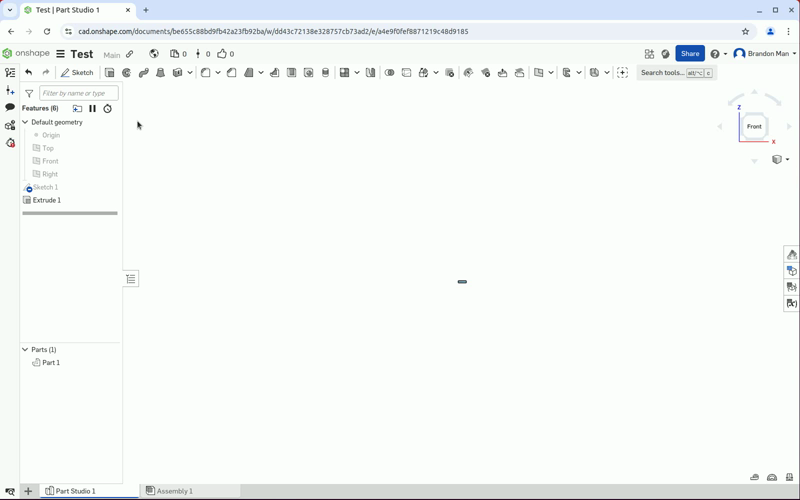
mouse_move(73, 189)
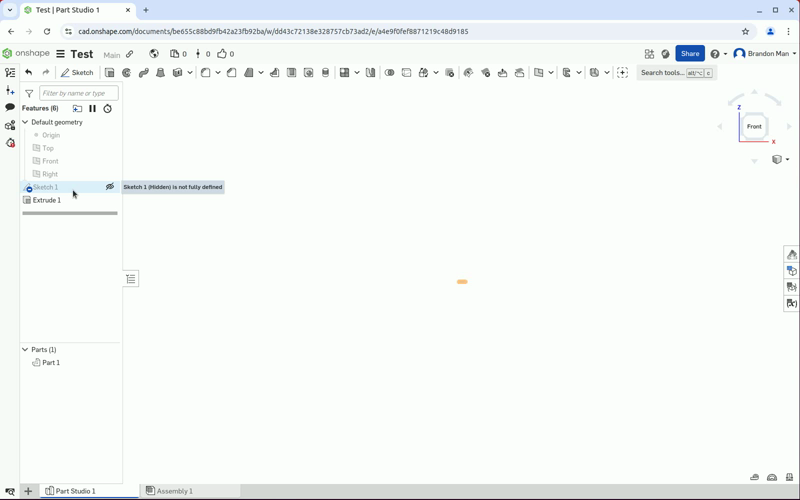
click(73, 189)
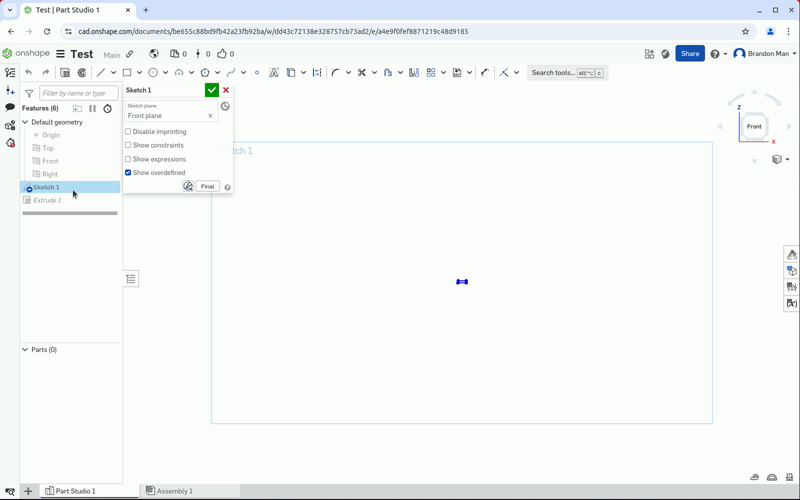
mouse_move(229, 92)
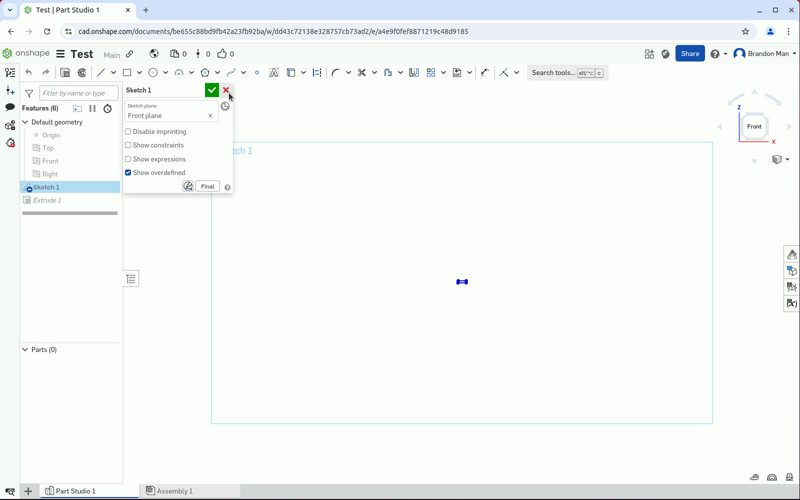
click(229, 92)
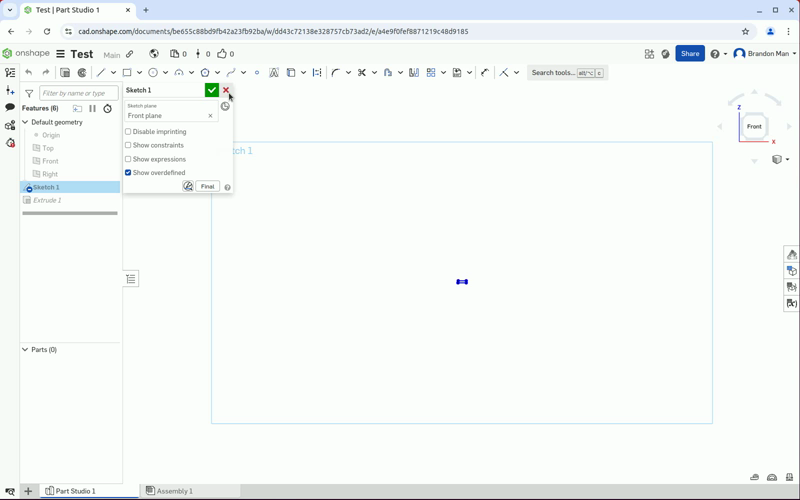
key(shift+s)
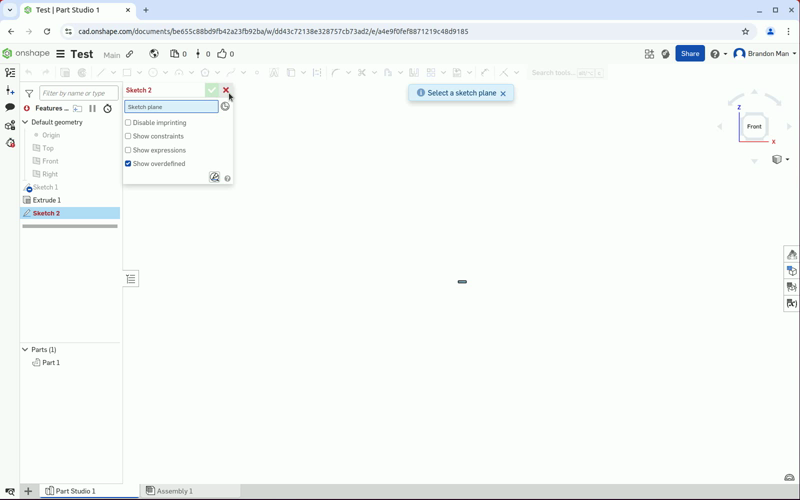
mouse_move(73, 163)
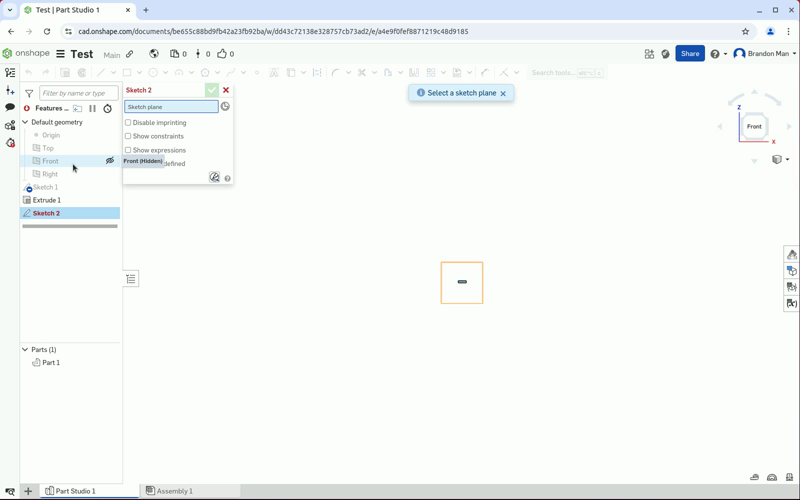
click(73, 163)
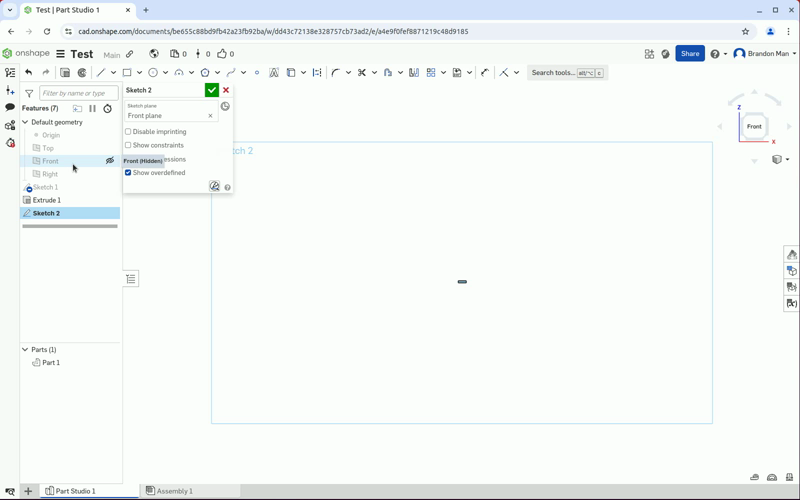
mouse_move(73, 352)
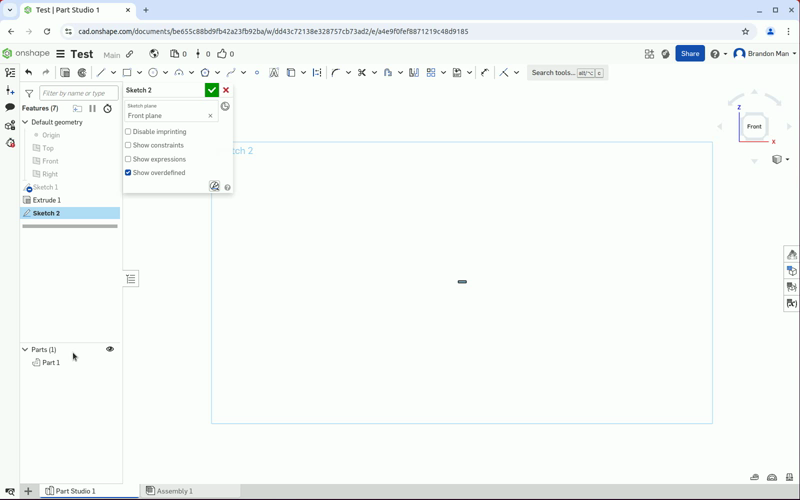
key(y)
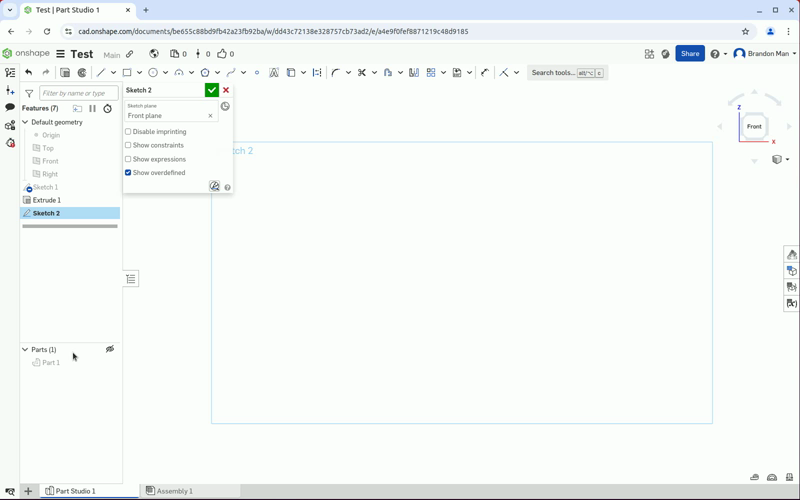
key(l)
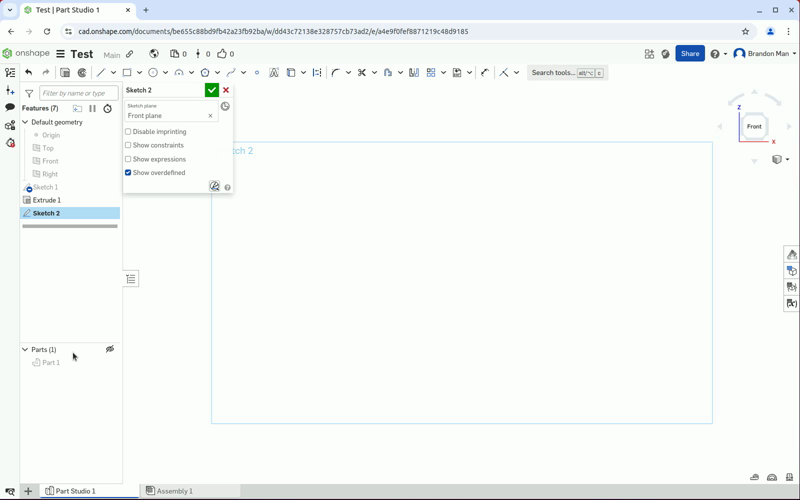
key_down(shift)
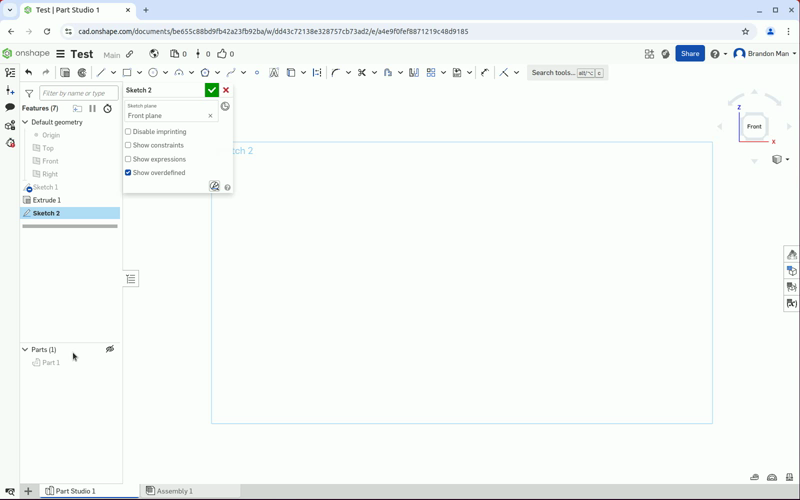
mouse_move(458, 282)
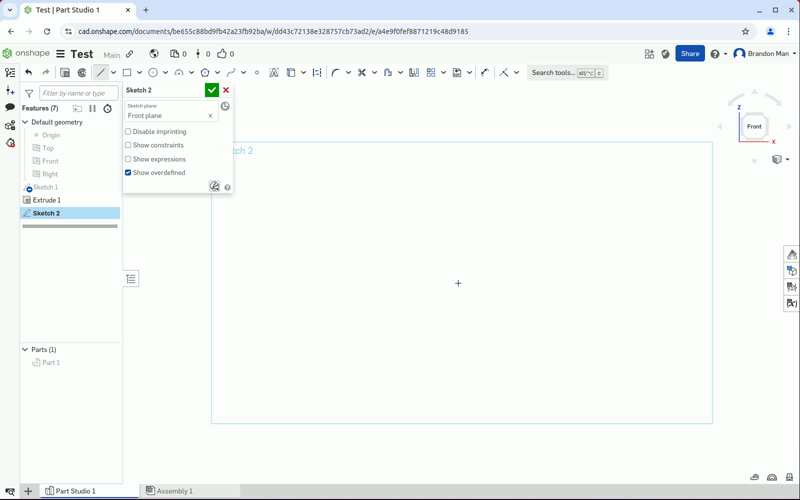
click(458, 282)
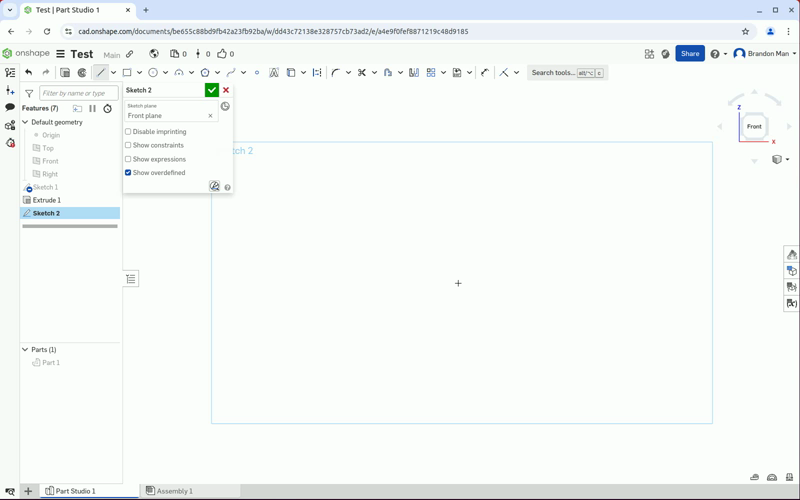
key_up(shift)
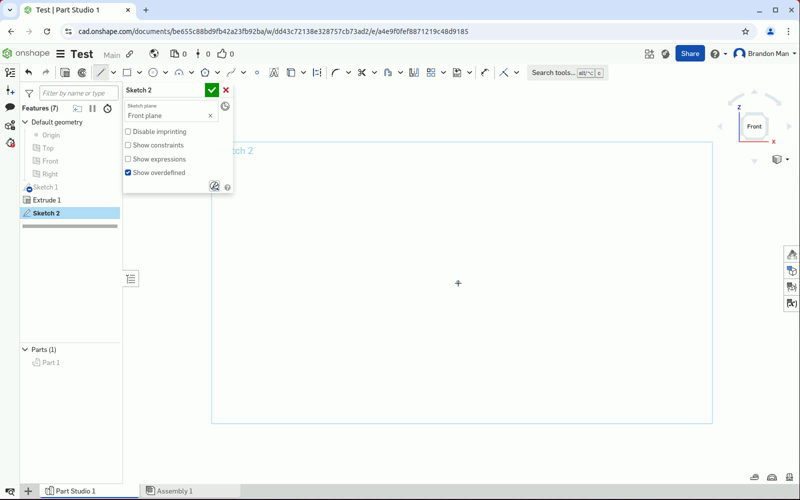
key_down(shift)
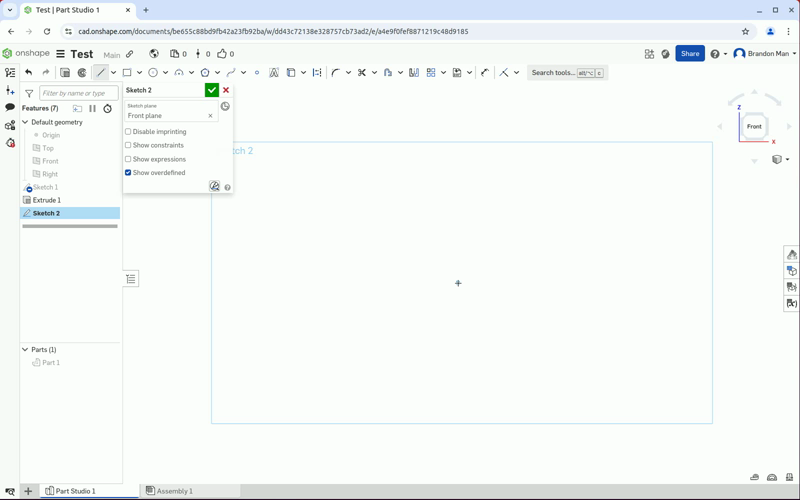
mouse_move(488, 282)
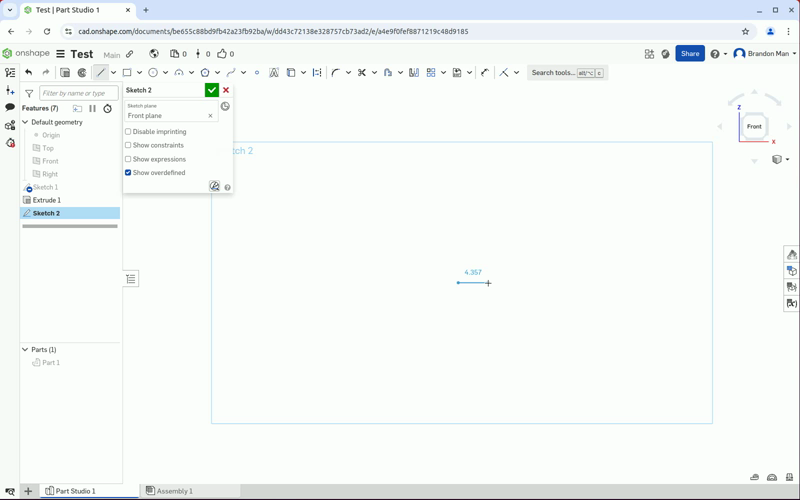
mouse_move(464, 282)
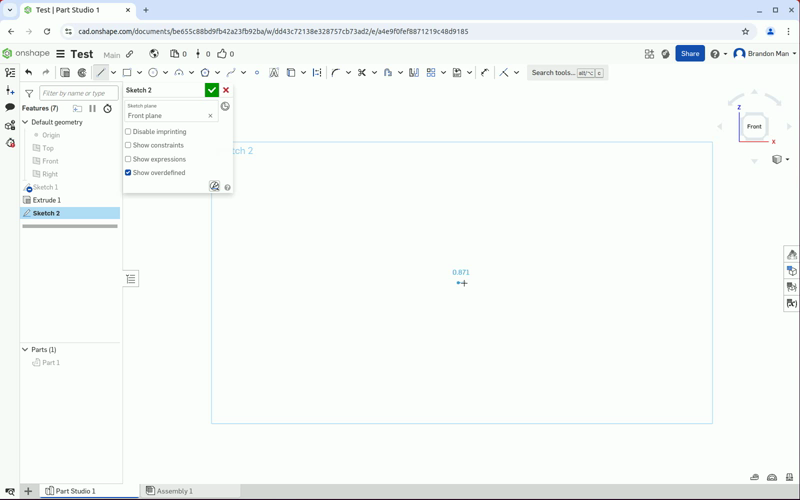
scroll(6)
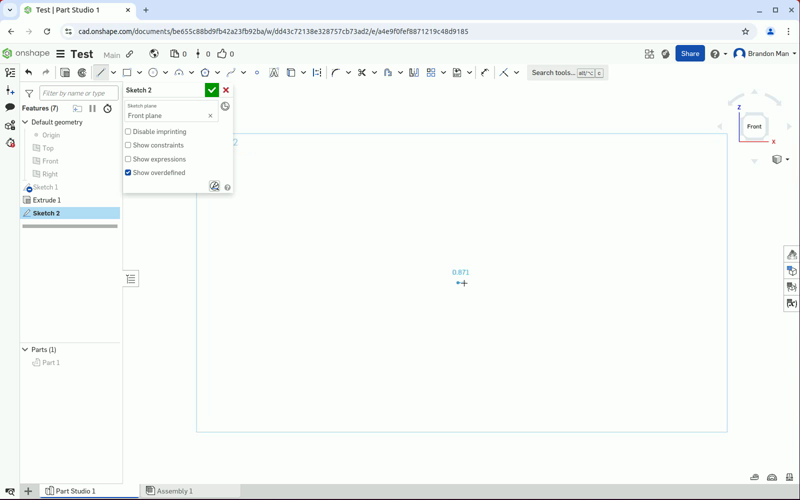
scroll(6)
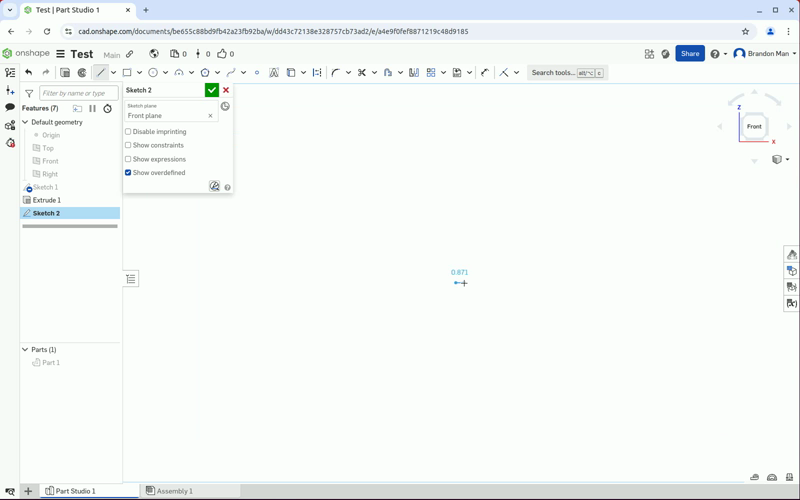
scroll(6)
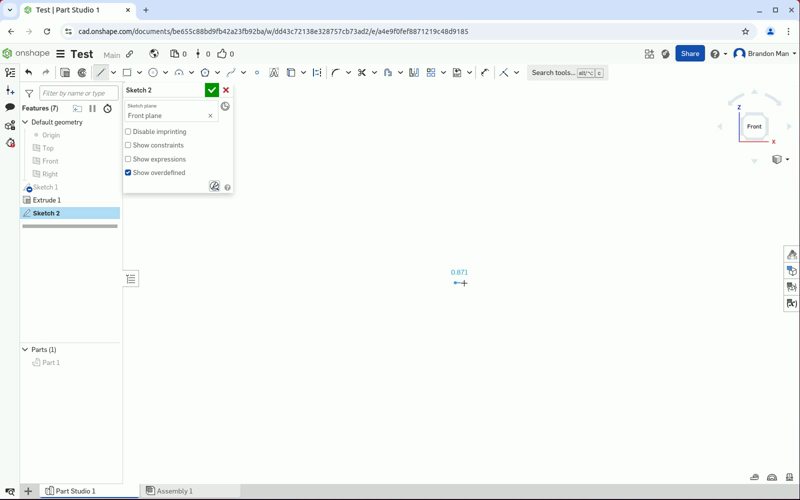
scroll(6)
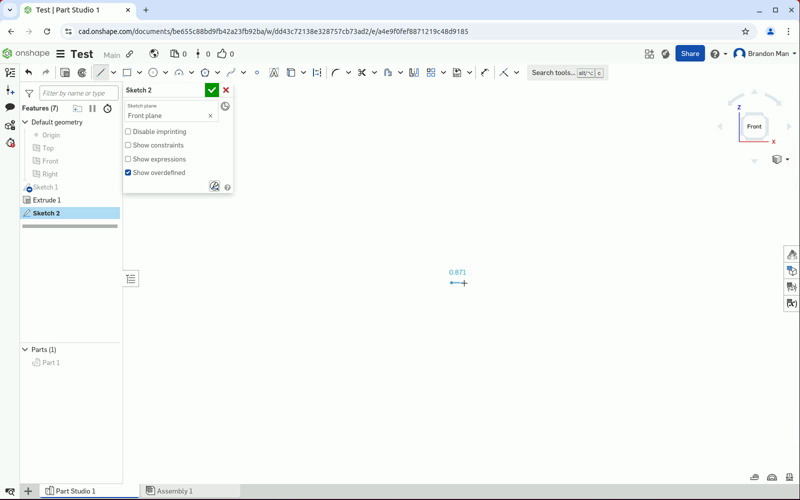
scroll(6)
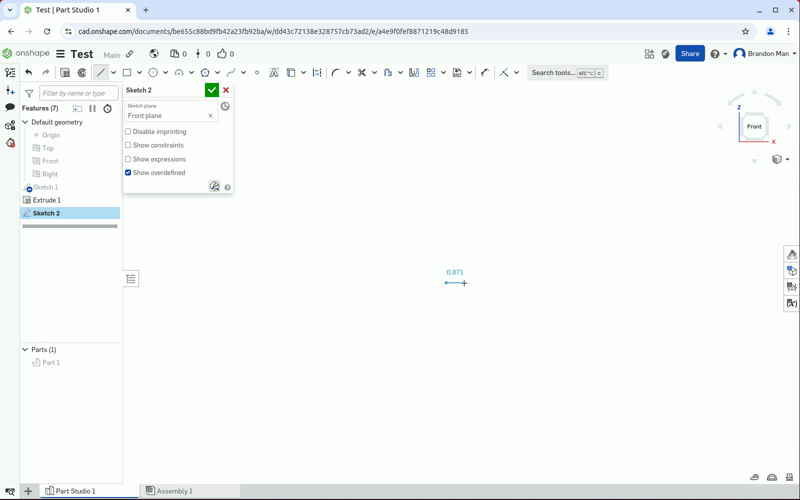
scroll(6)
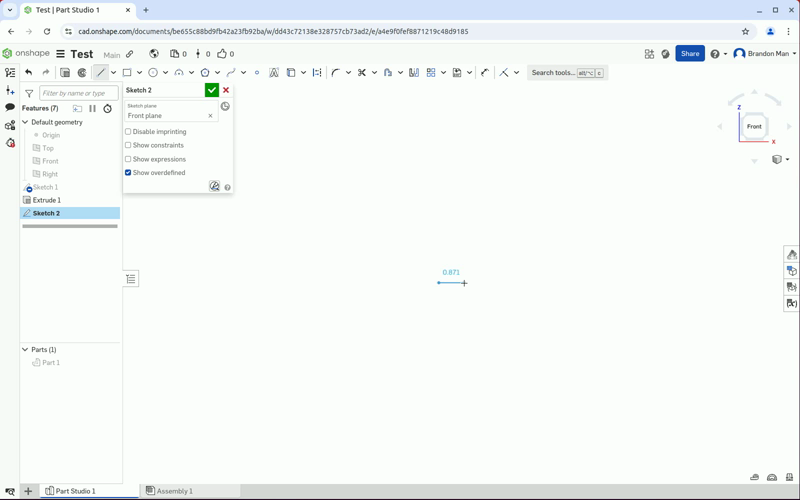
scroll(6)
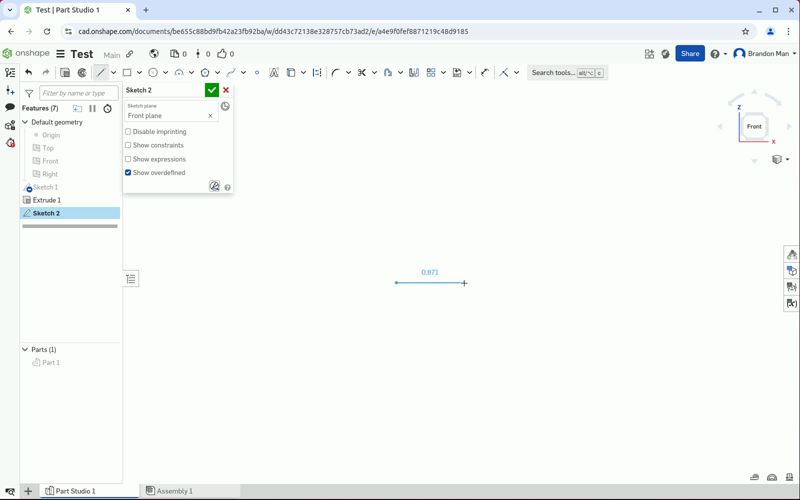
click(464, 282)
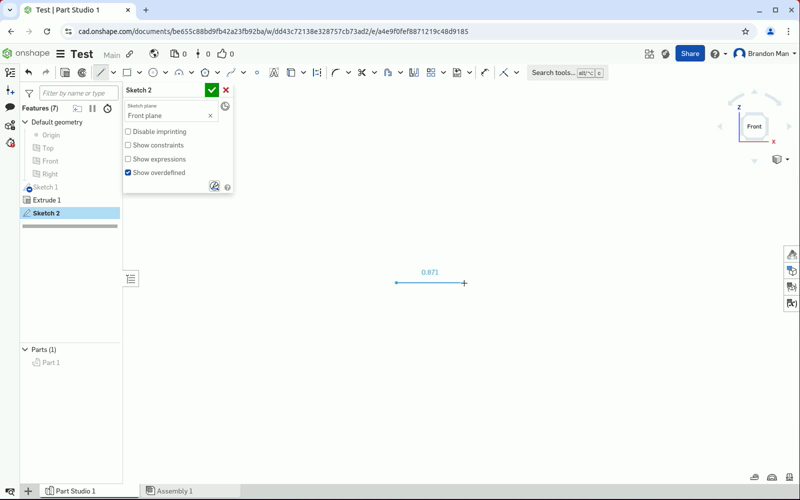
scroll(-6)
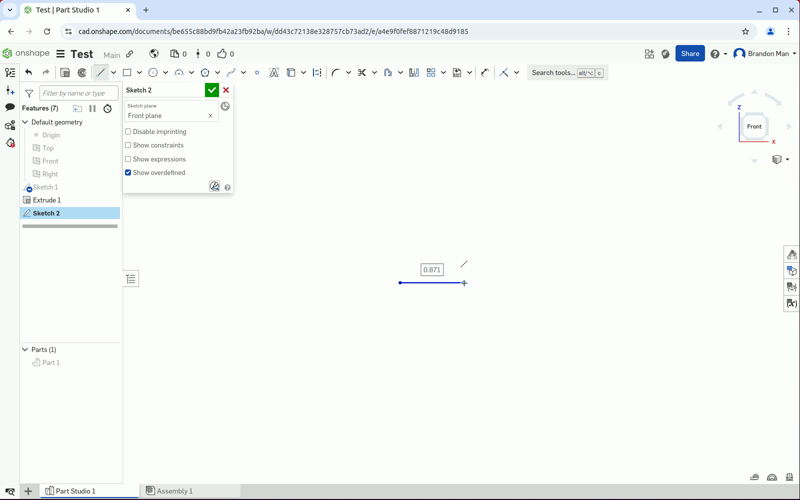
scroll(-6)
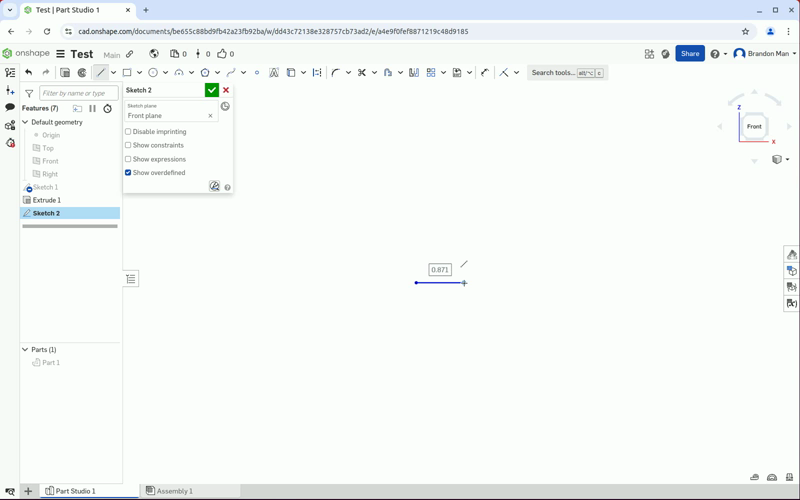
scroll(-6)
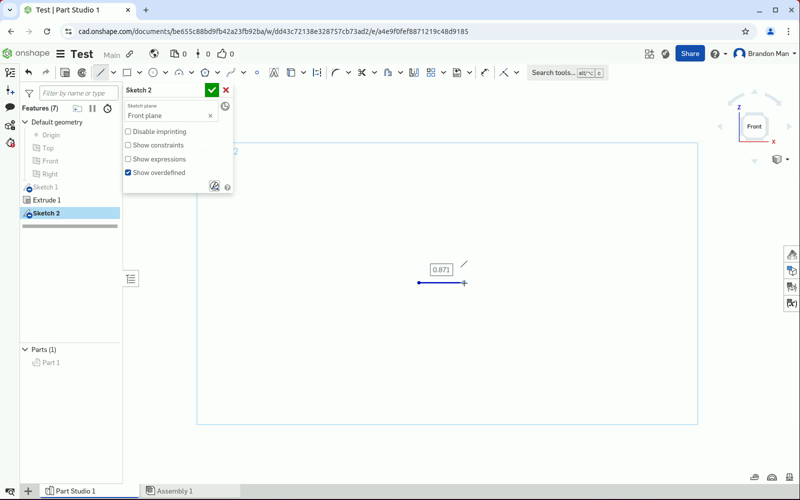
scroll(-6)
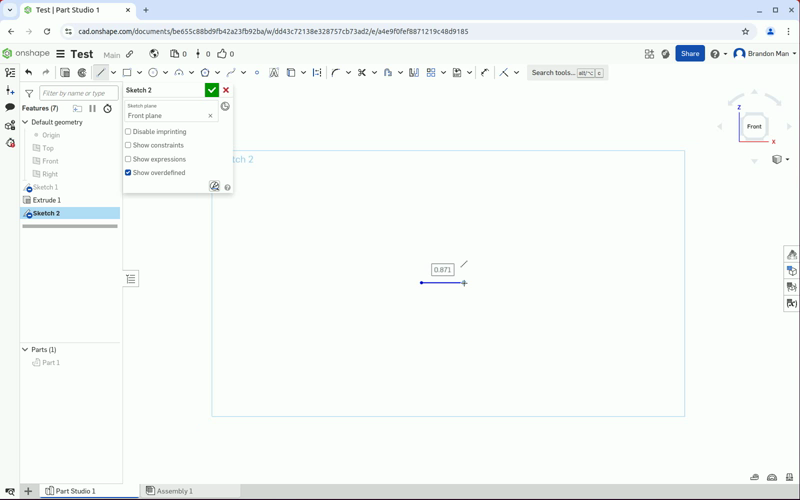
scroll(-6)
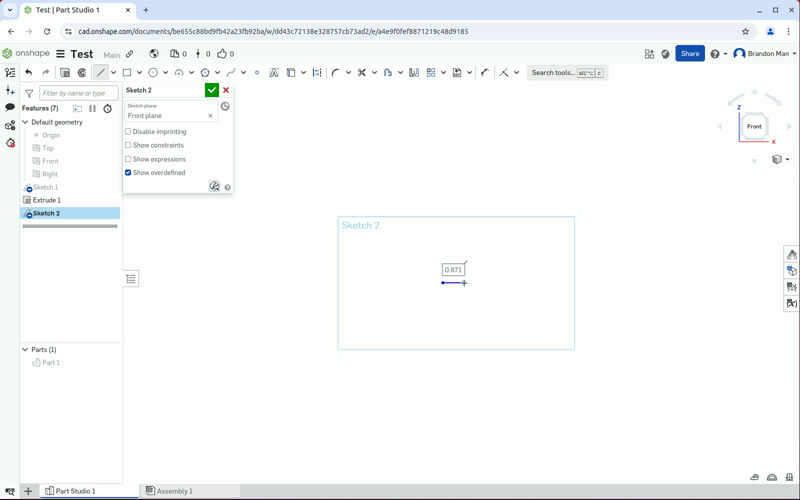
scroll(-6)
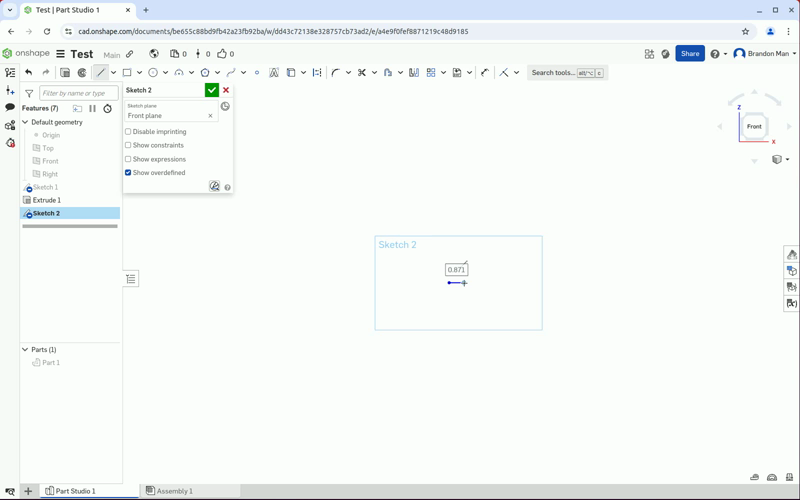
scroll(-6)
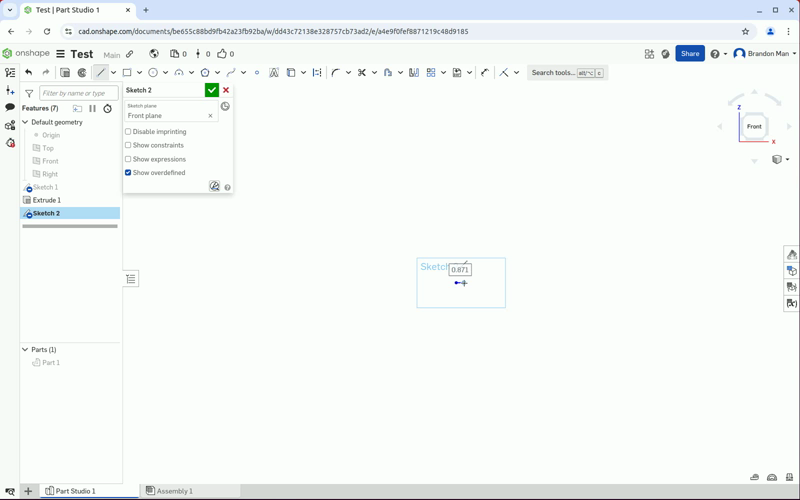
key_up(shift)
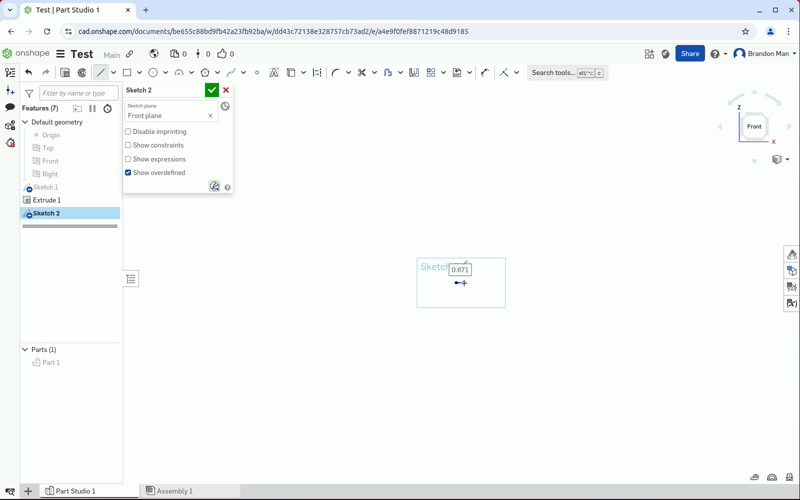
key_down(shift)
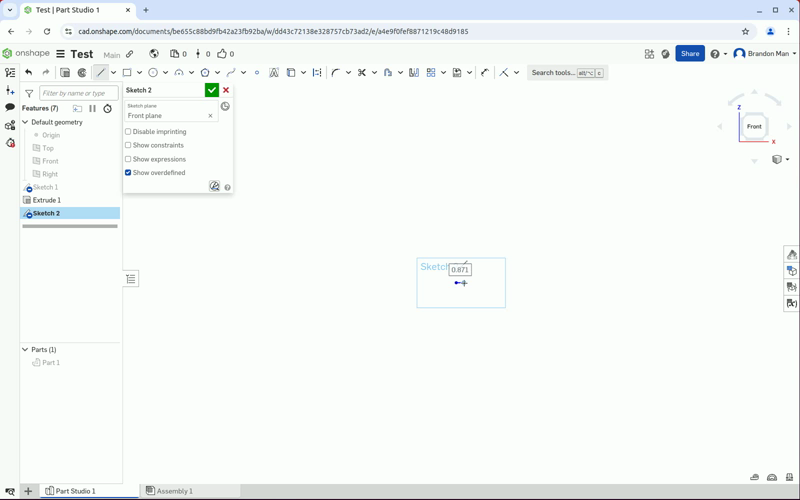
mouse_move(494, 282)
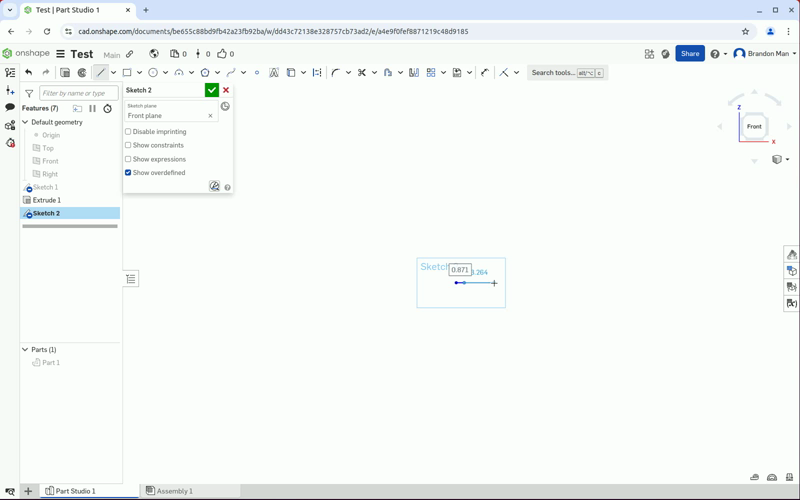
mouse_move(464, 281)
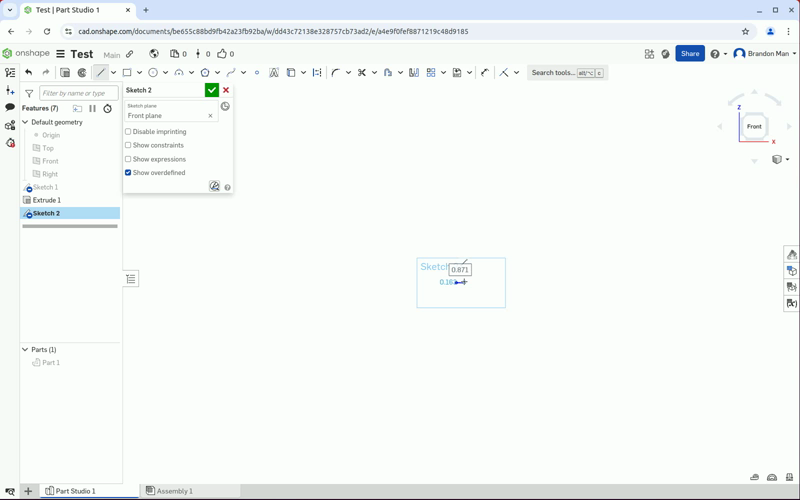
scroll(6)
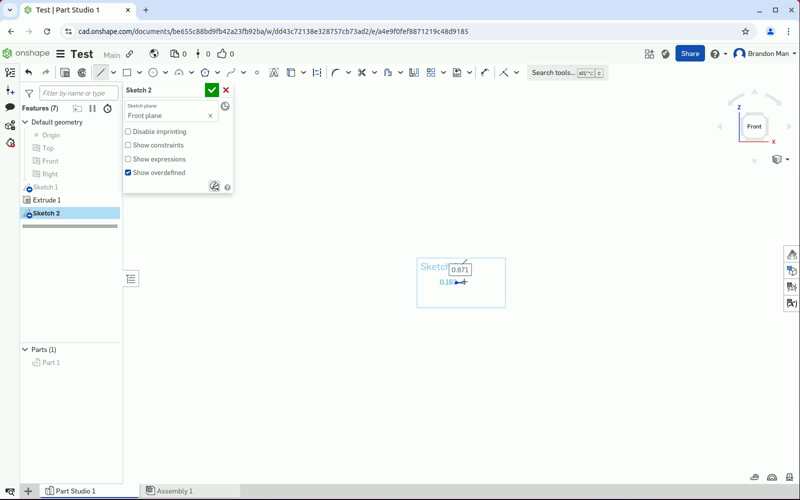
scroll(6)
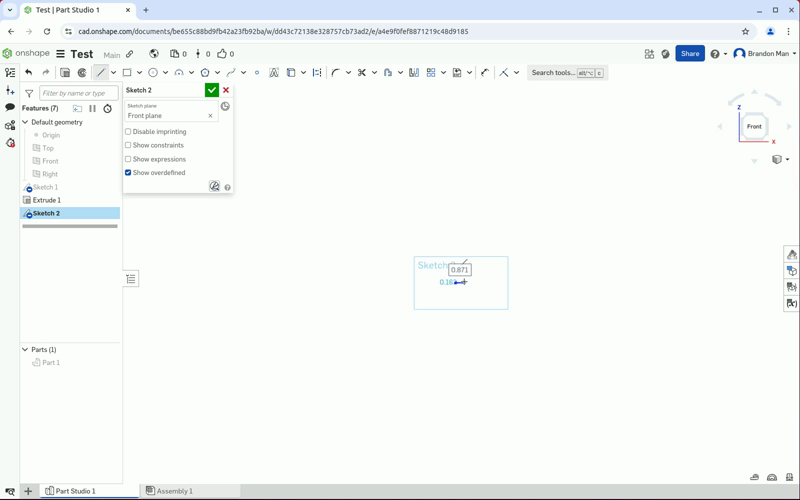
scroll(6)
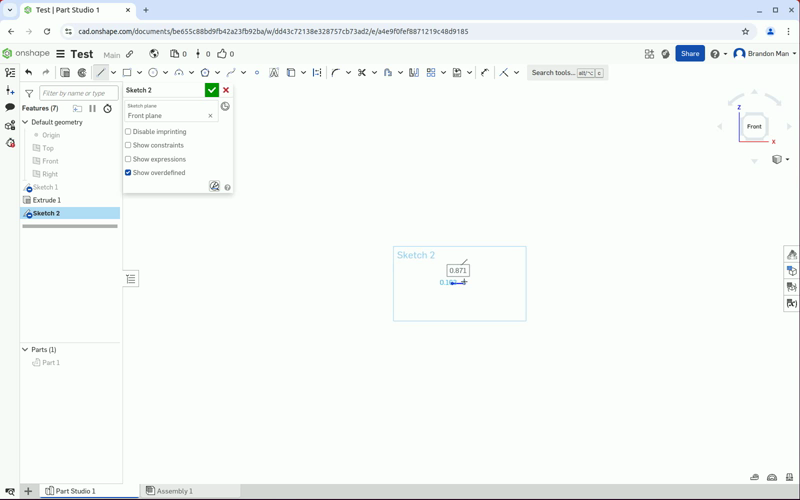
scroll(6)
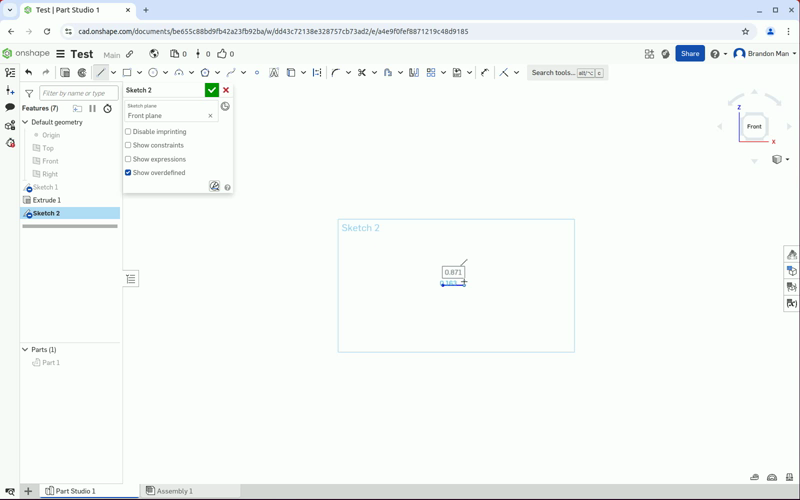
scroll(6)
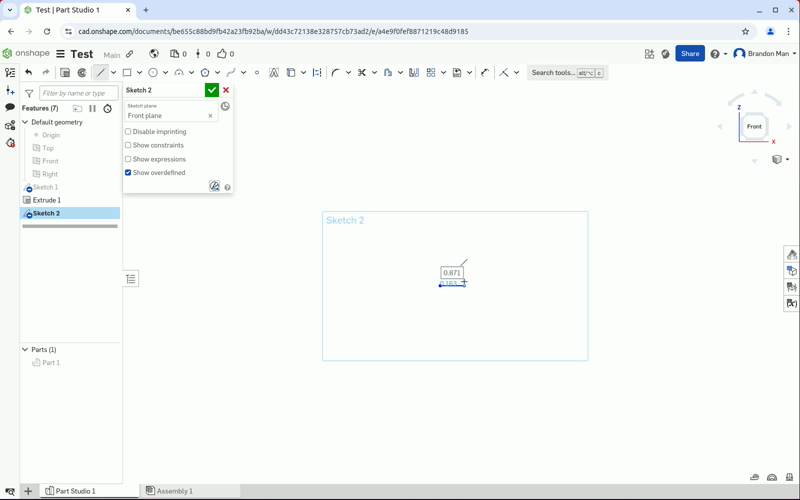
scroll(6)
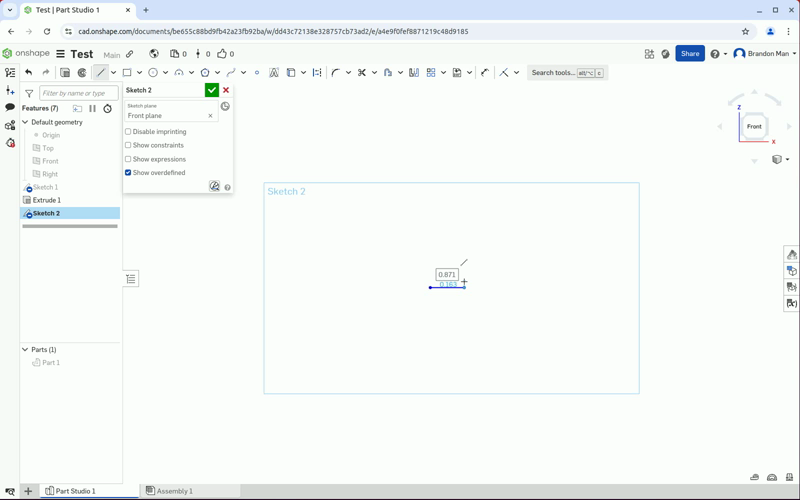
scroll(6)
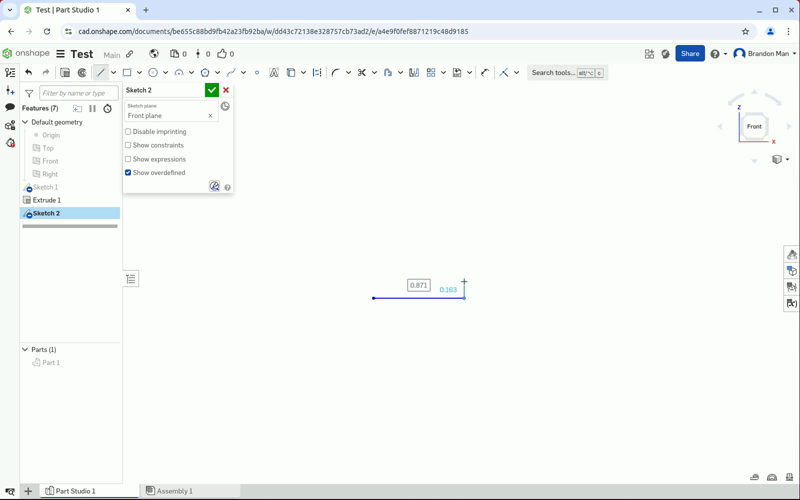
click(464, 281)
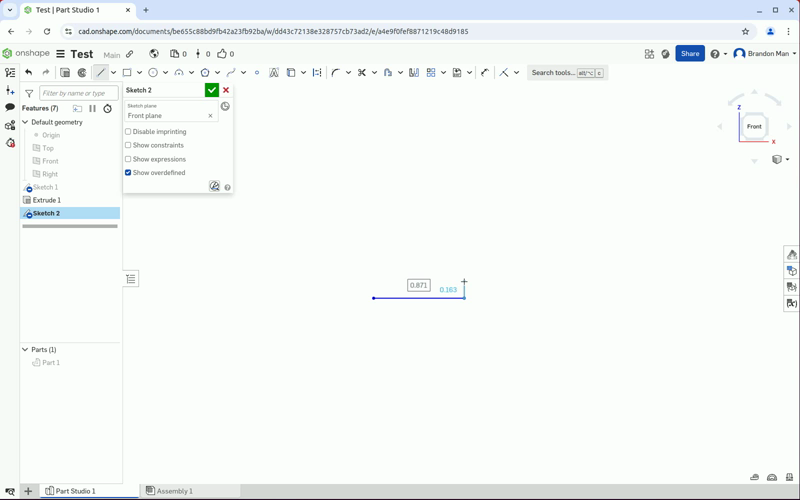
scroll(-6)
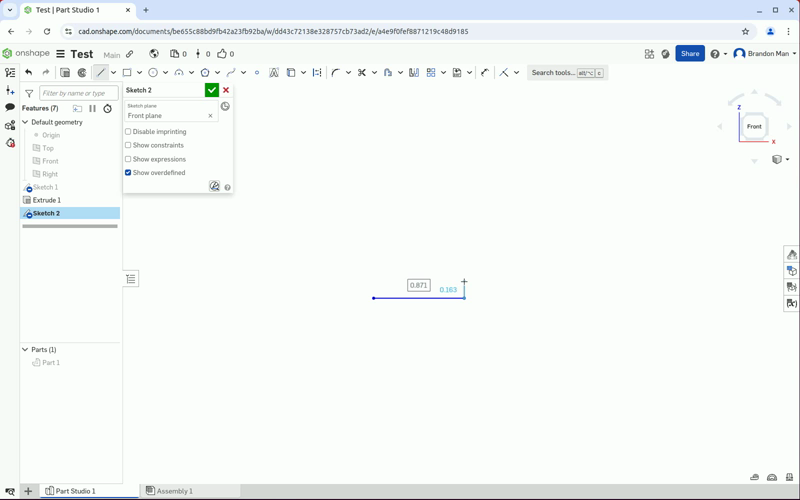
scroll(-6)
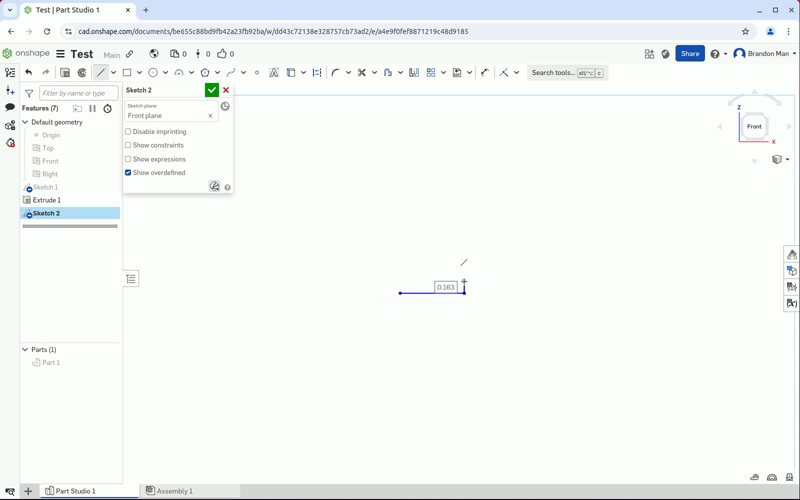
scroll(-6)
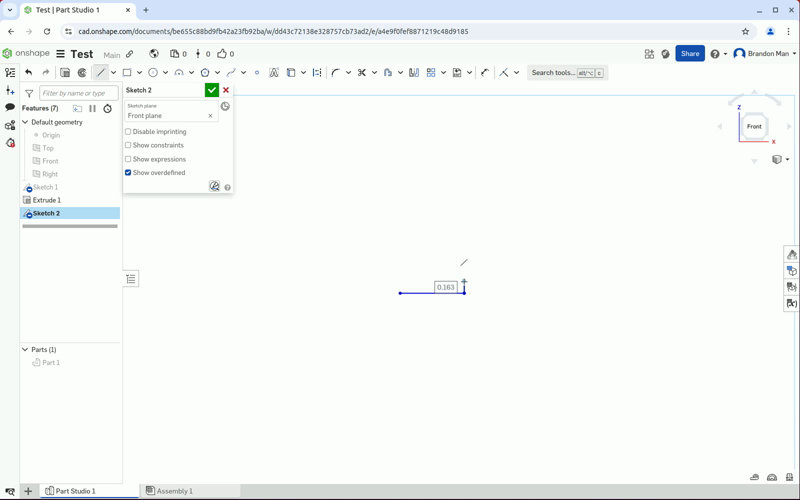
scroll(-6)
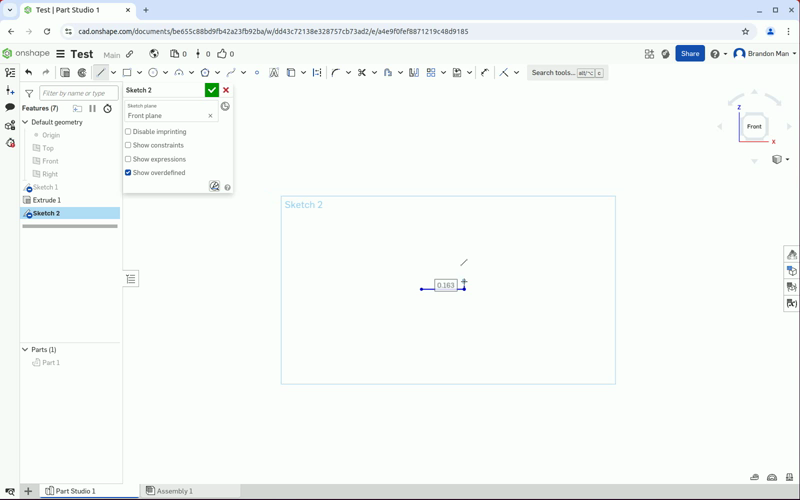
scroll(-6)
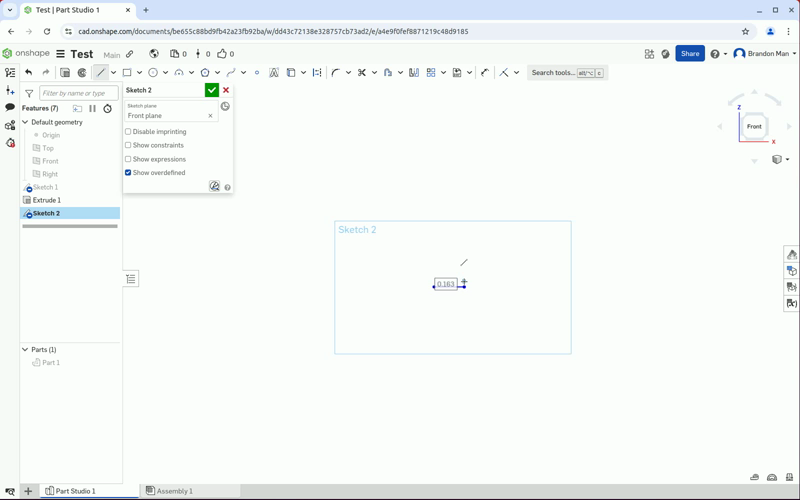
scroll(-6)
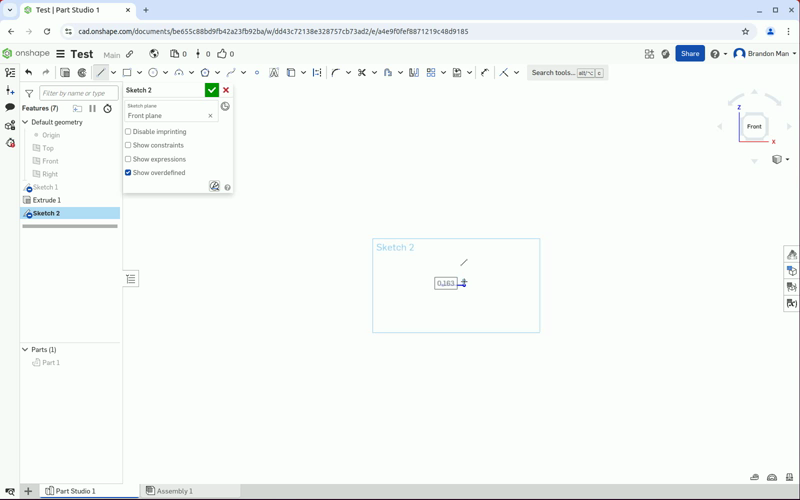
scroll(-6)
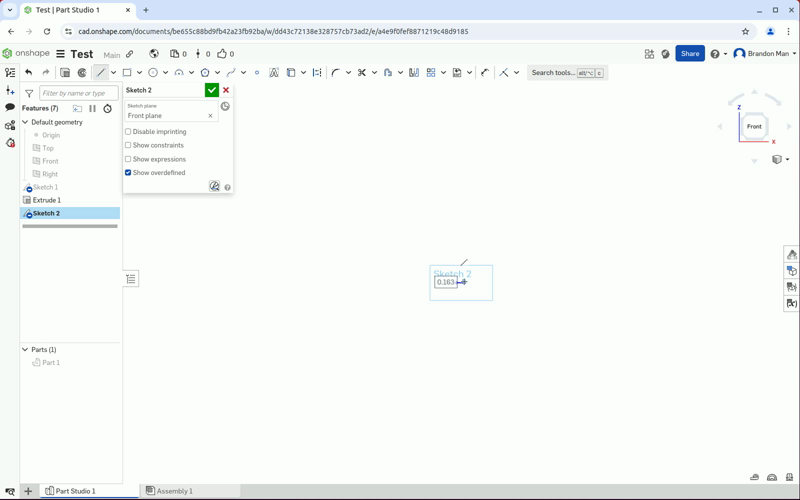
key_up(shift)
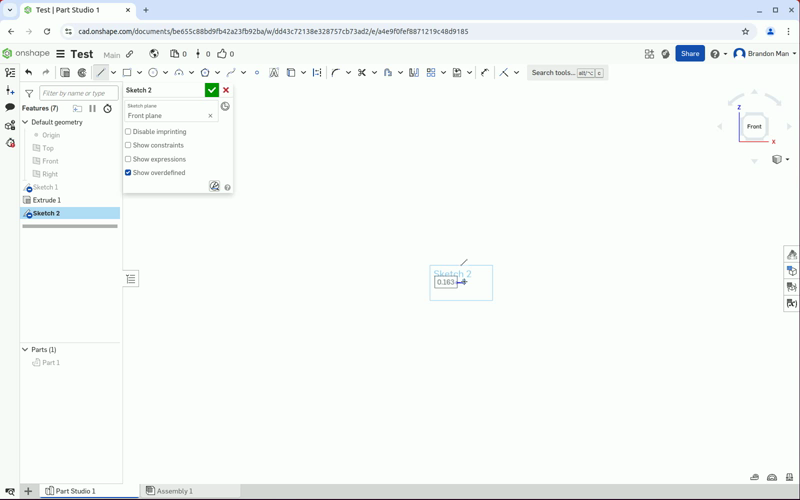
key_down(shift)
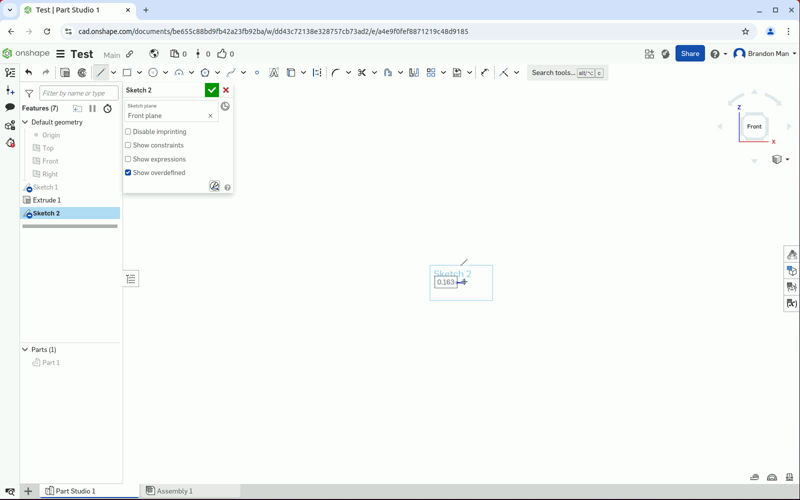
mouse_move(494, 281)
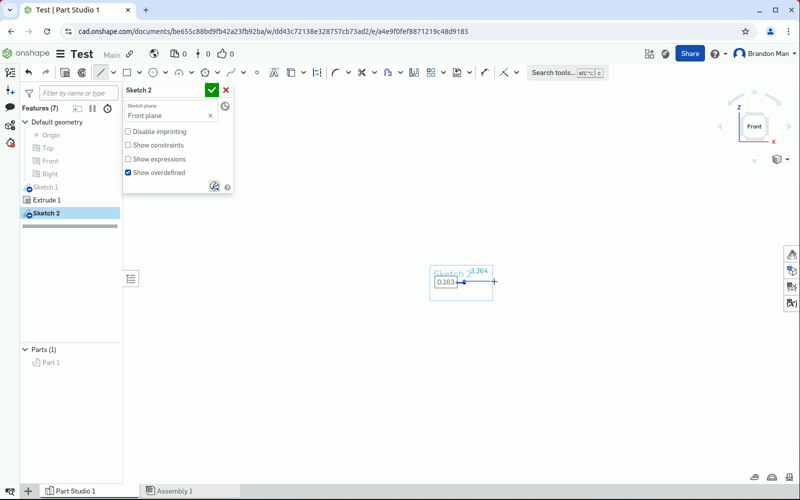
mouse_move(458, 281)
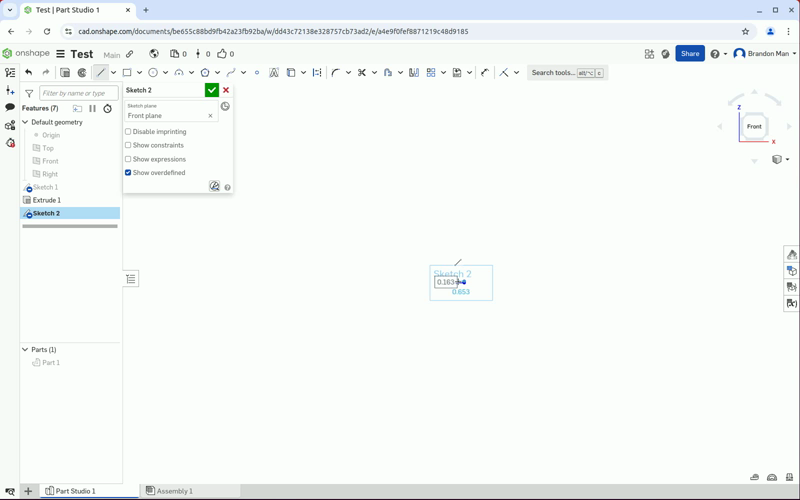
scroll(6)
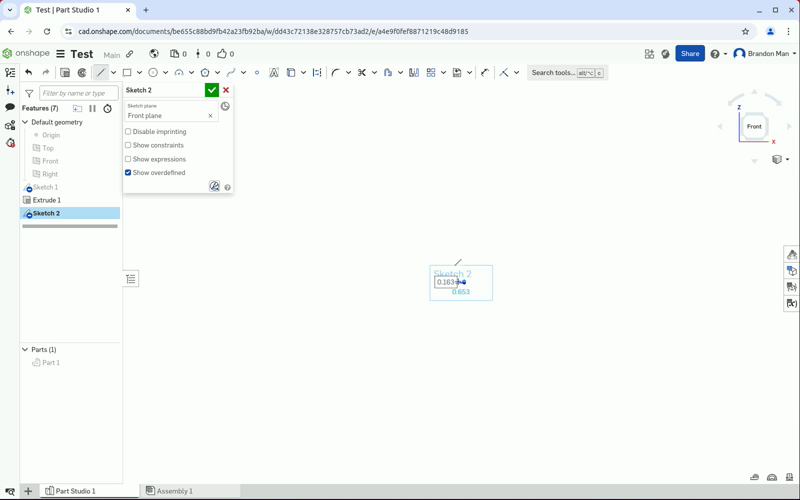
scroll(6)
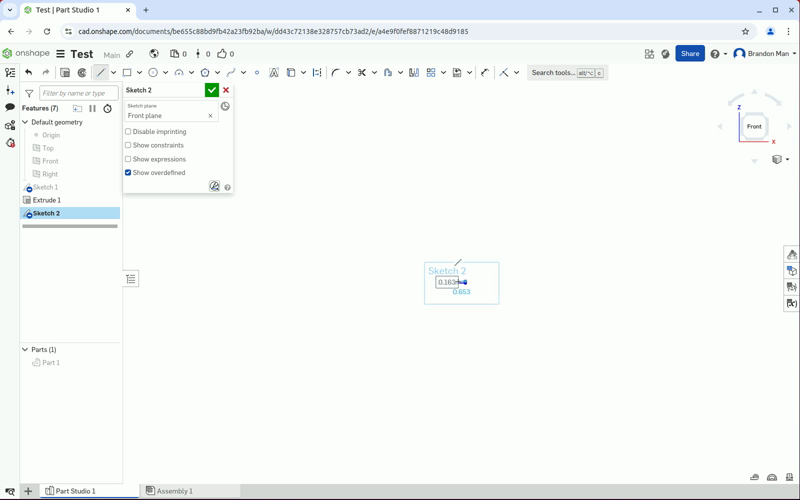
scroll(6)
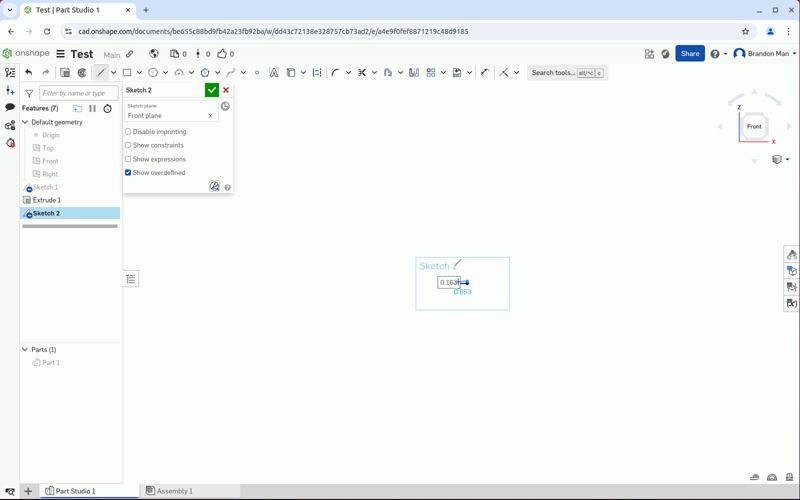
scroll(6)
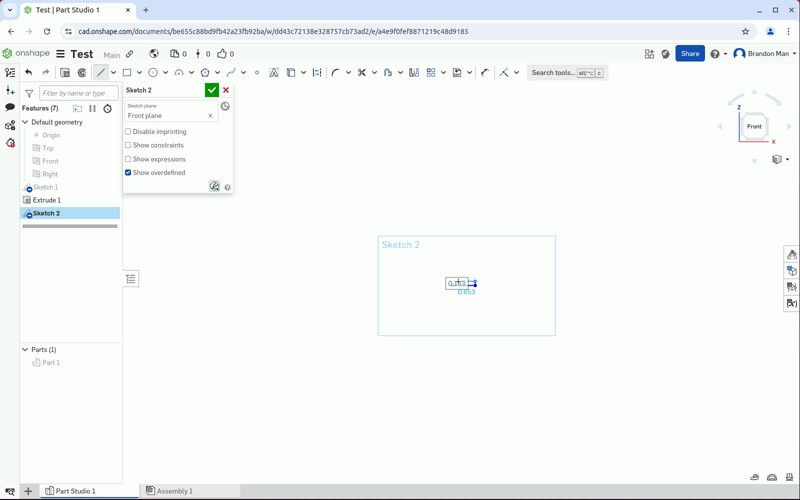
scroll(6)
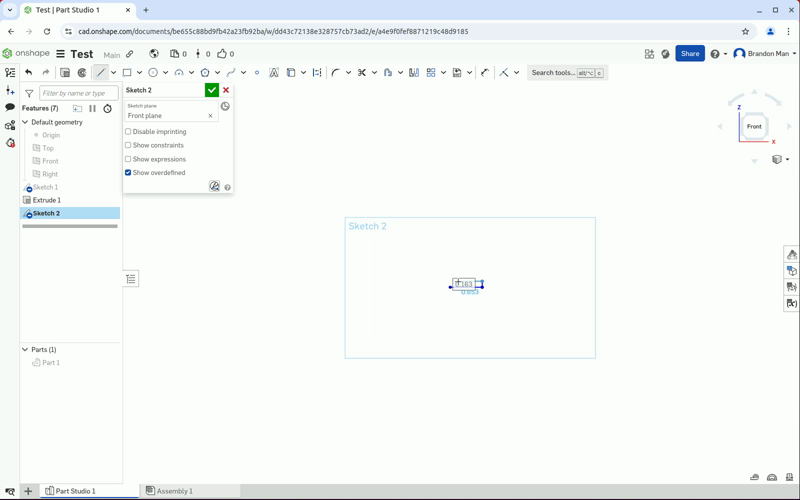
scroll(6)
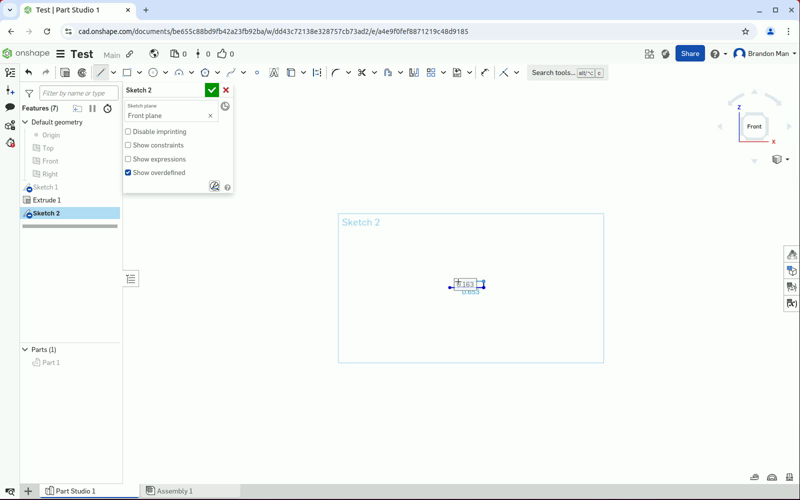
scroll(6)
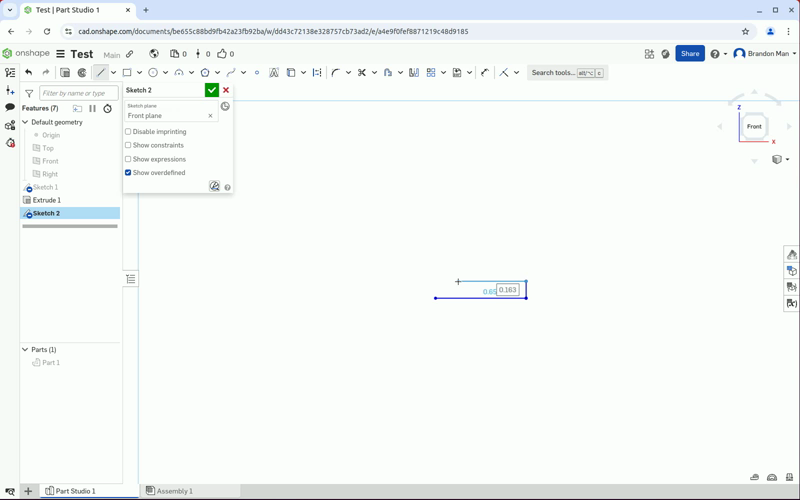
click(458, 281)
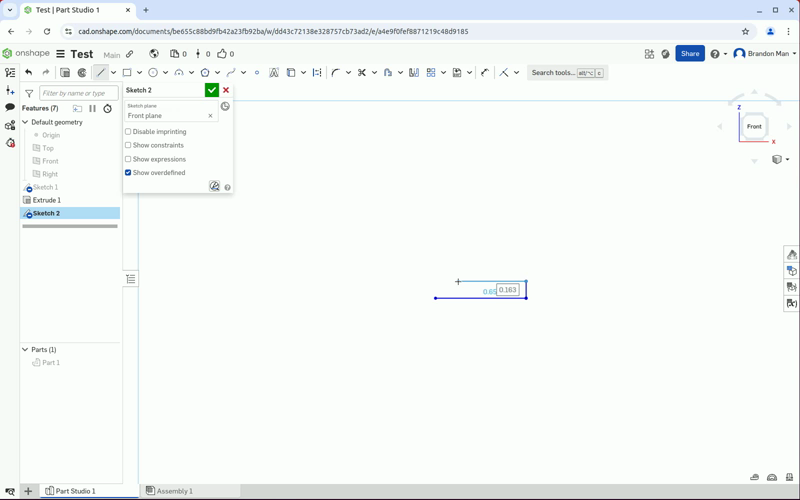
scroll(-6)
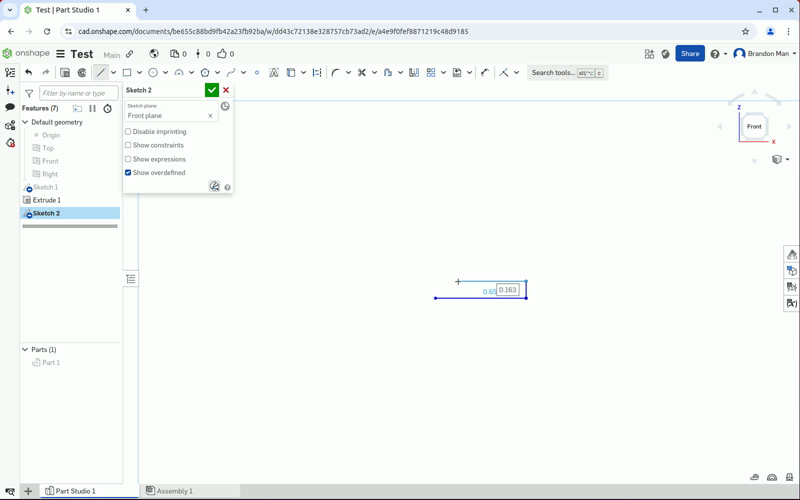
scroll(-6)
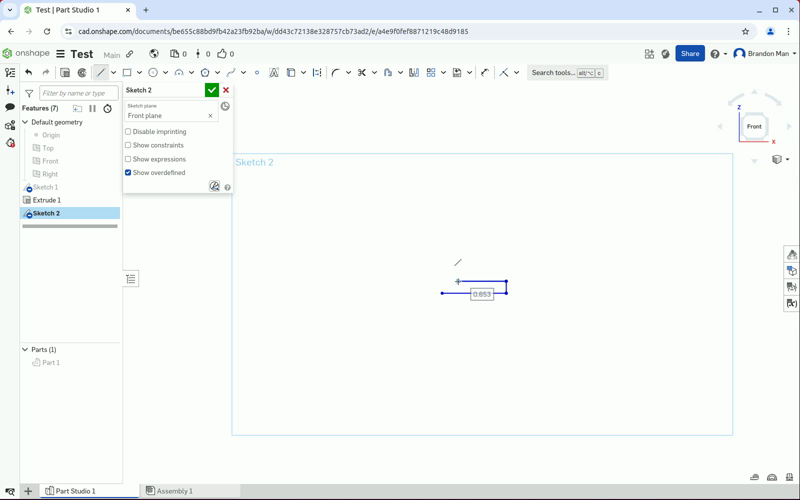
scroll(-6)
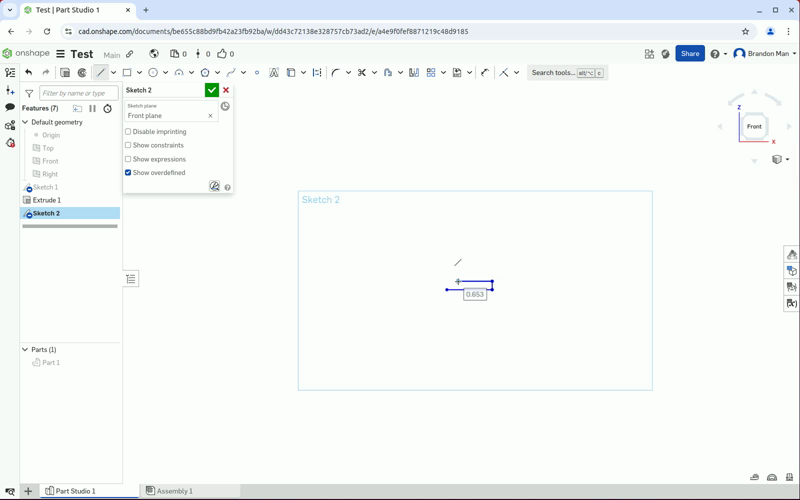
scroll(-6)
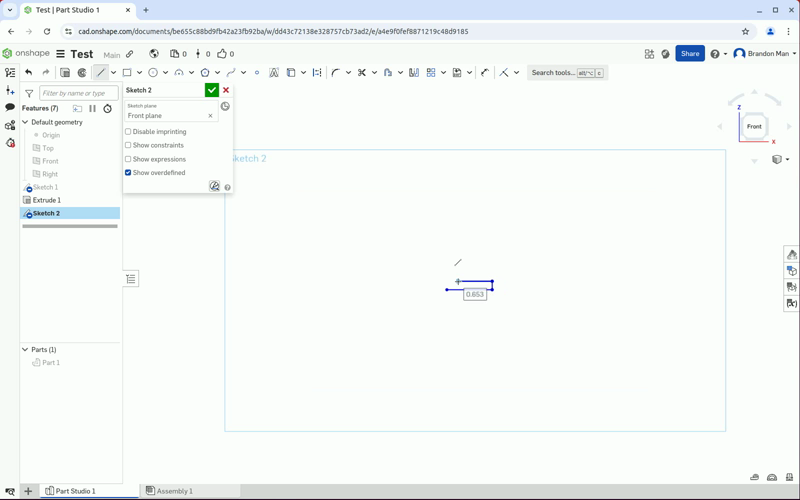
scroll(-6)
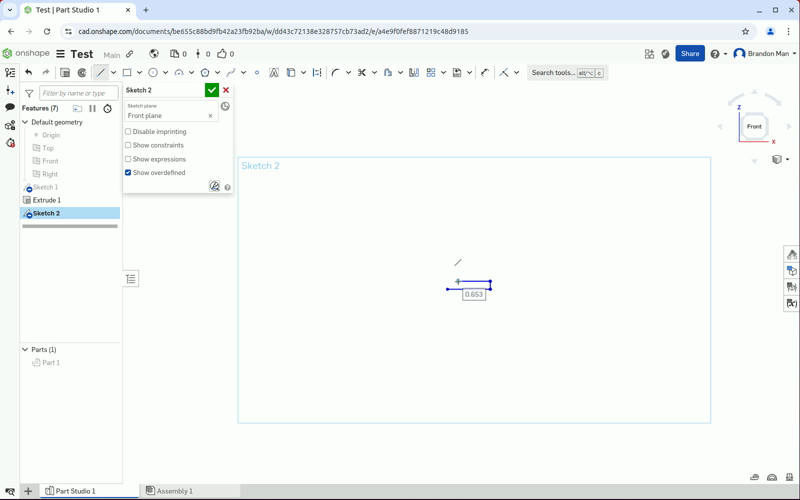
scroll(-6)
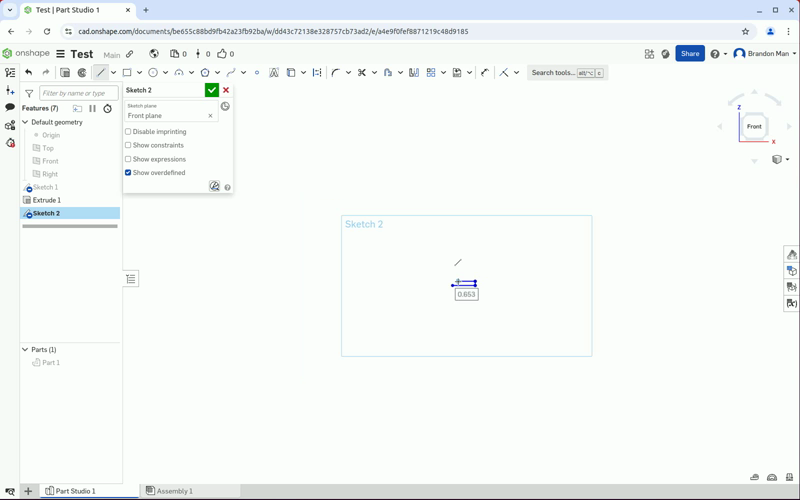
scroll(-6)
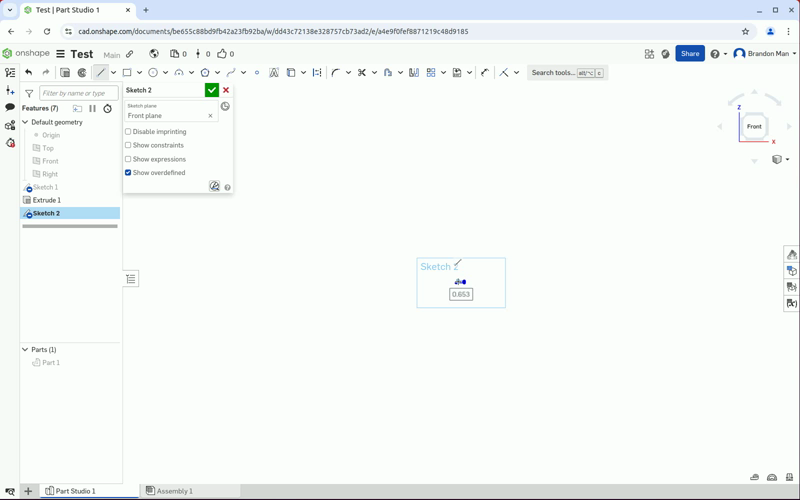
key_up(shift)
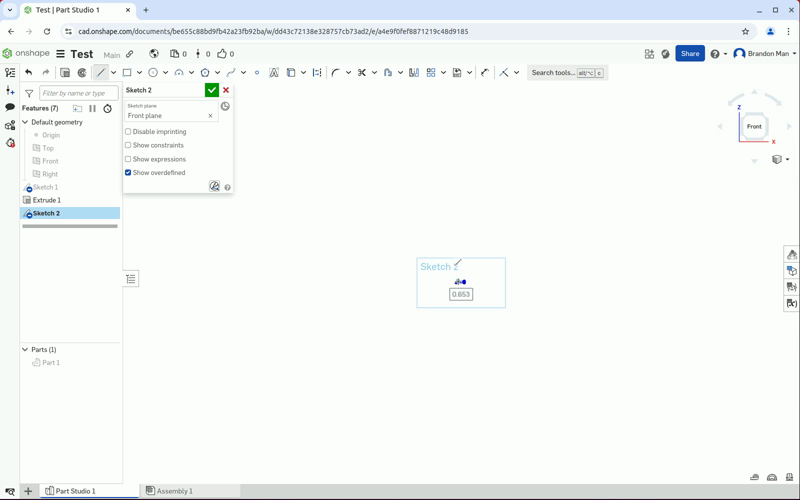
mouse_move(488, 281)
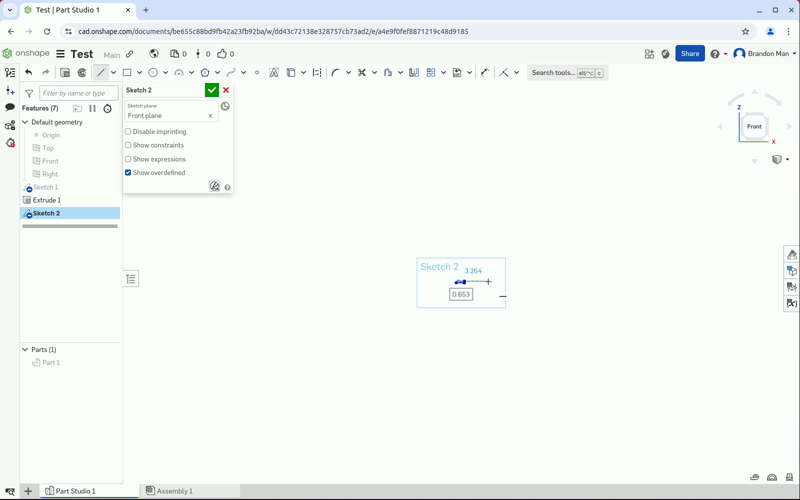
key_down(shift)
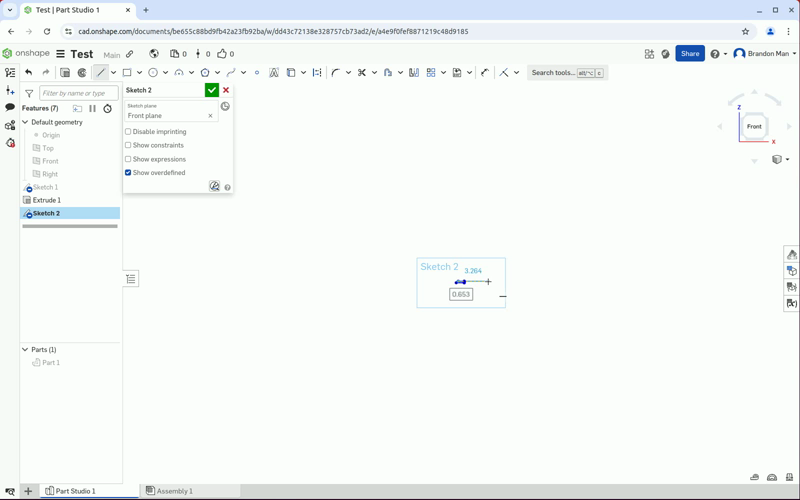
mouse_move(458, 282)
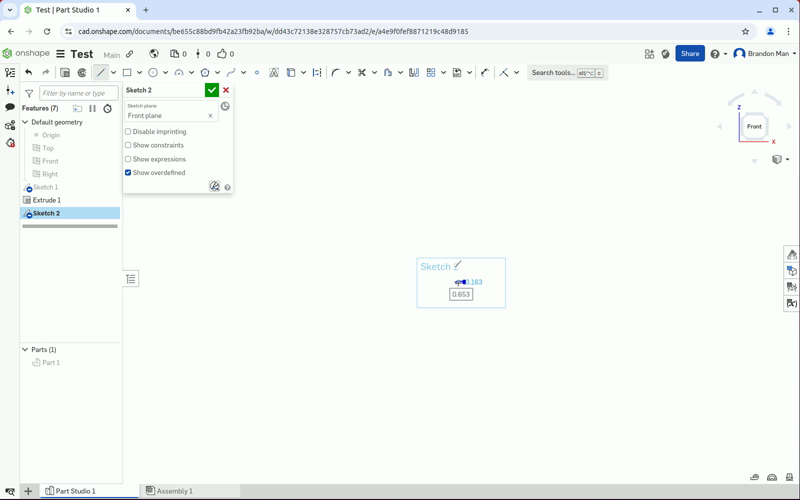
scroll(6)
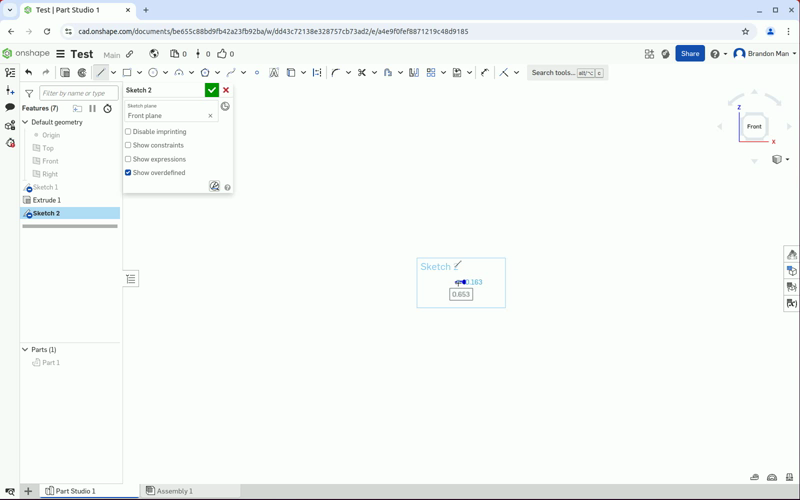
scroll(6)
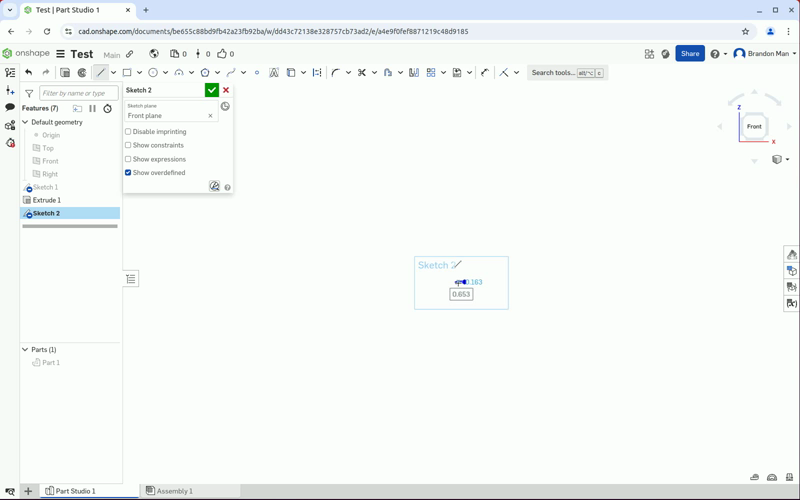
scroll(6)
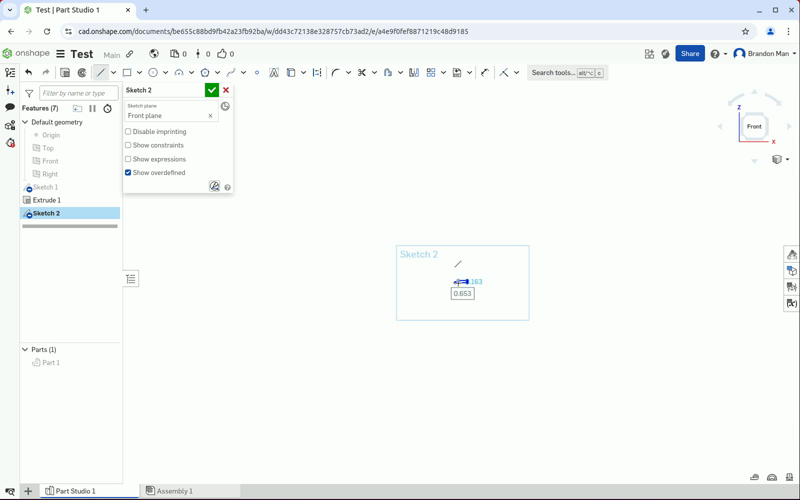
scroll(6)
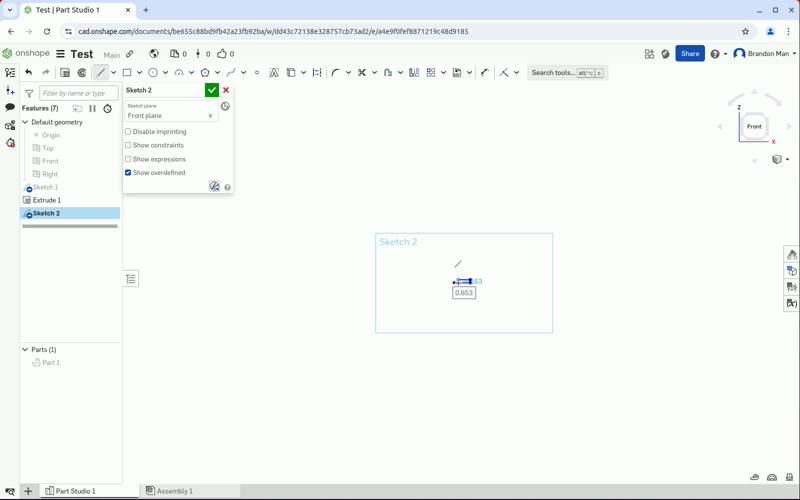
scroll(6)
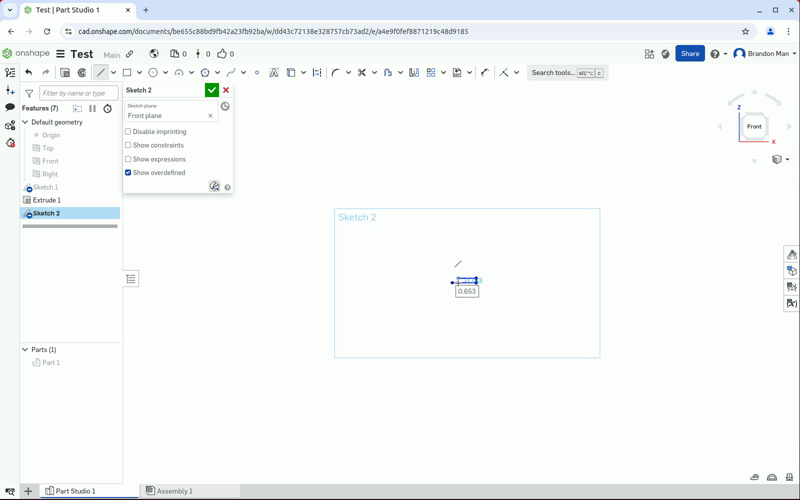
scroll(6)
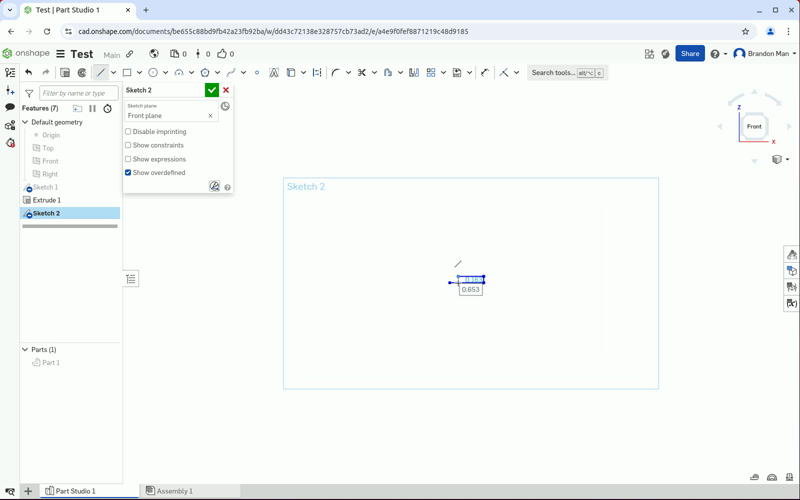
scroll(6)
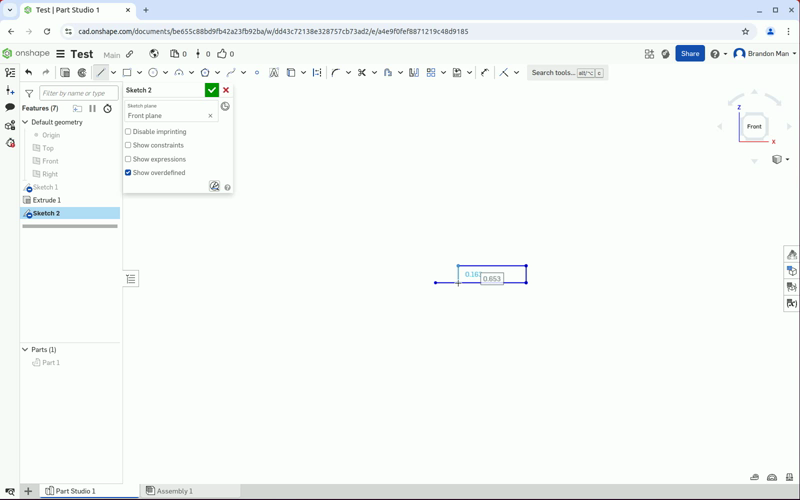
key_up(shift)
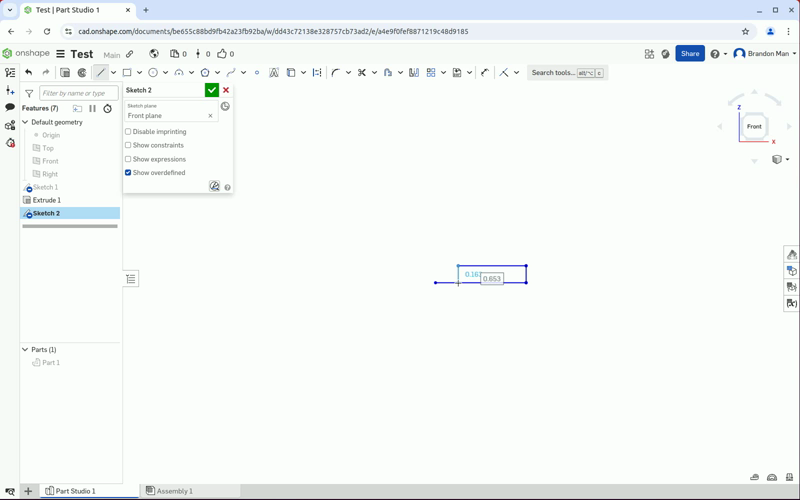
click(458, 282)
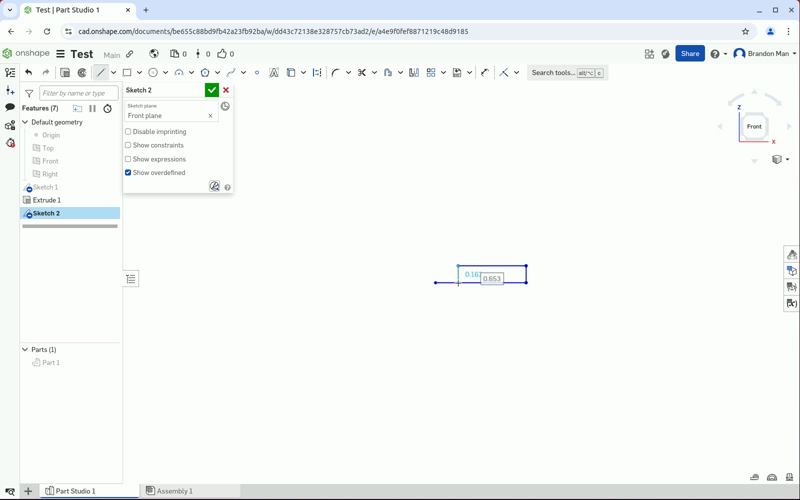
scroll(-6)
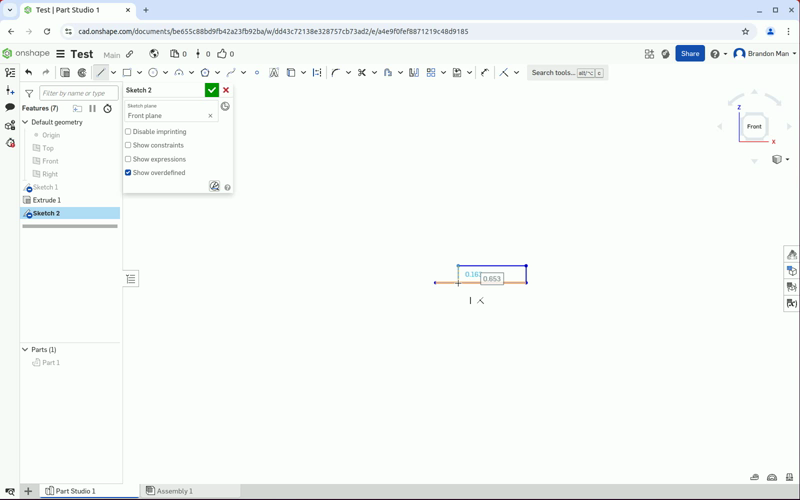
scroll(-6)
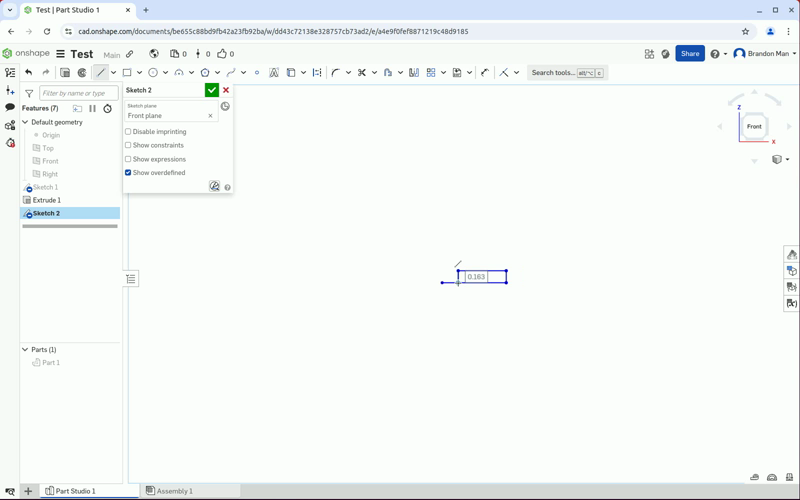
scroll(-6)
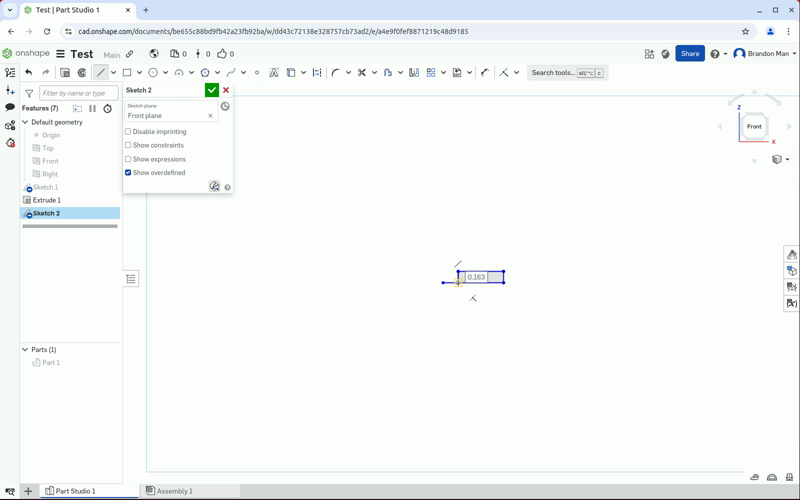
scroll(-6)
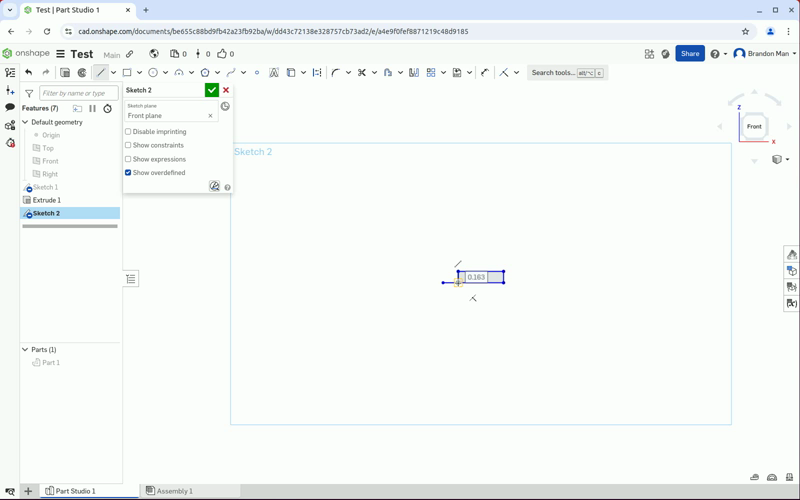
scroll(-6)
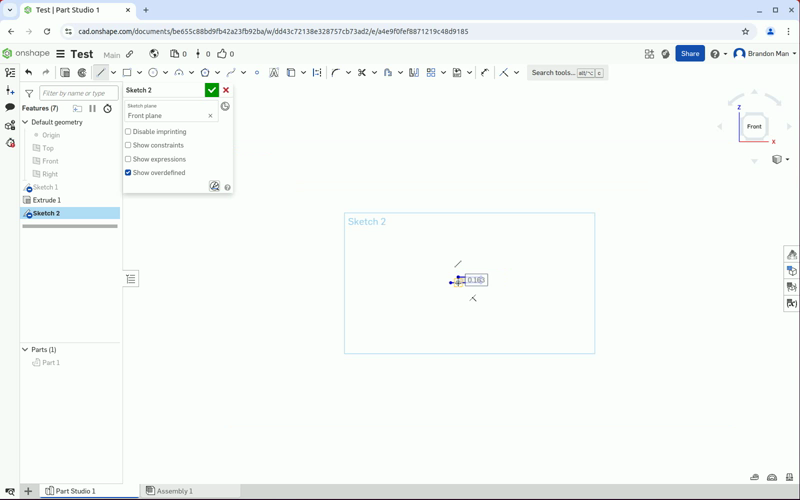
scroll(-6)
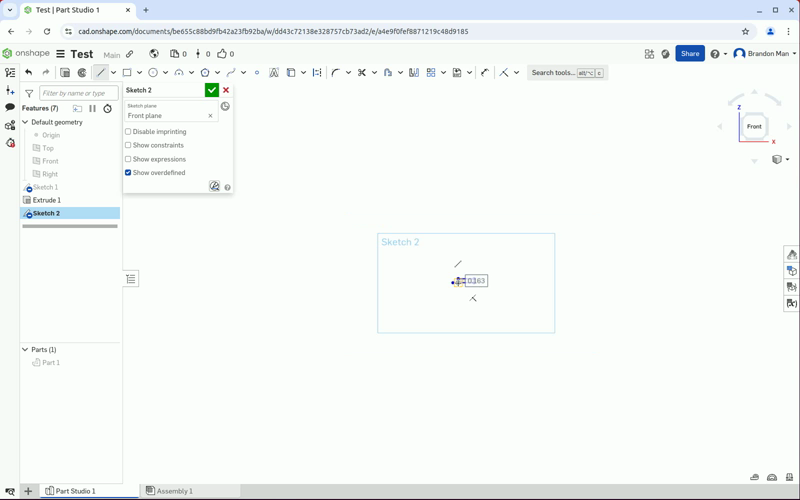
scroll(-6)
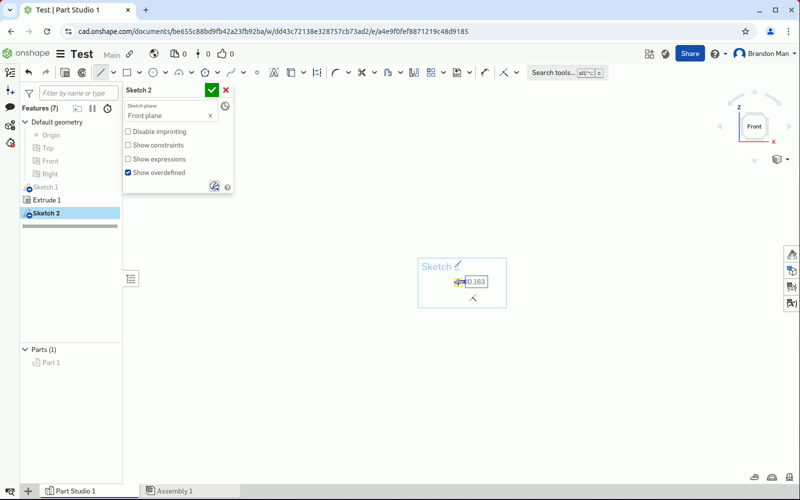
key(esc)
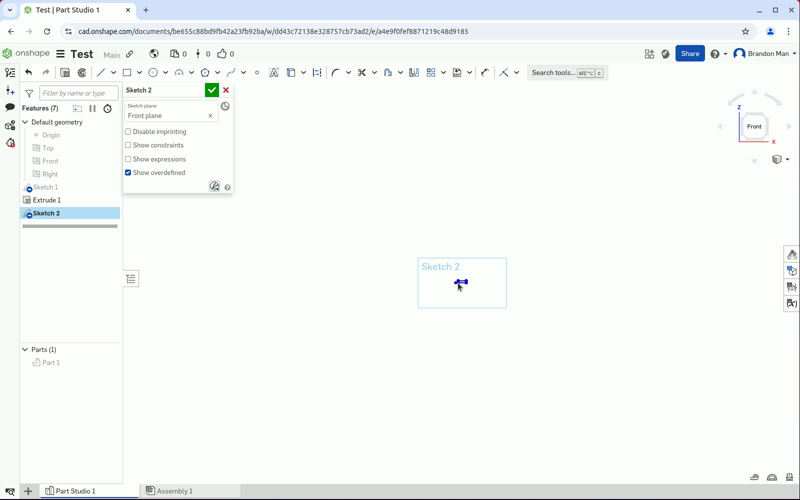
mouse_move(460, 282)
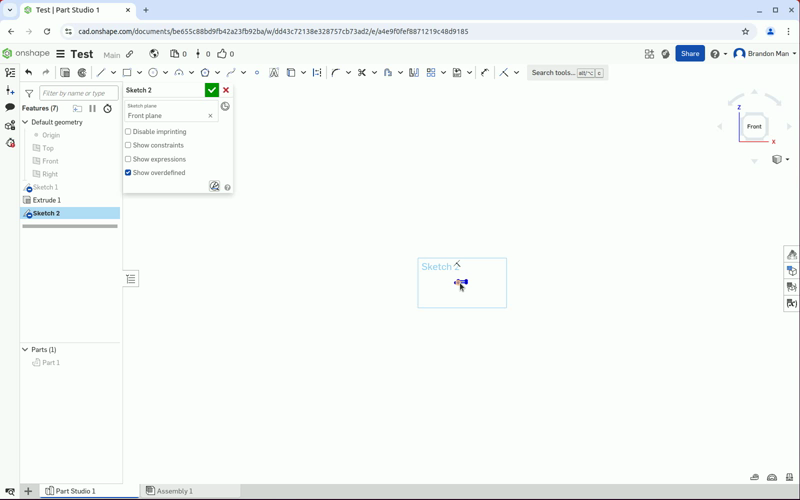
scroll(6)
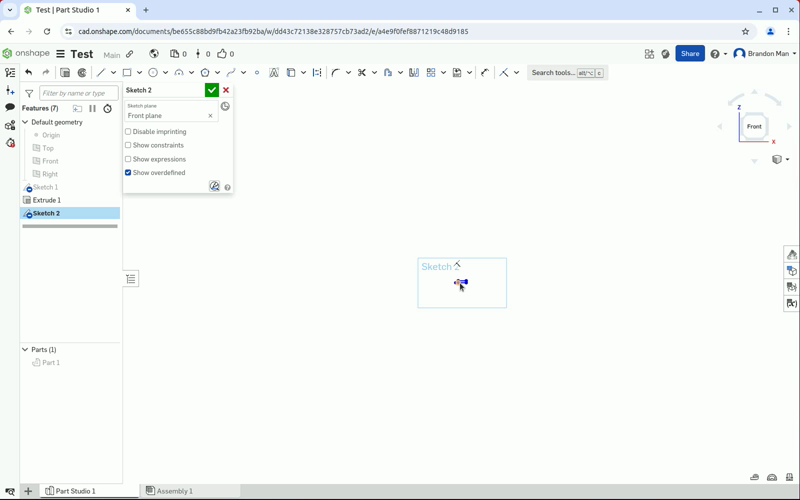
scroll(6)
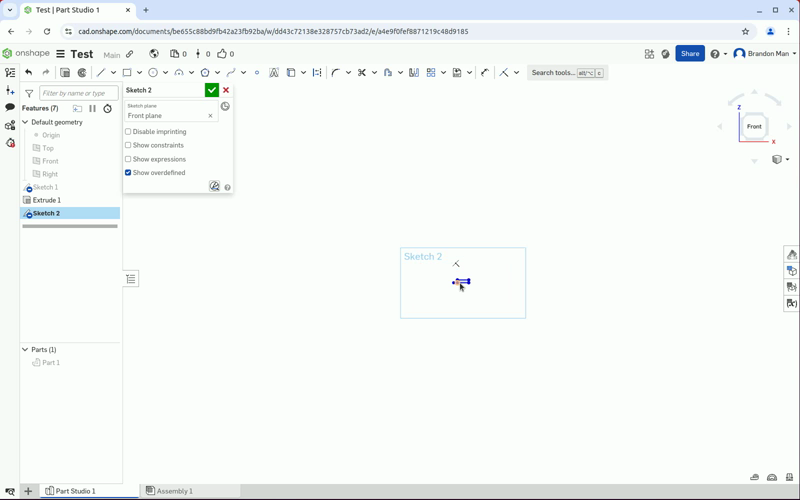
scroll(6)
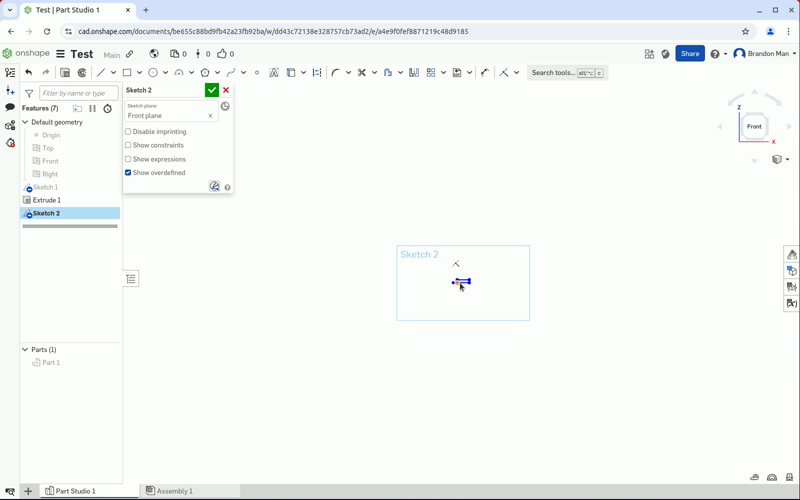
scroll(6)
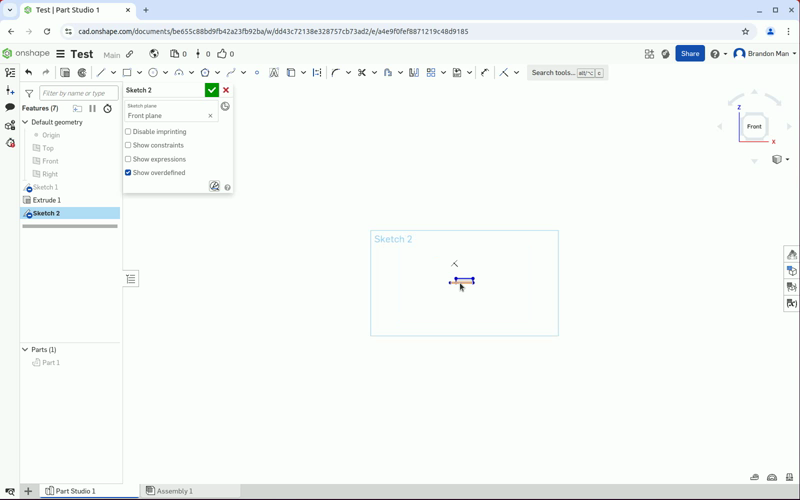
scroll(6)
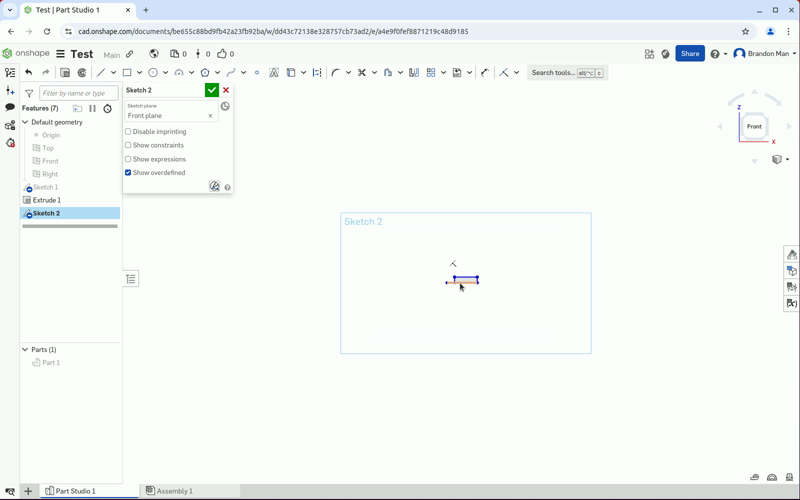
scroll(6)
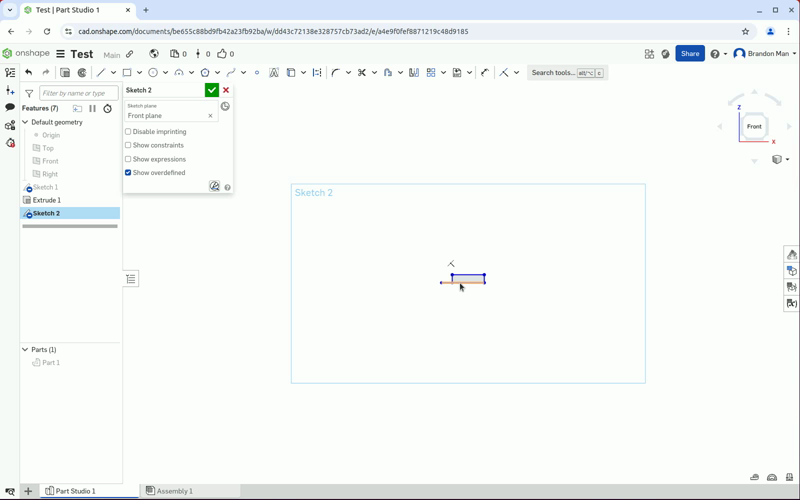
scroll(6)
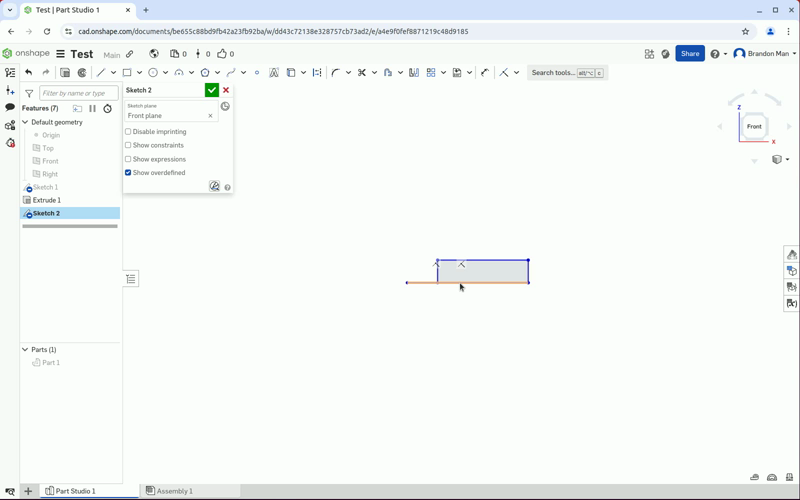
click(460, 282)
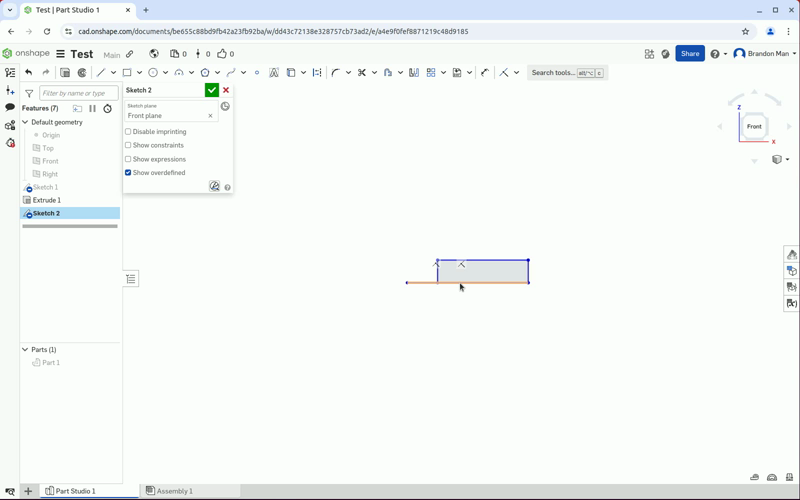
scroll(-6)
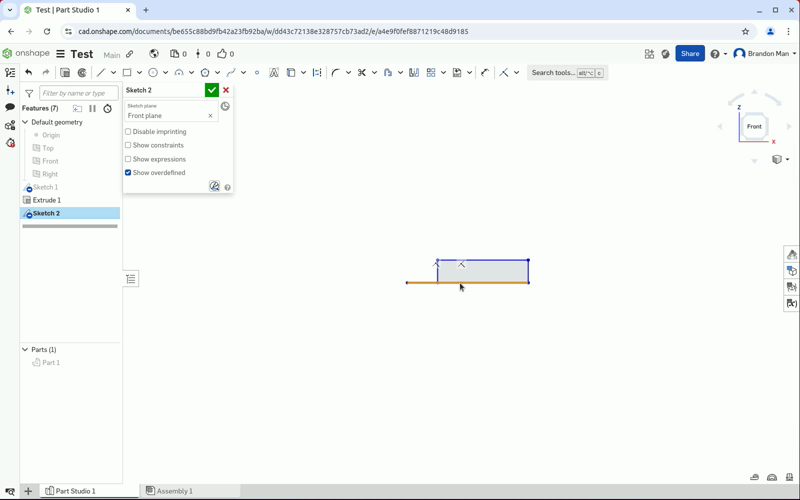
scroll(-6)
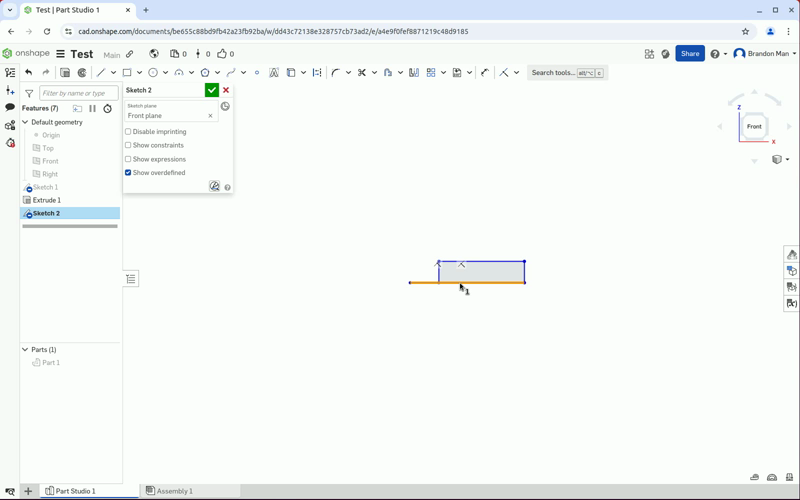
scroll(-6)
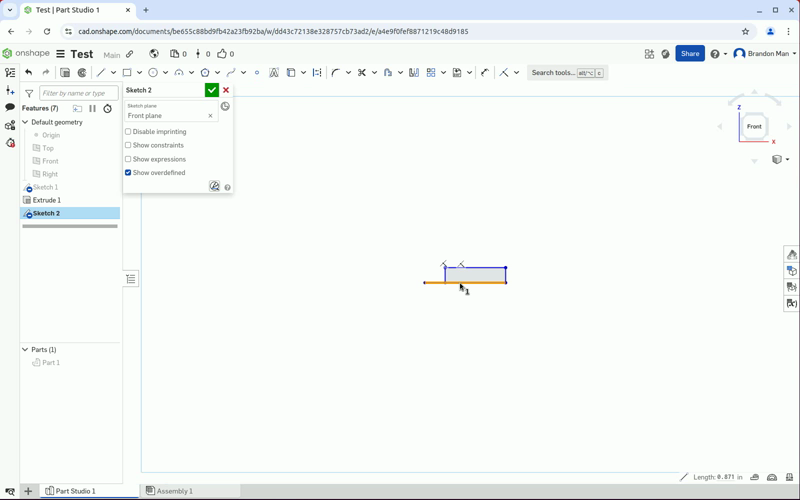
scroll(-6)
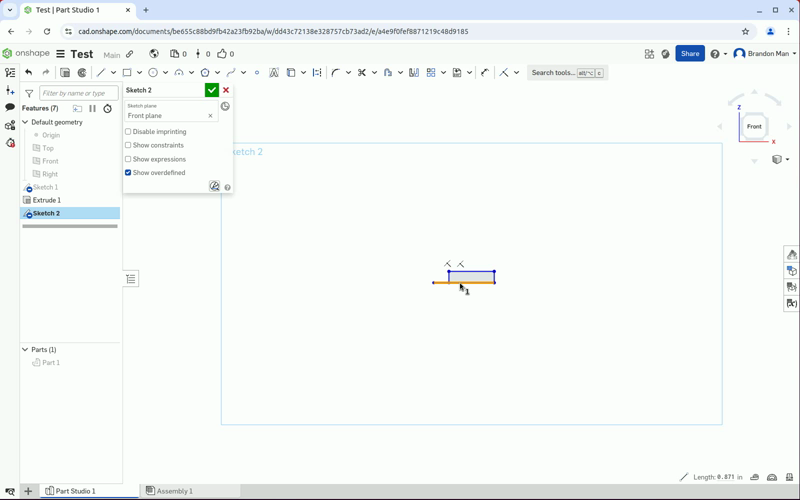
scroll(-6)
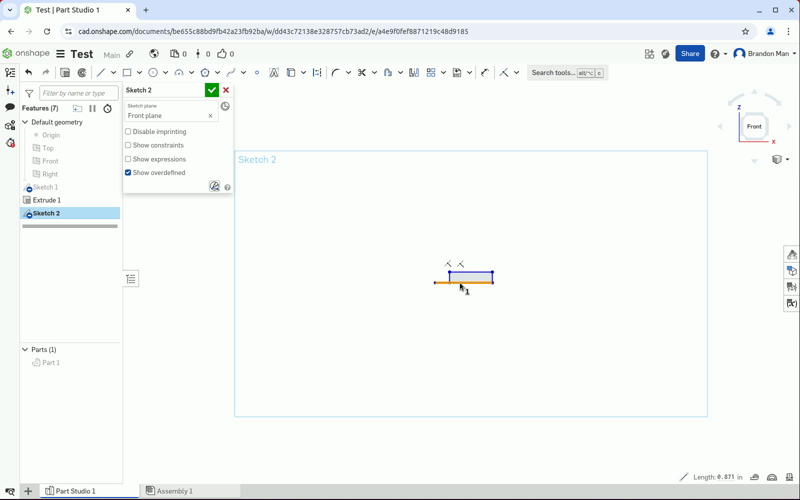
scroll(-6)
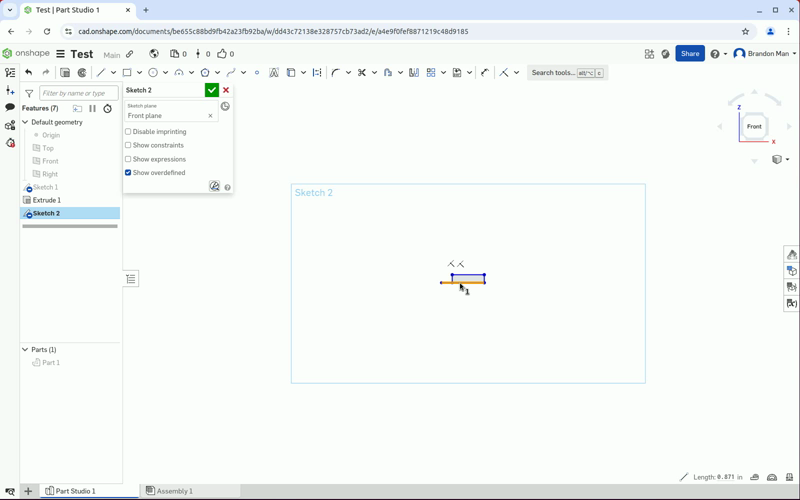
scroll(-6)
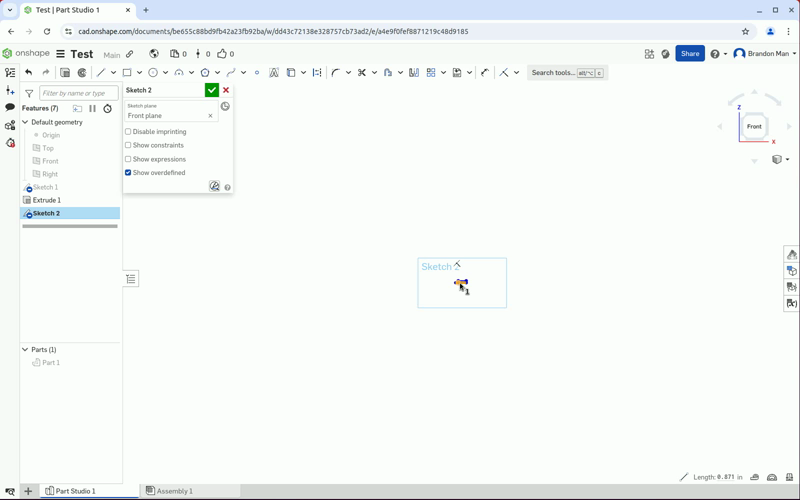
mouse_move(73, 352)
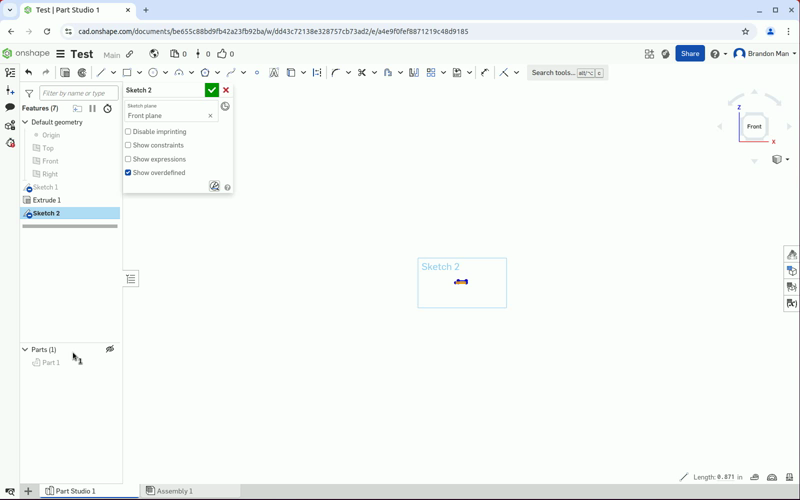
key(shift+y)
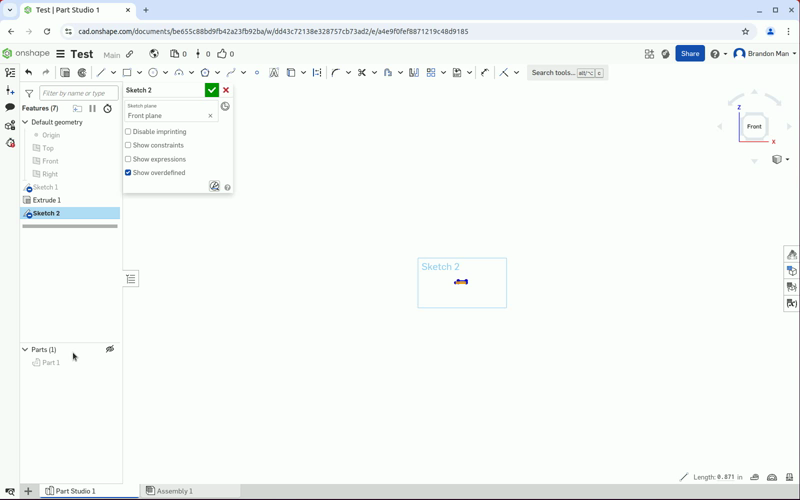
key(shift+e)
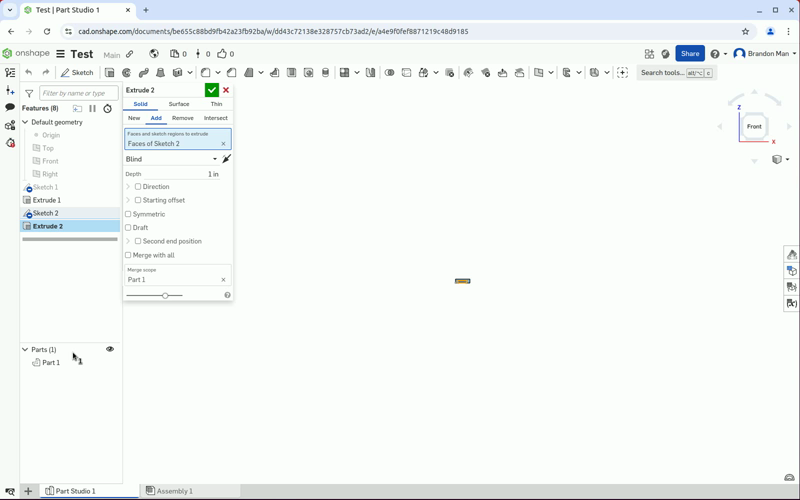
mouse_move(143, 106)
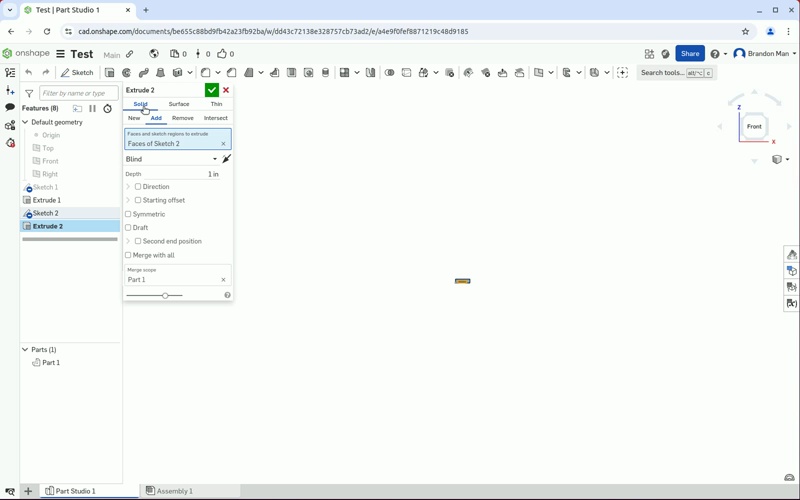
click(143, 106)
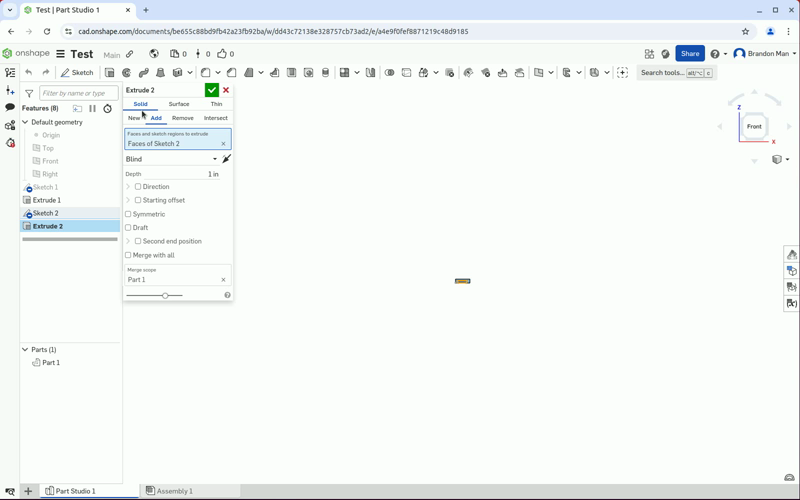
mouse_move(137, 120)
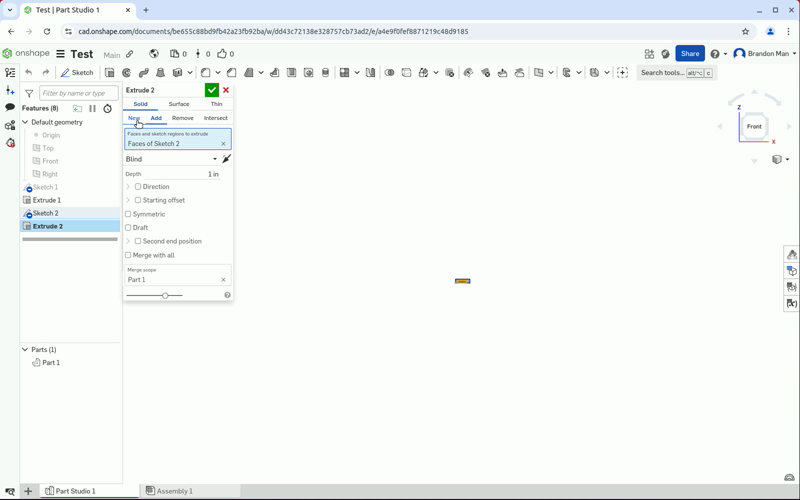
click(137, 120)
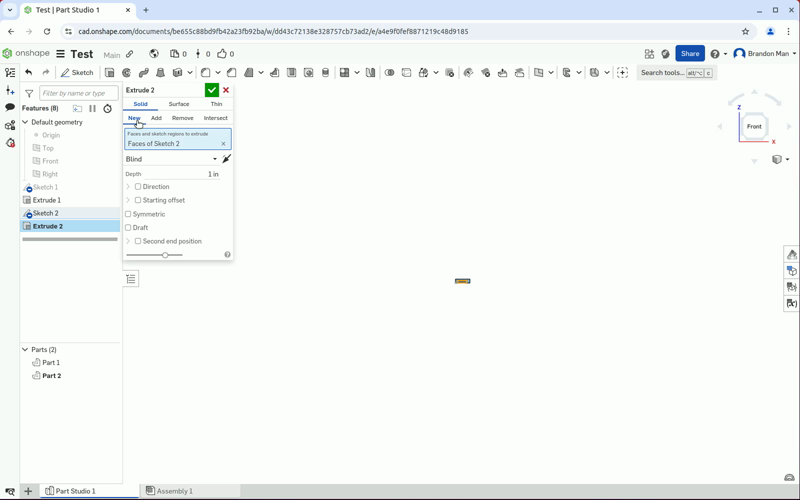
key(tab, 4)
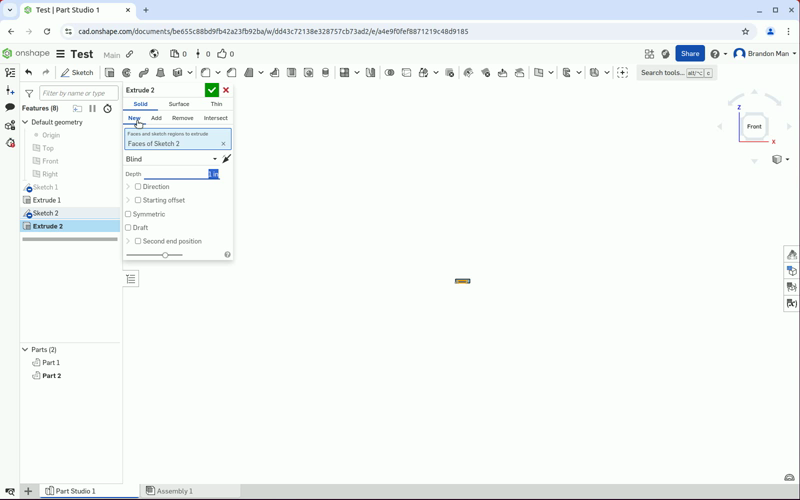
text(-23.108)
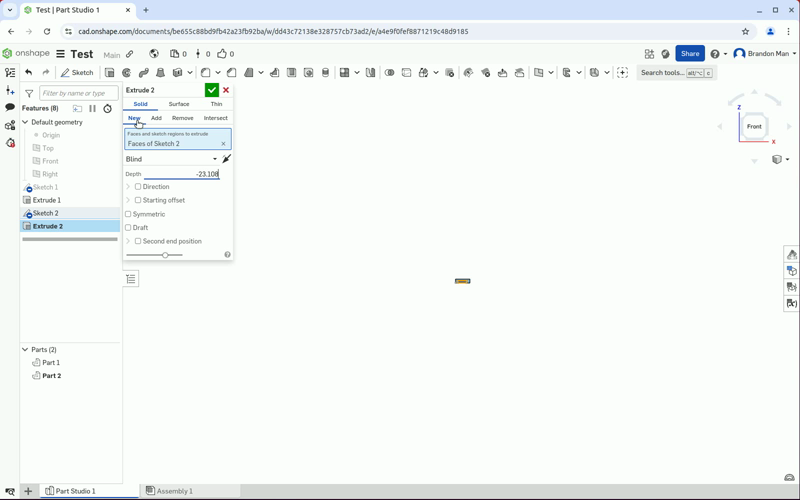
key(enter)
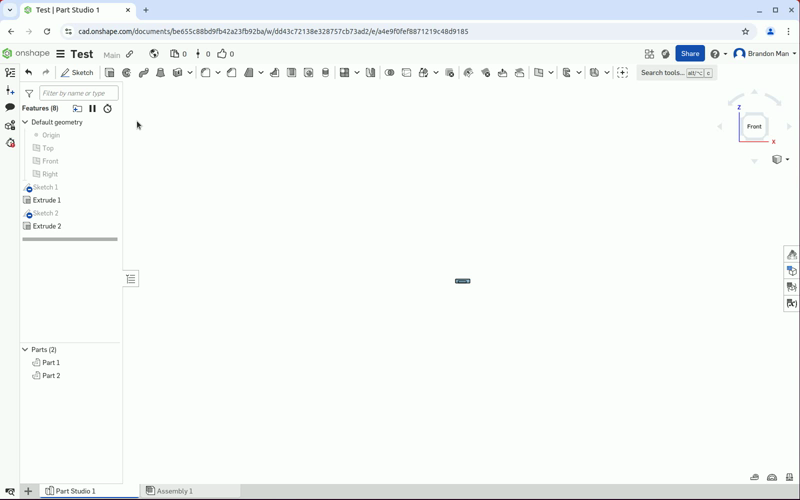
key(shift+h)
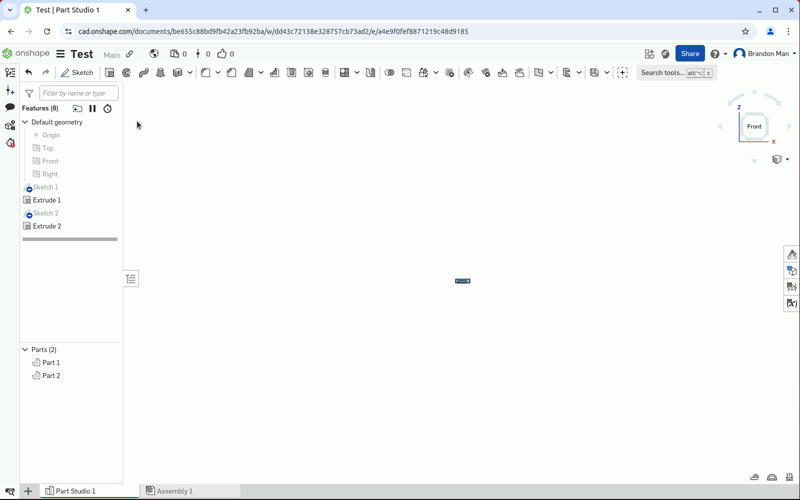
key(shift+h)
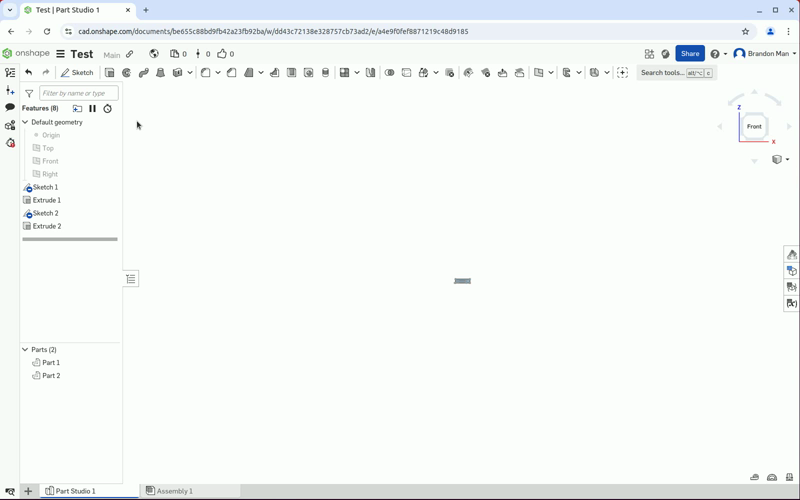
key(shift+7)
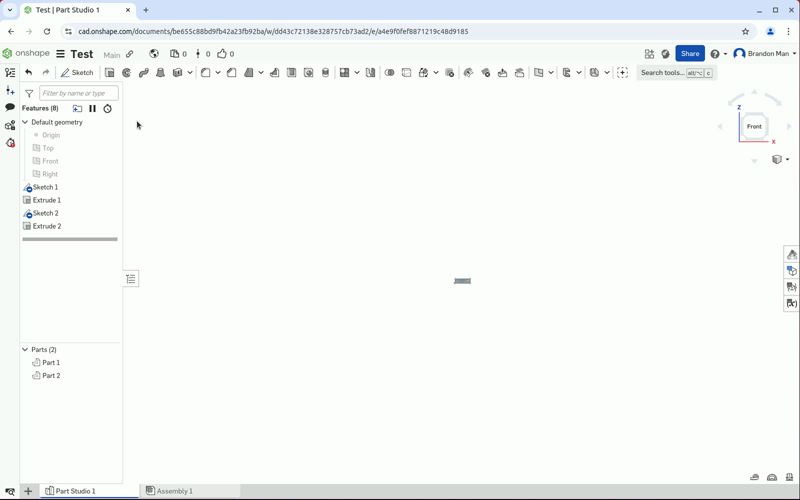
key(left, 2)
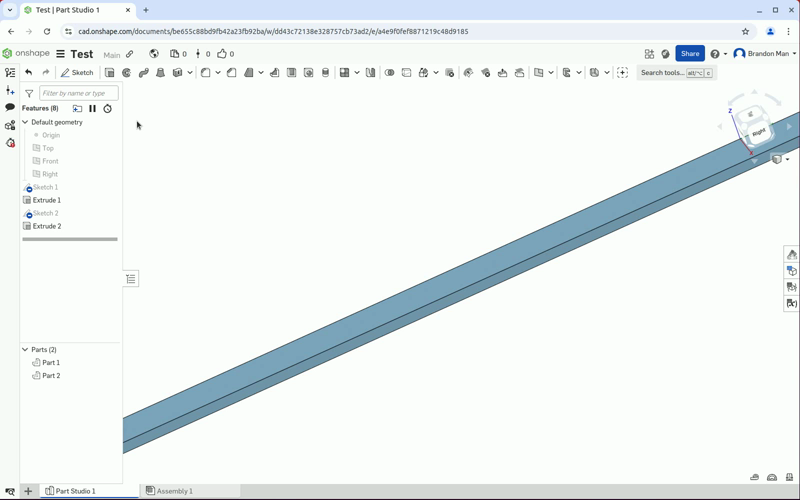
key(down, 2)
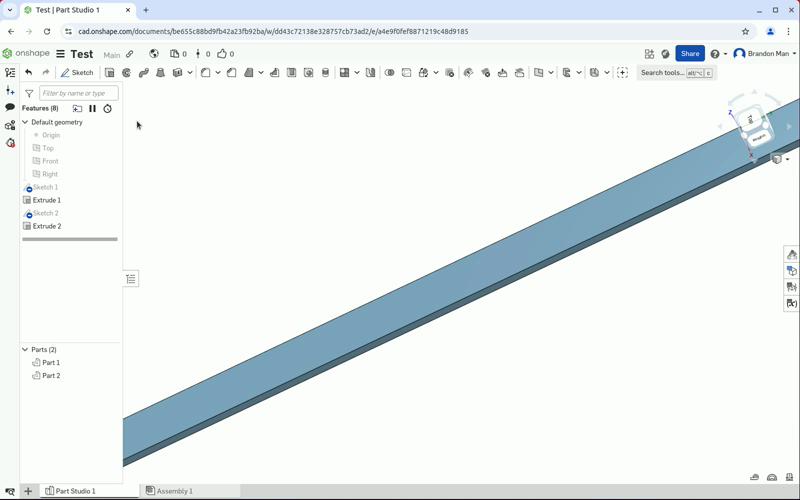
key(up, 2)
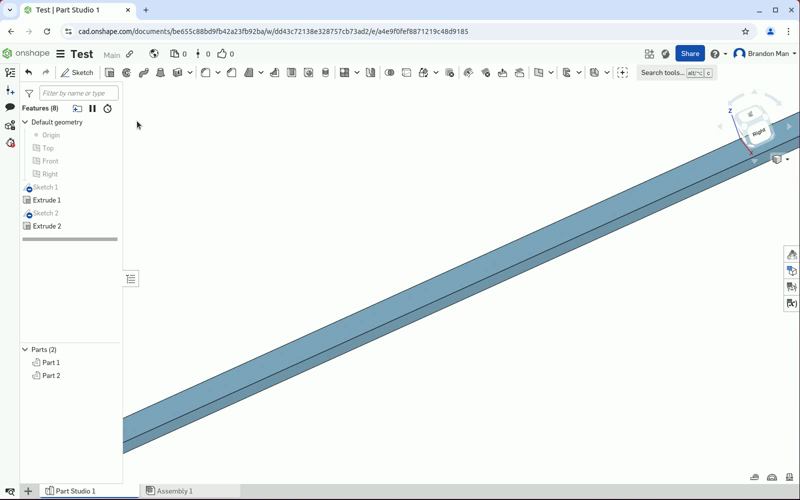
key(right, 2)
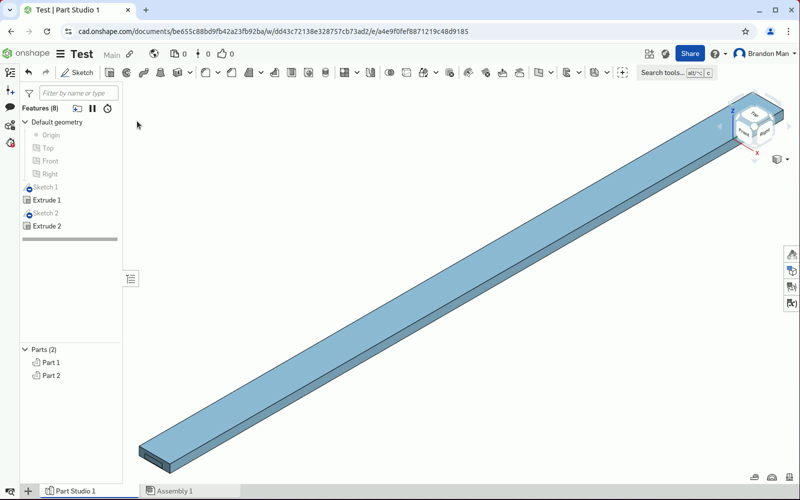
mouse_move(73, 189)
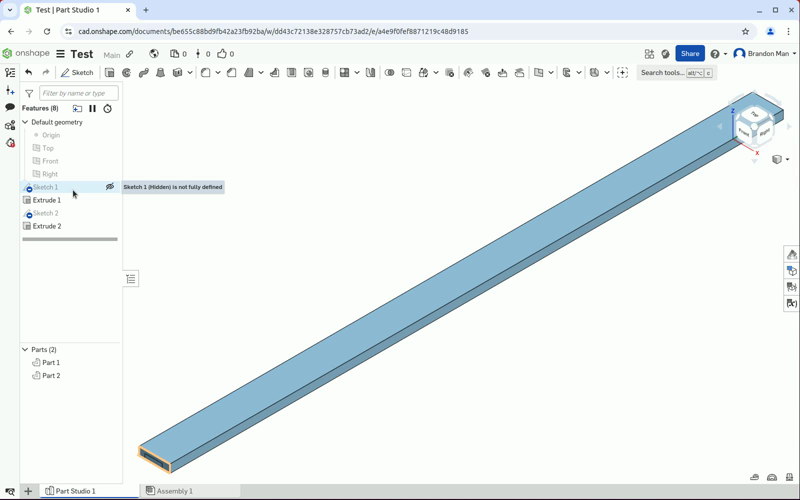
click(73, 189)